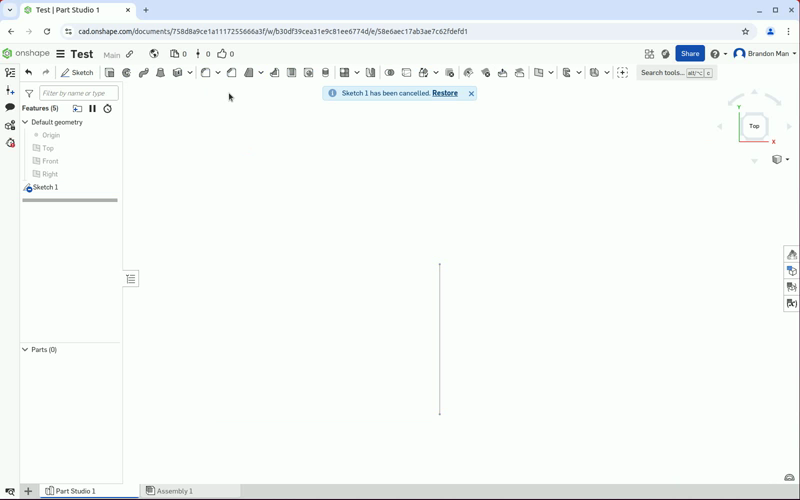
key(shift+h)
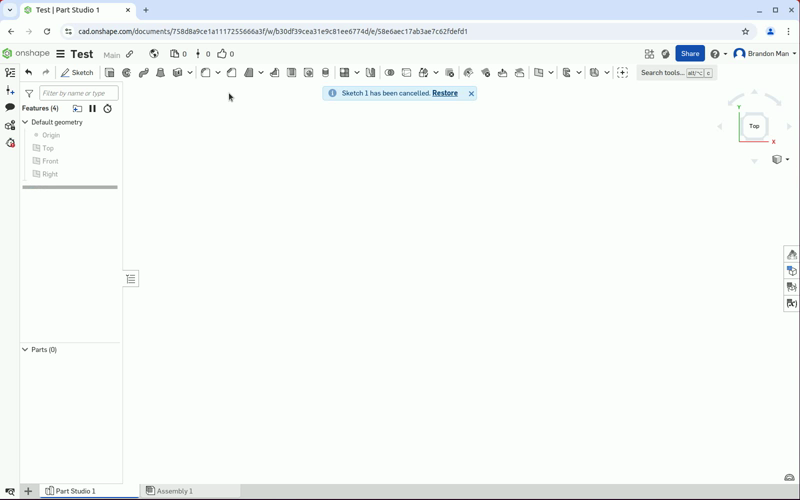
key(shift+s)
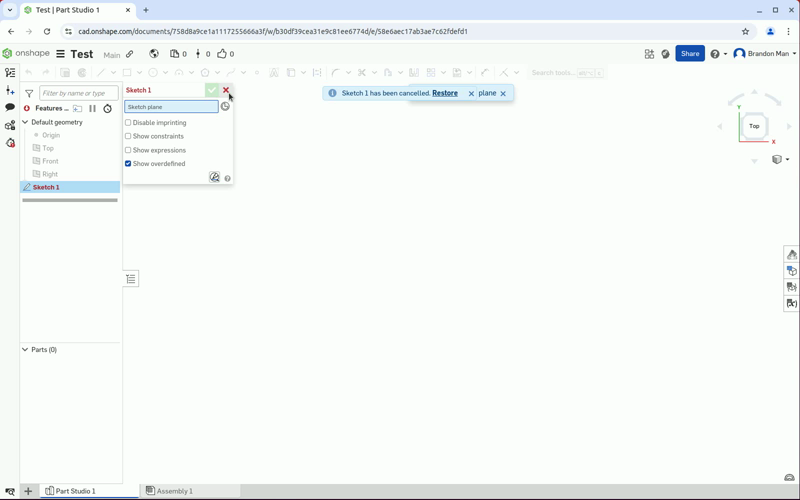
mouse_move(73, 150)
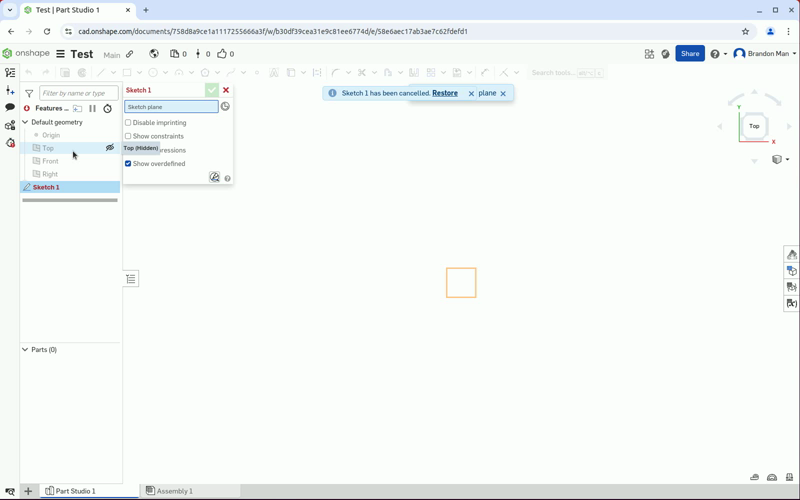
click(73, 150)
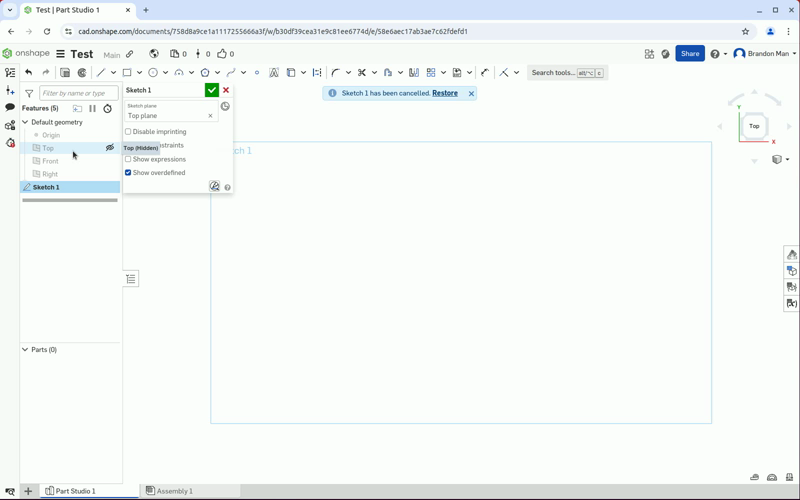
mouse_move(73, 352)
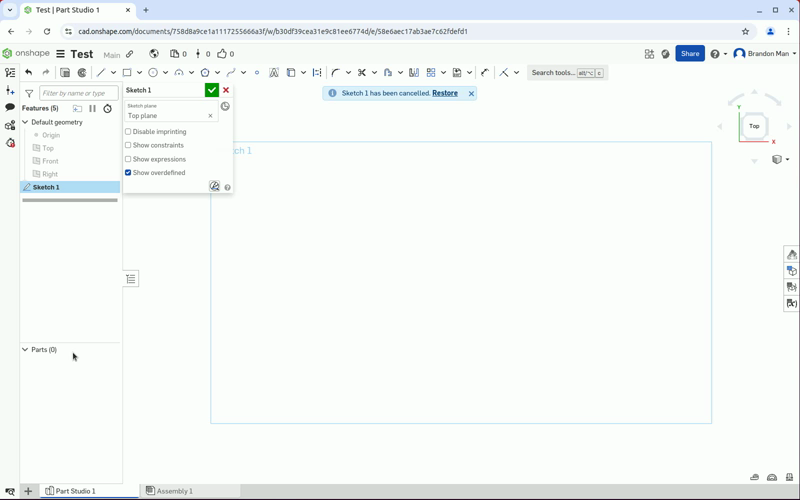
key(y)
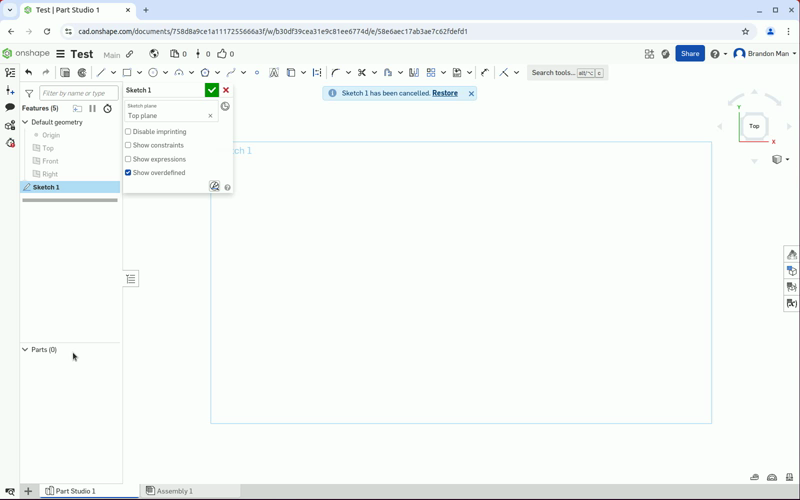
key(l)
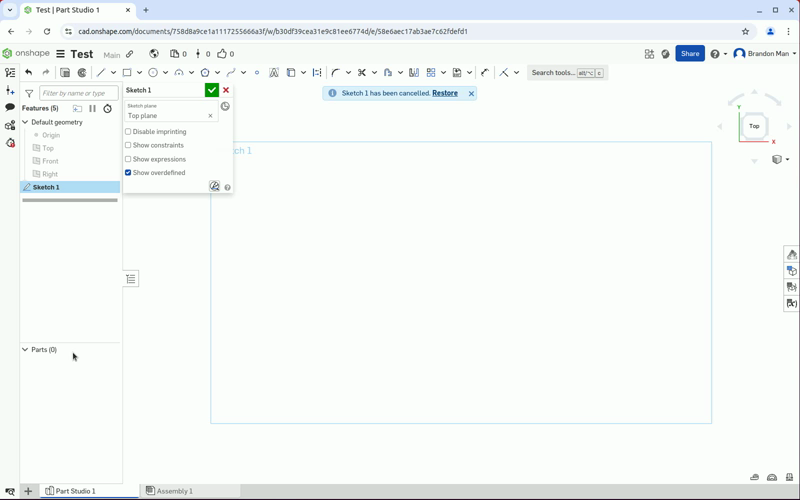
key_down(shift)
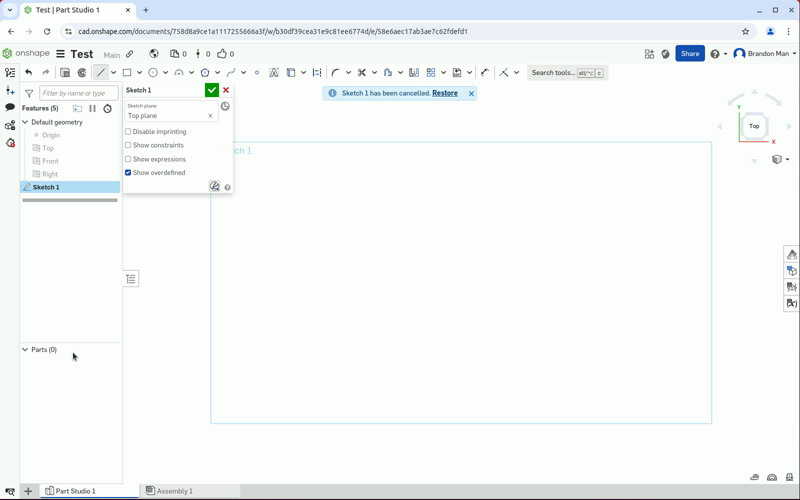
mouse_move(356, 288)
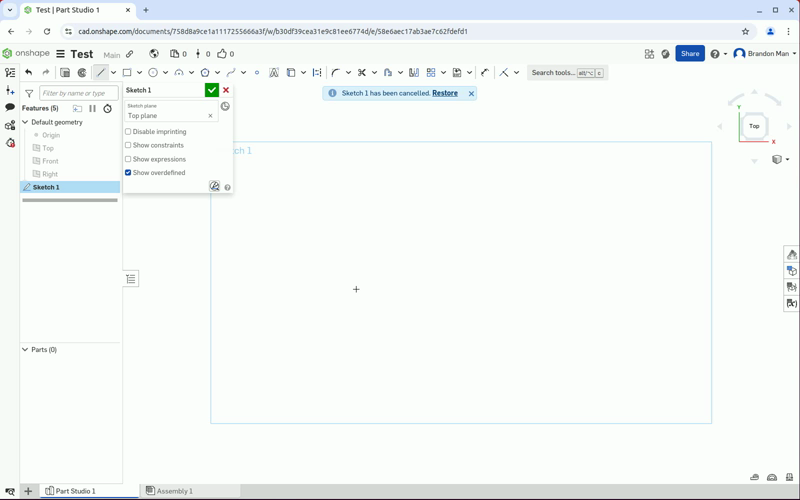
click(356, 288)
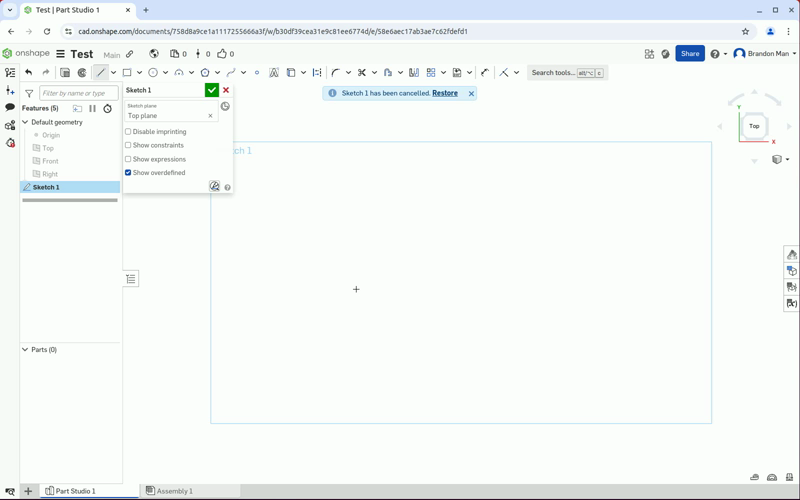
key_up(shift)
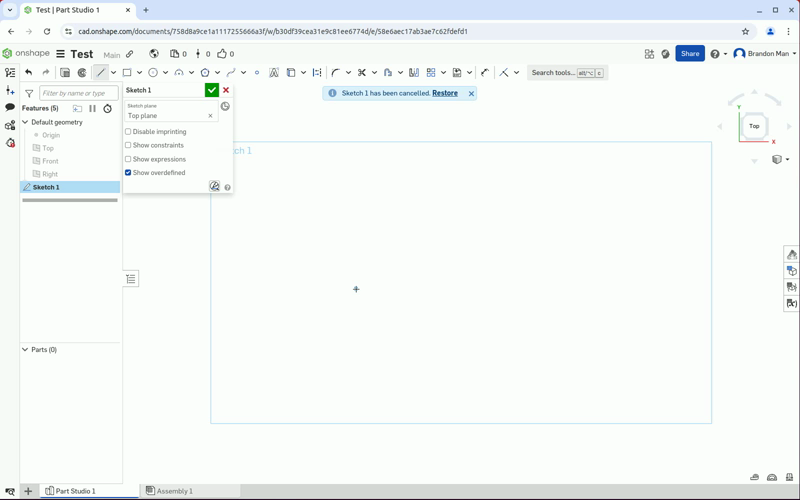
key_down(shift)
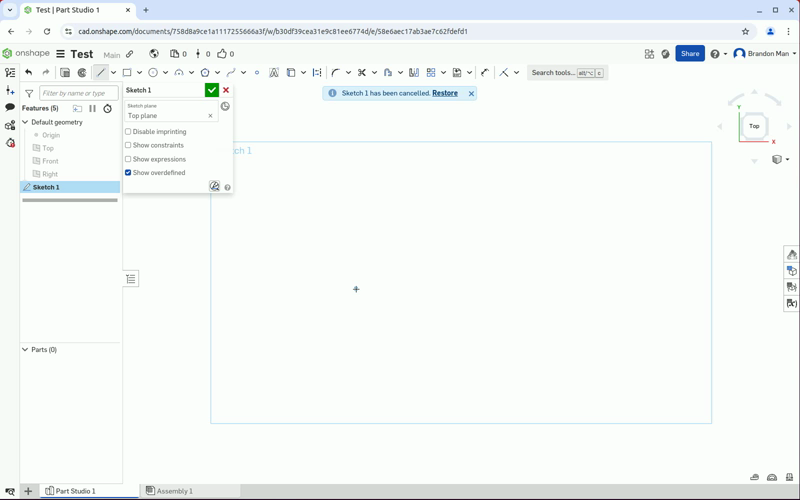
mouse_move(386, 288)
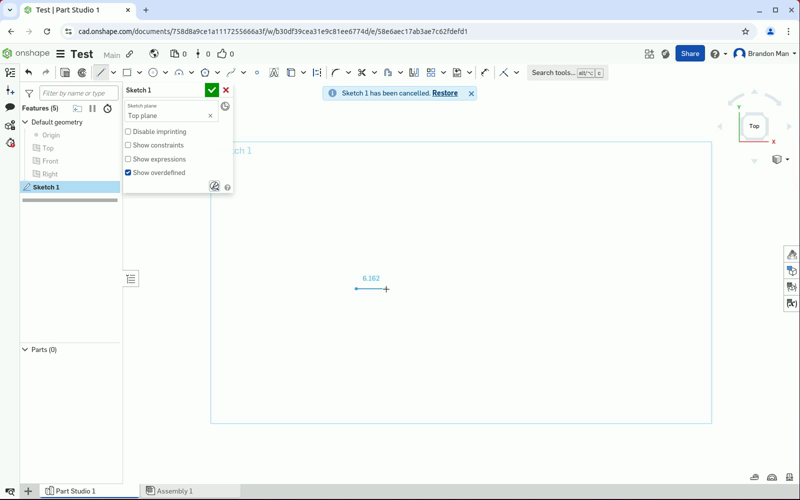
mouse_move(408, 288)
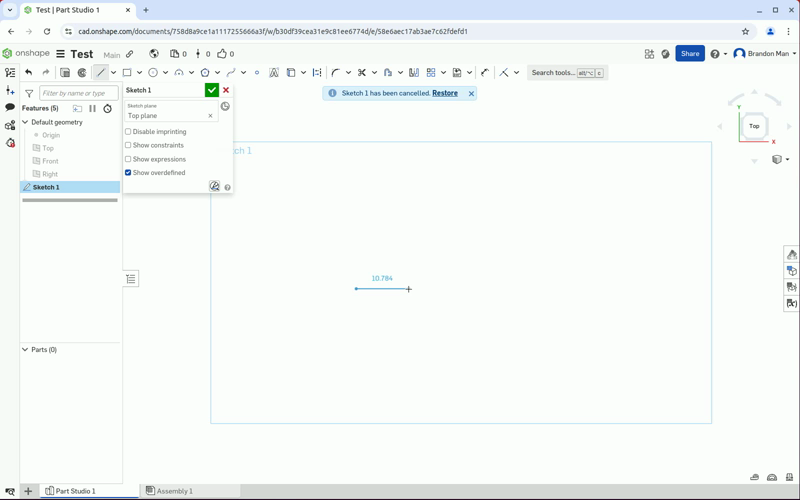
click(408, 288)
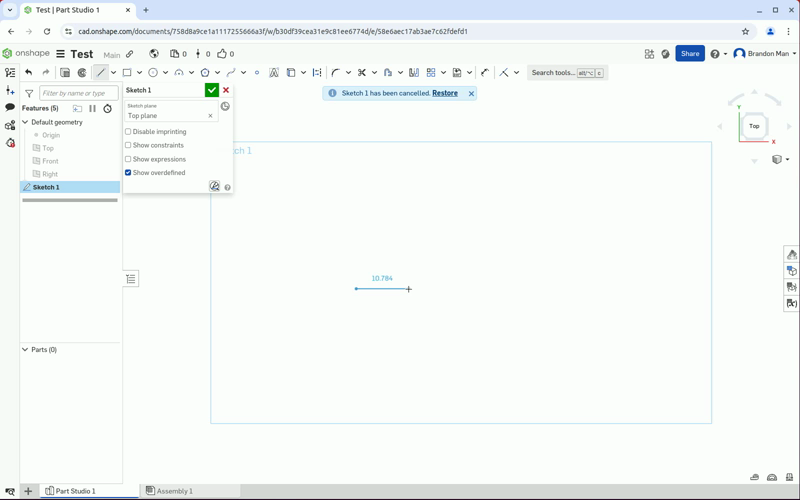
key_up(shift)
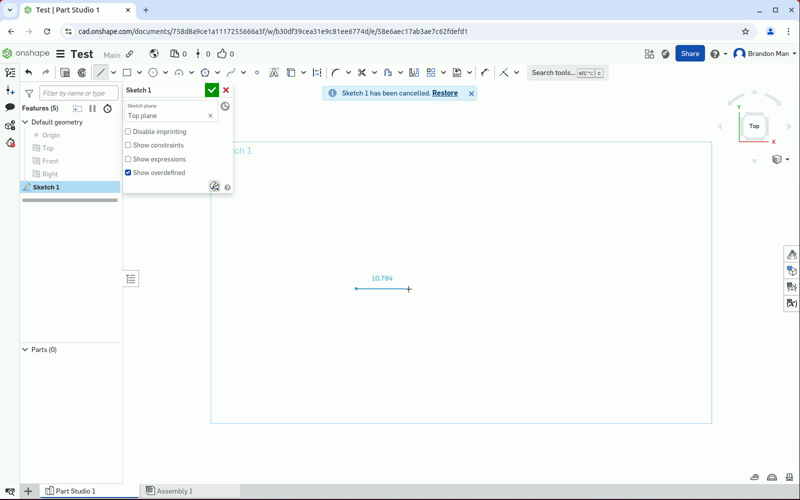
key_down(shift)
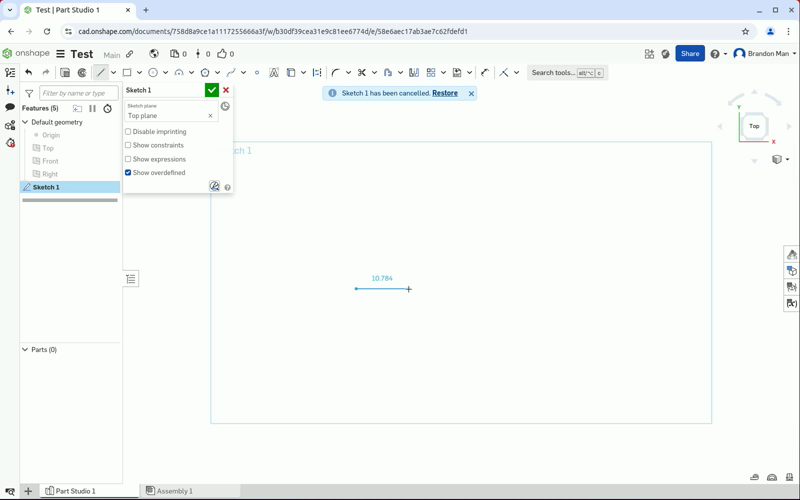
mouse_move(438, 288)
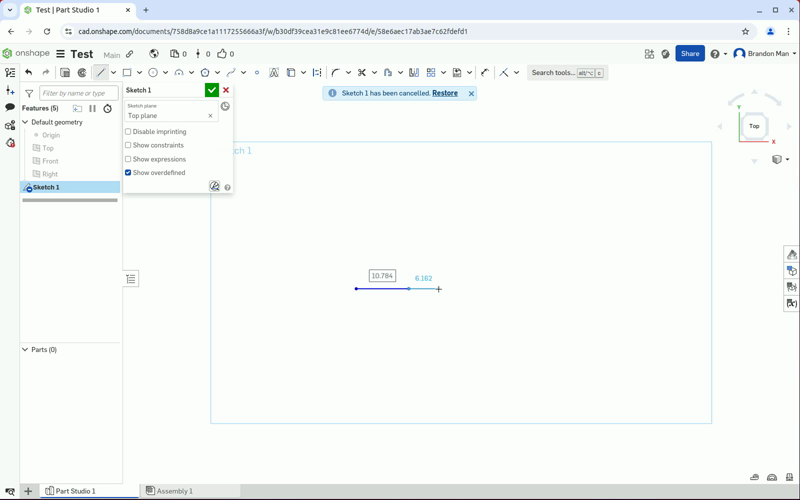
mouse_move(408, 268)
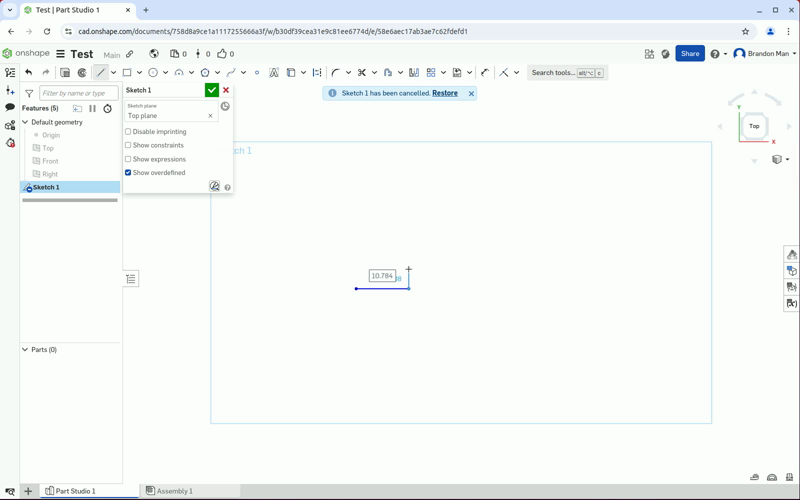
click(408, 268)
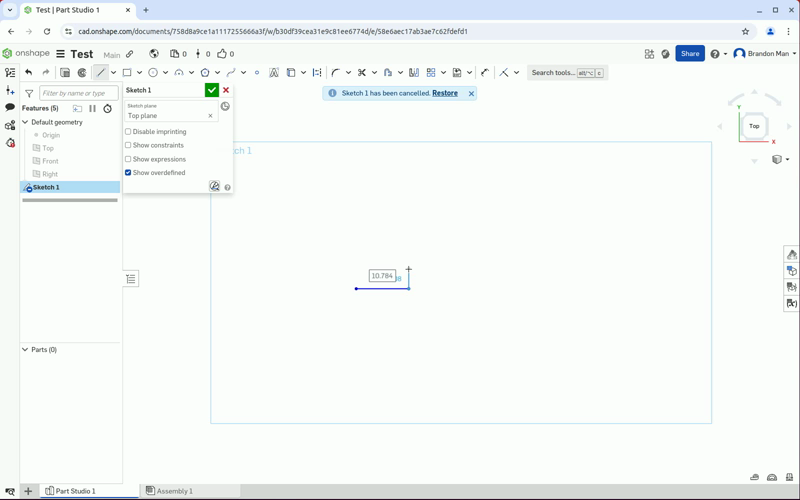
key_up(shift)
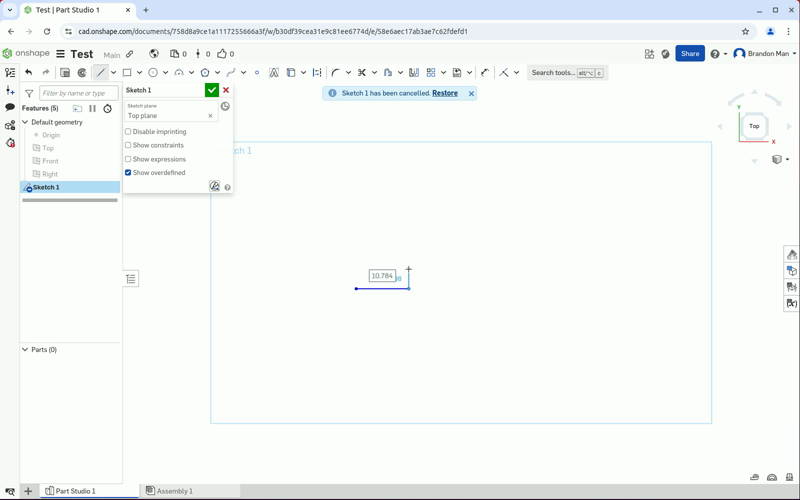
key_down(shift)
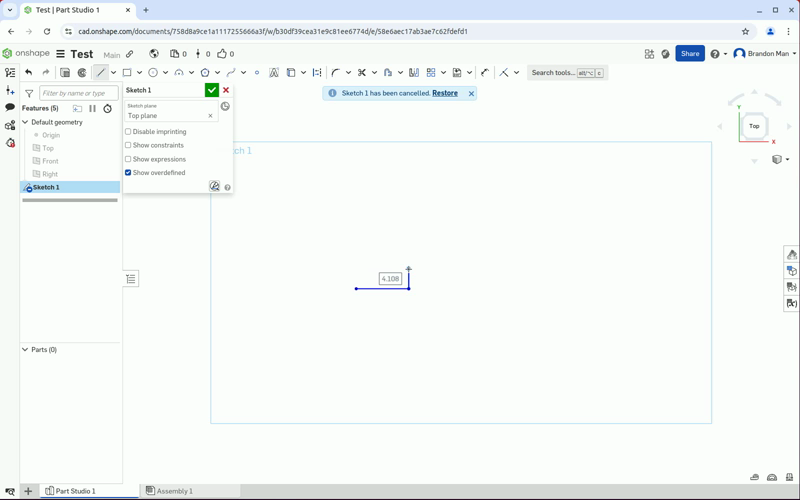
mouse_move(438, 268)
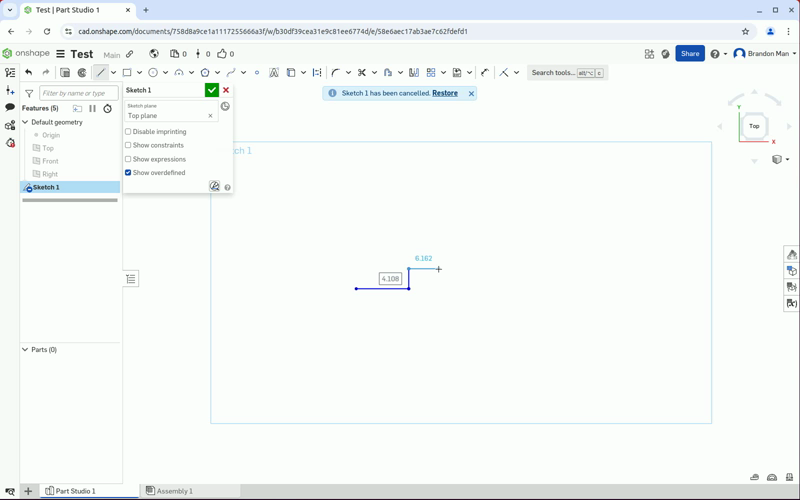
mouse_move(382, 268)
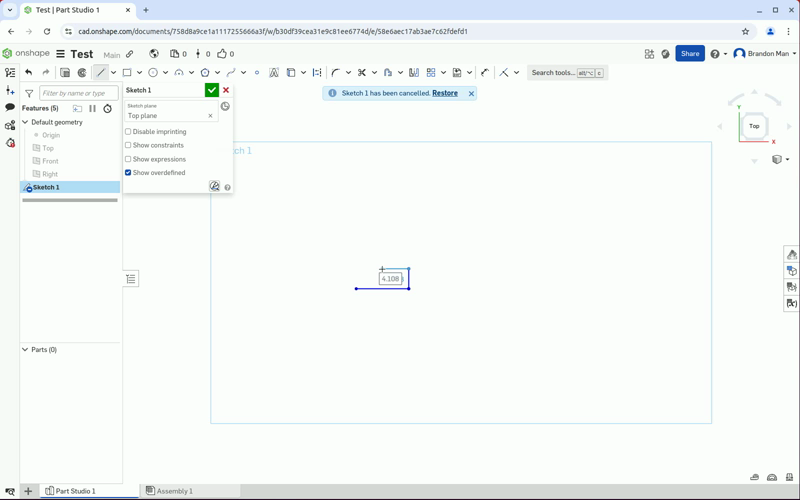
click(382, 268)
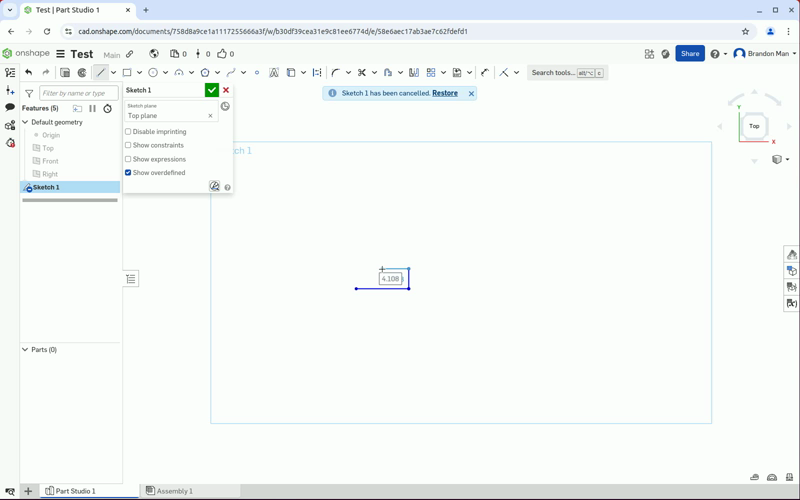
key_up(shift)
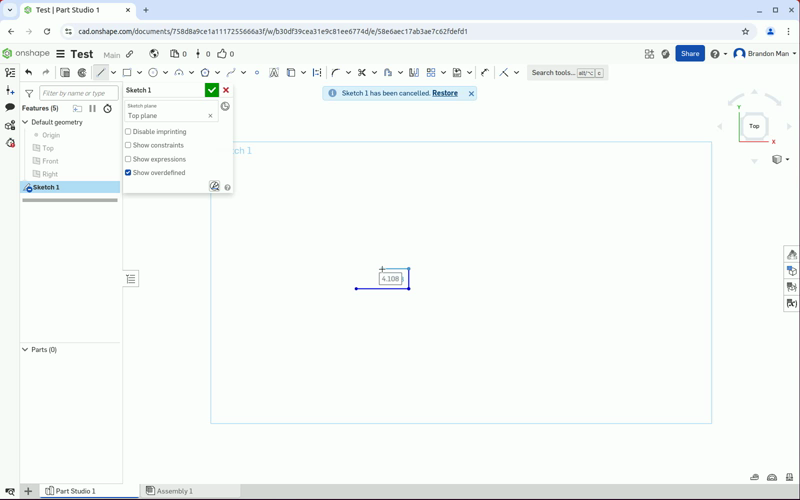
key_down(shift)
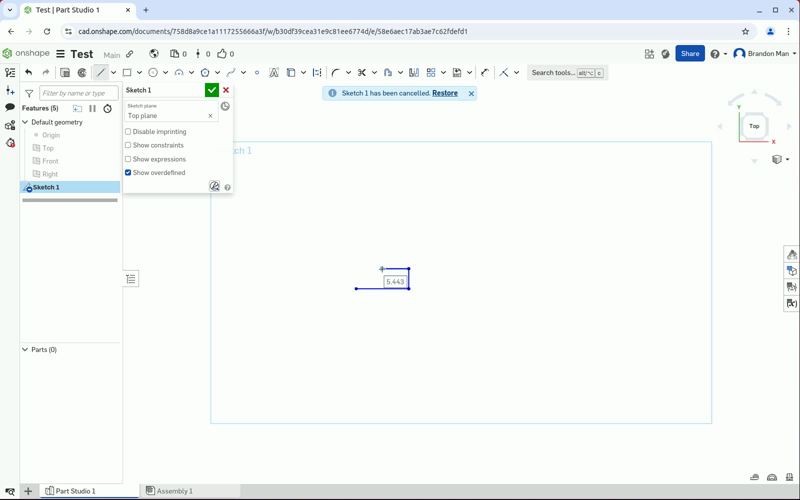
mouse_move(412, 268)
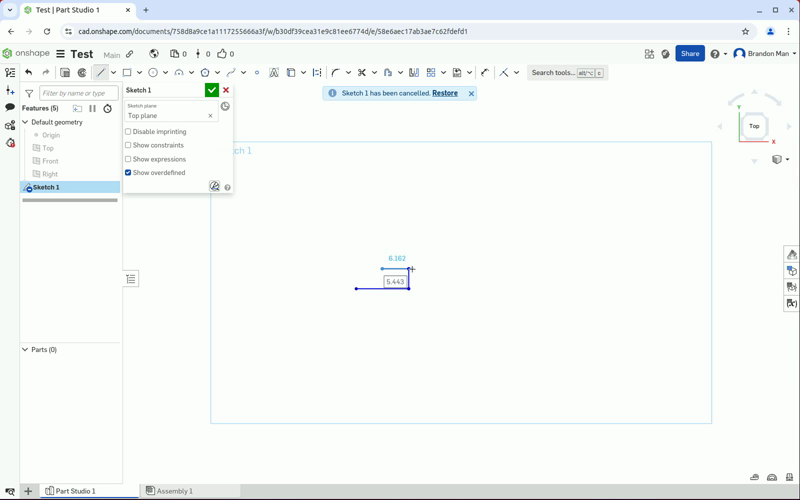
mouse_move(356, 268)
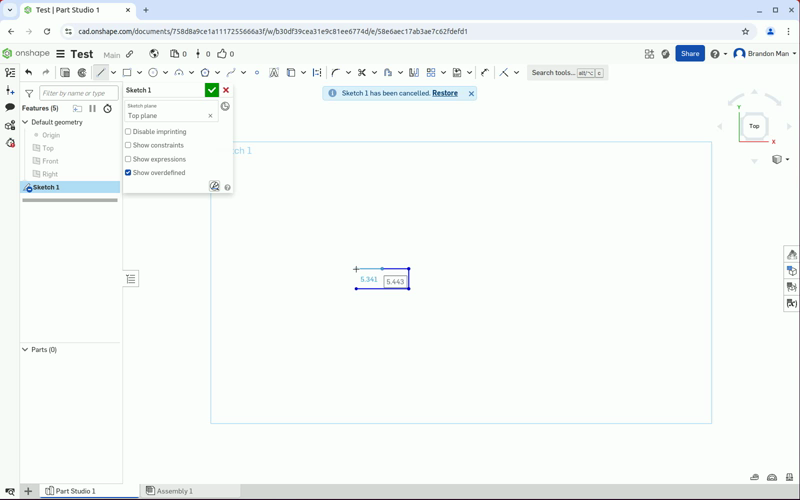
click(356, 268)
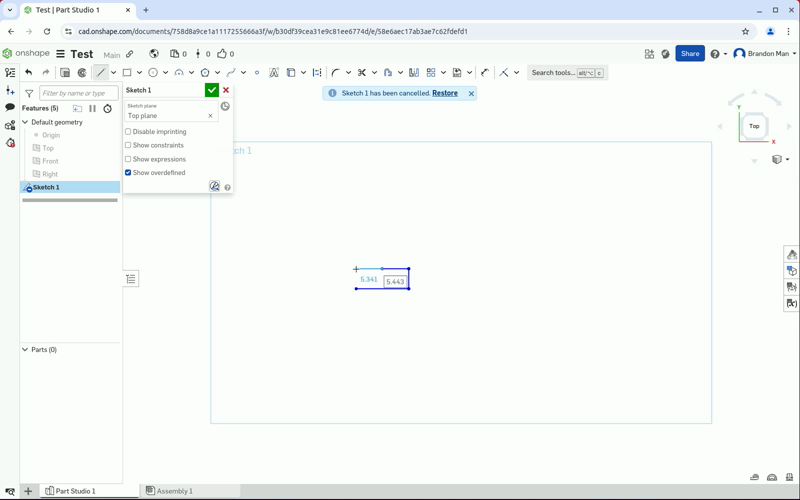
key_up(shift)
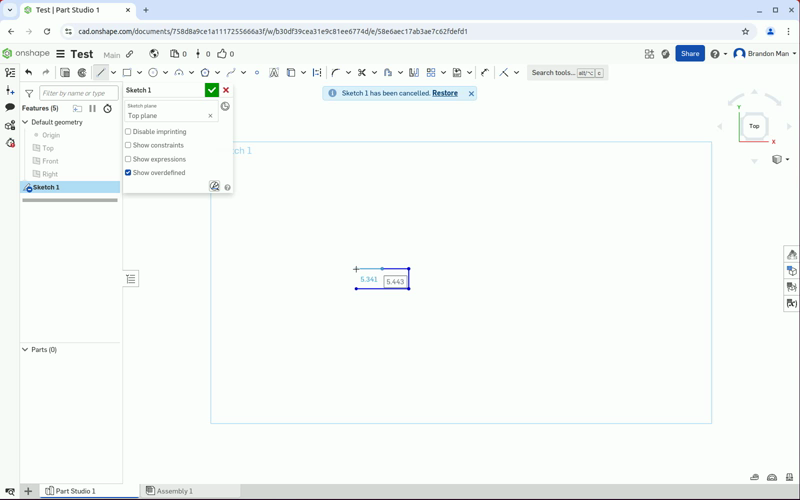
mouse_move(386, 268)
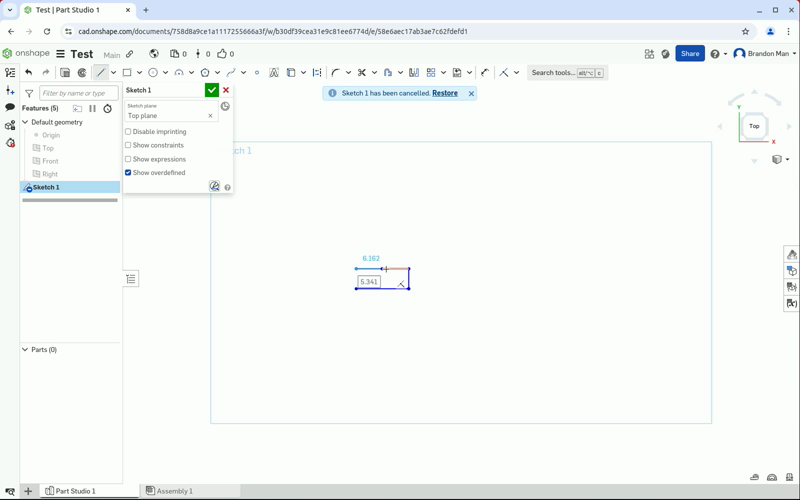
key_down(shift)
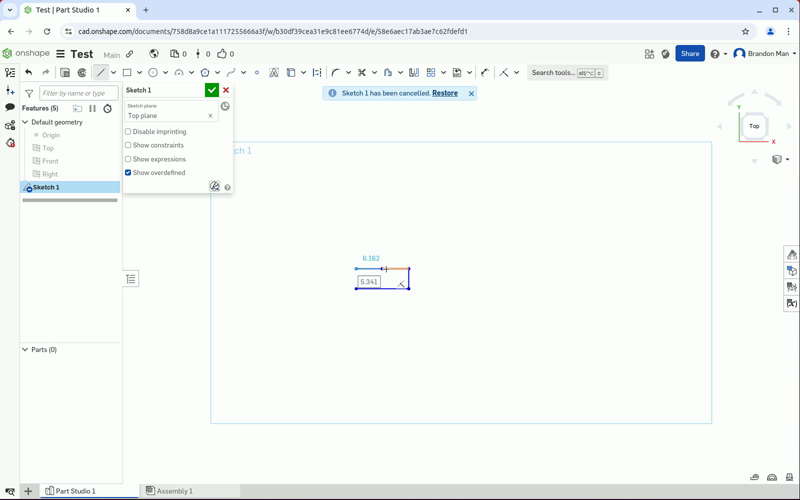
mouse_move(356, 288)
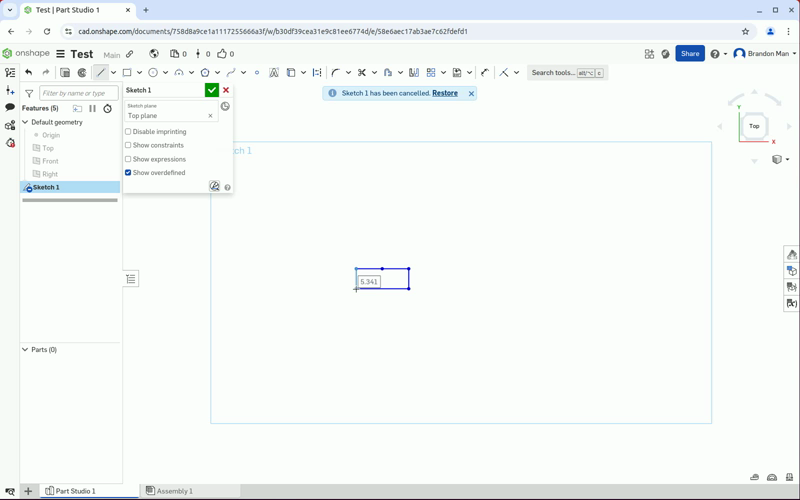
key_up(shift)
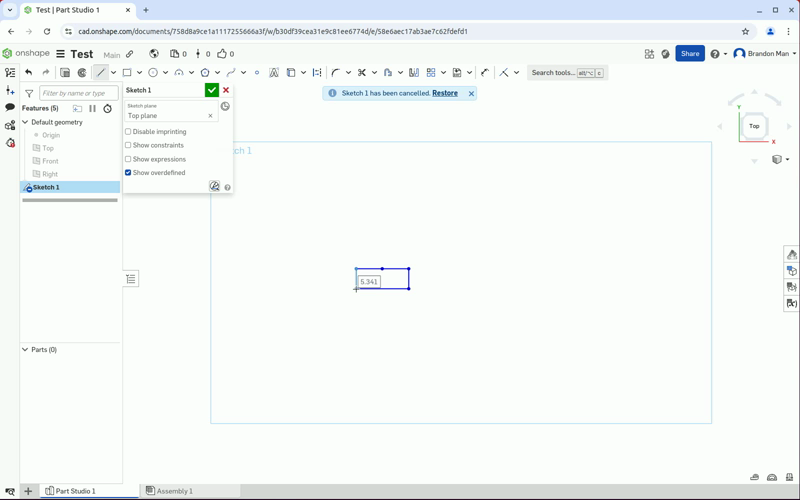
click(356, 288)
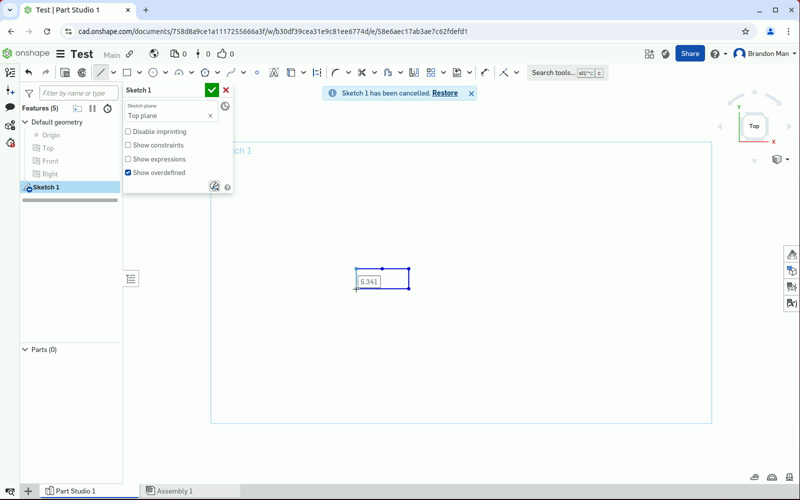
key(esc)
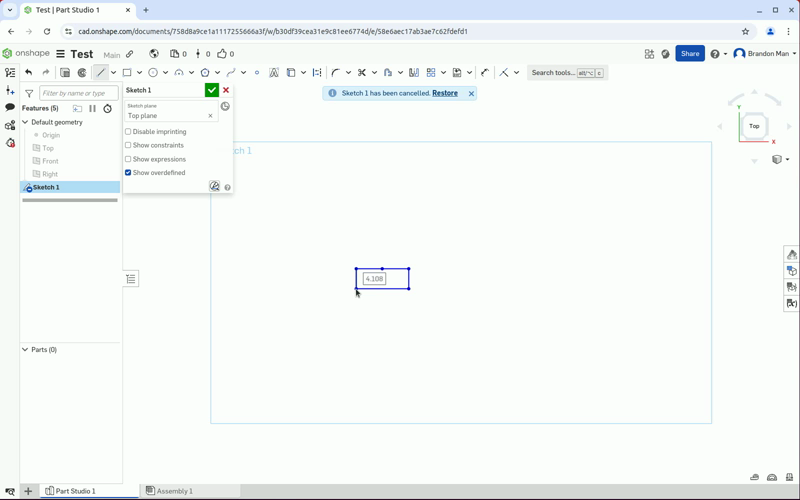
mouse_move(377, 282)
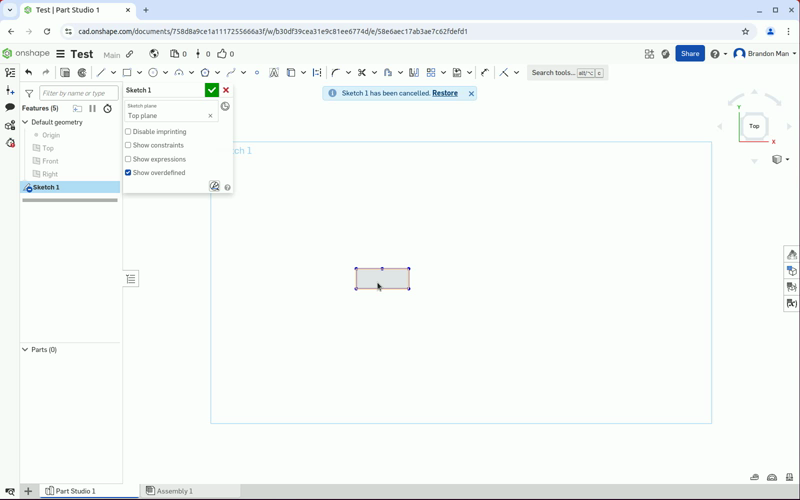
scroll(6)
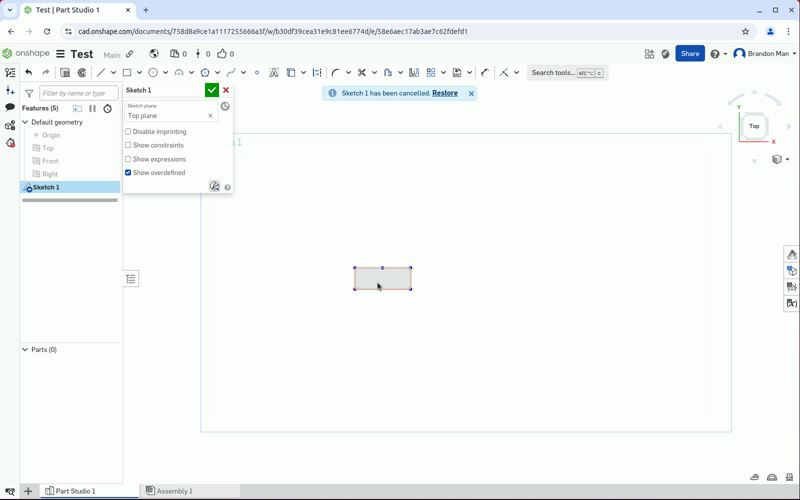
scroll(6)
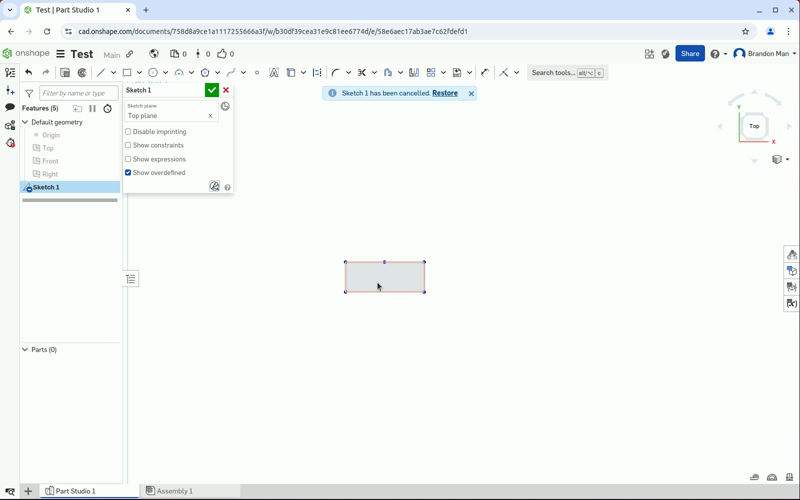
scroll(6)
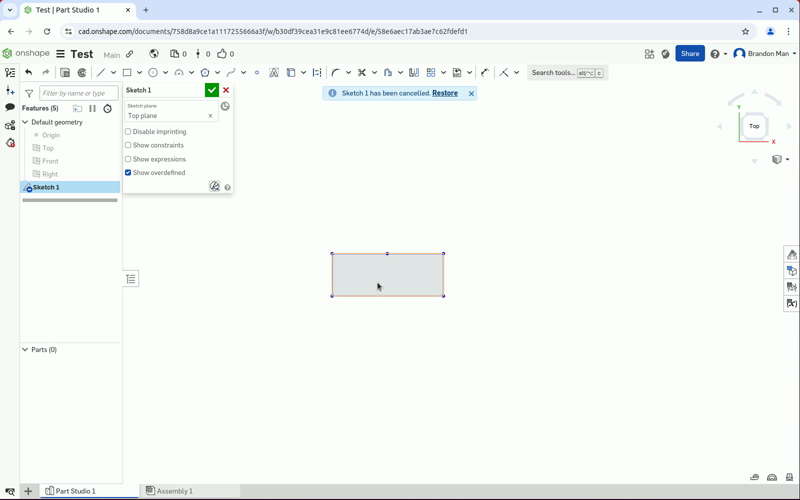
scroll(6)
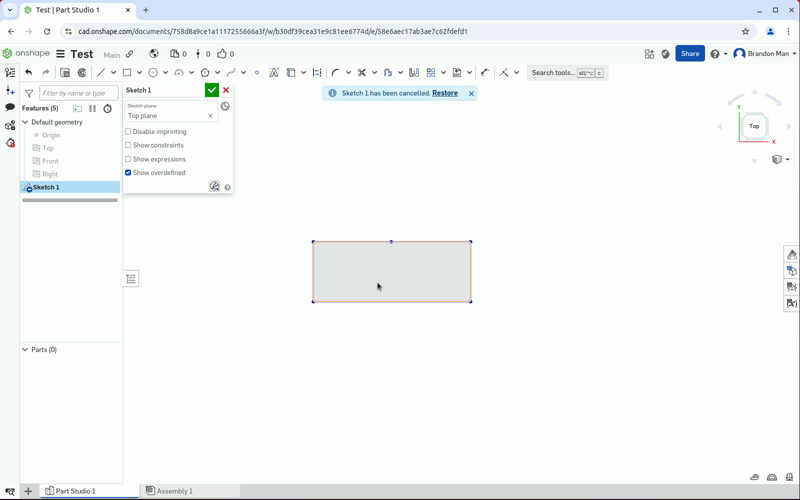
scroll(6)
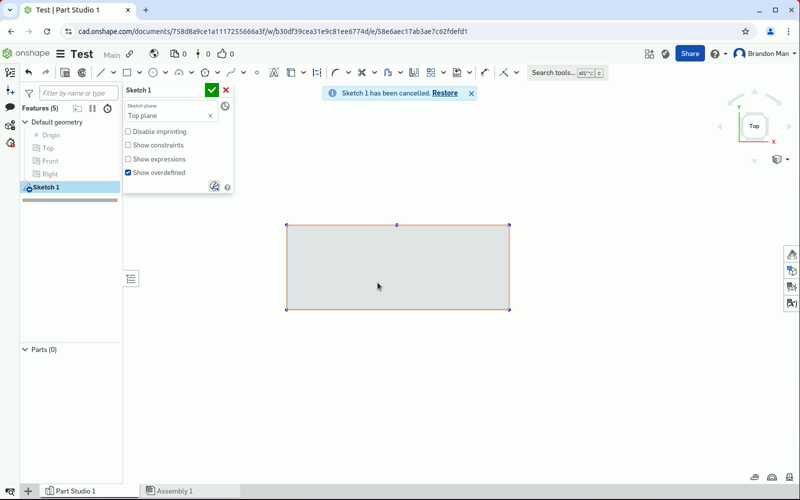
scroll(6)
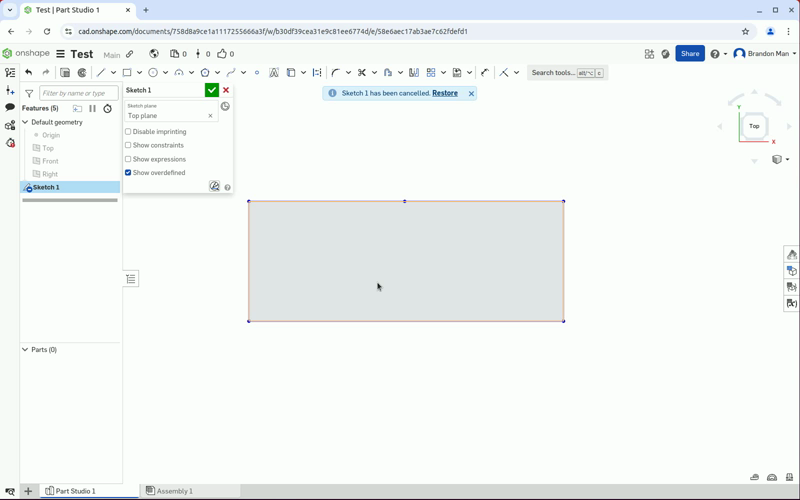
scroll(6)
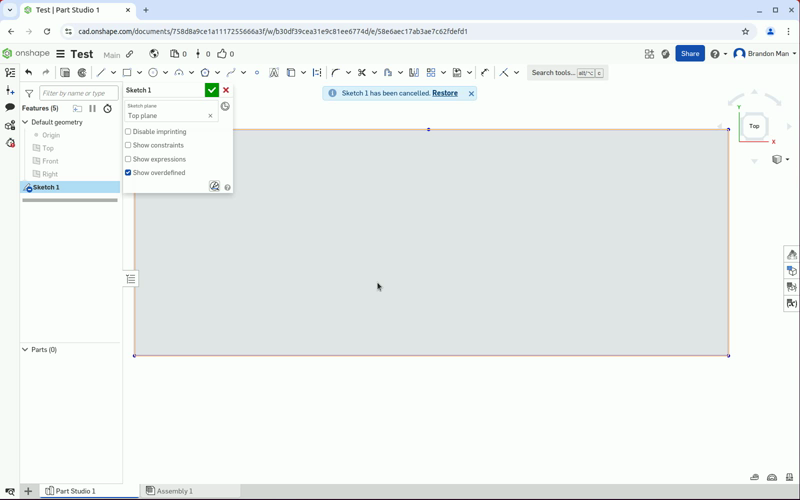
click(377, 282)
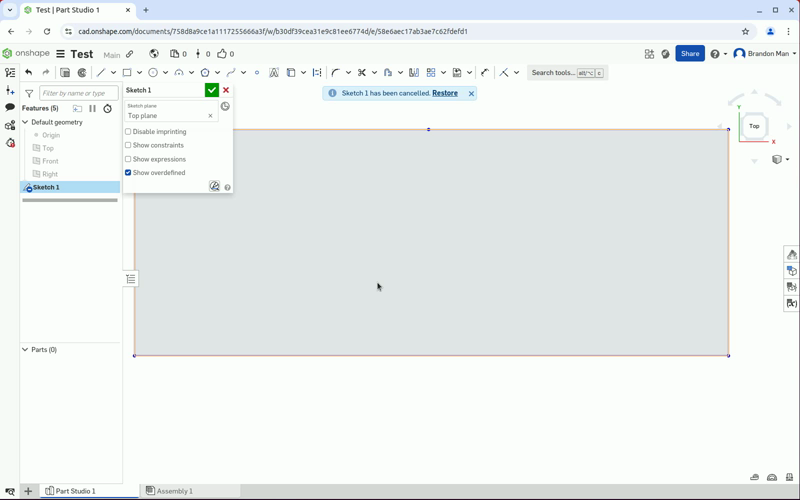
scroll(-6)
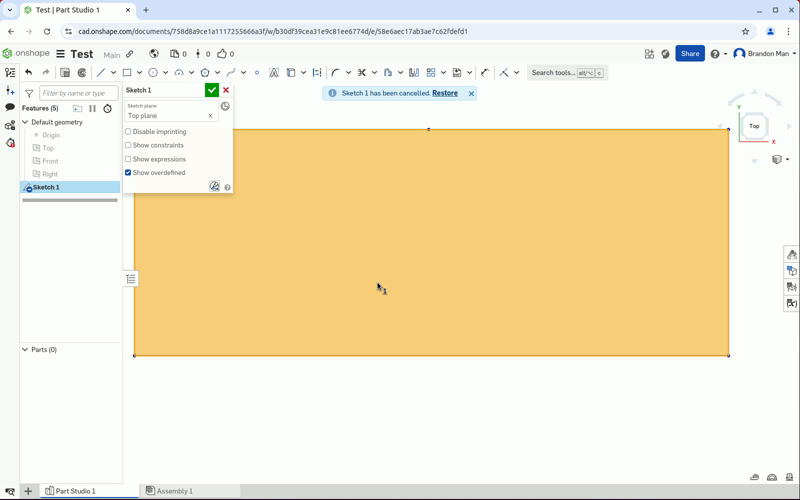
scroll(-6)
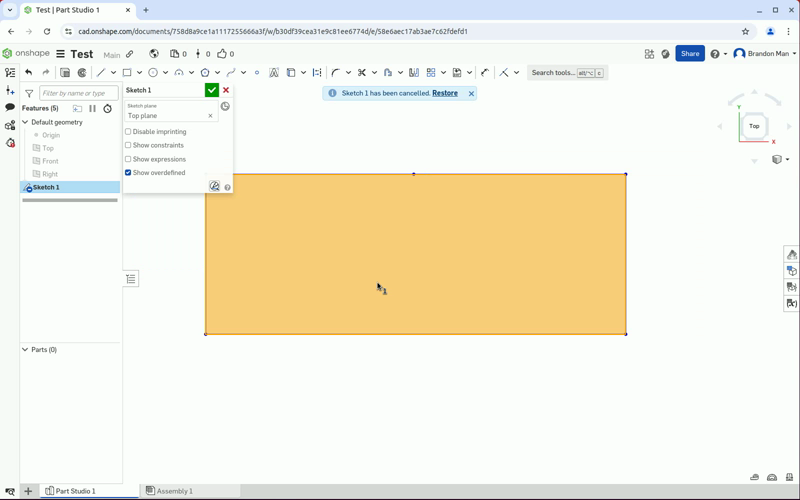
scroll(-6)
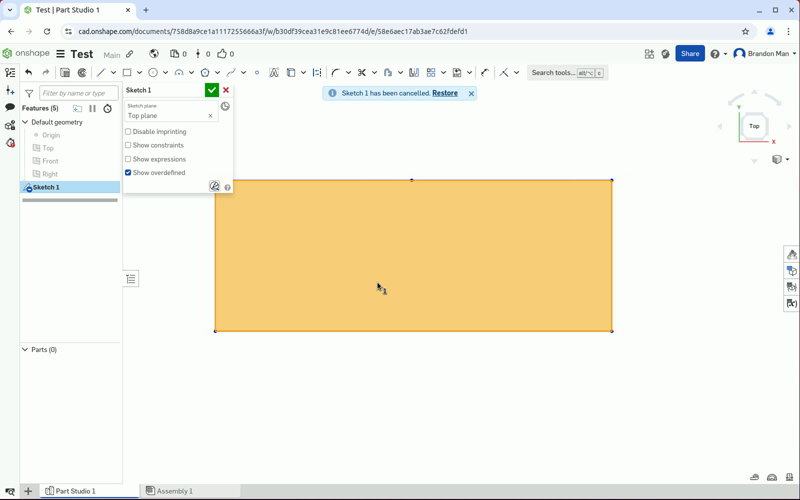
scroll(-6)
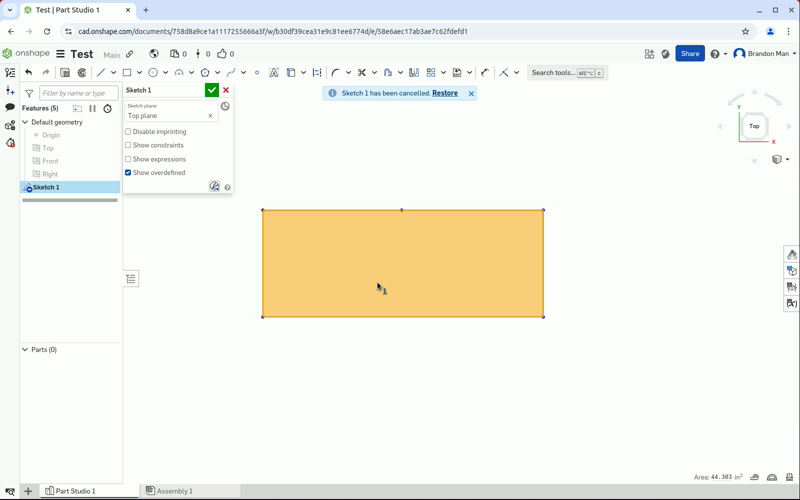
scroll(-6)
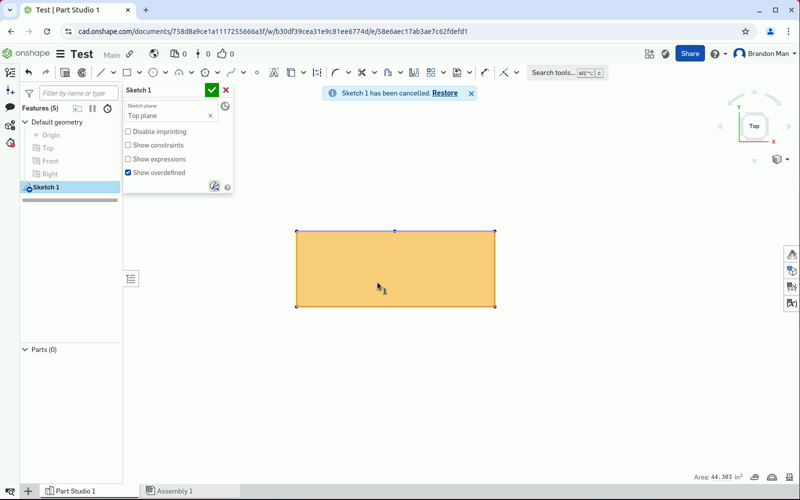
scroll(-6)
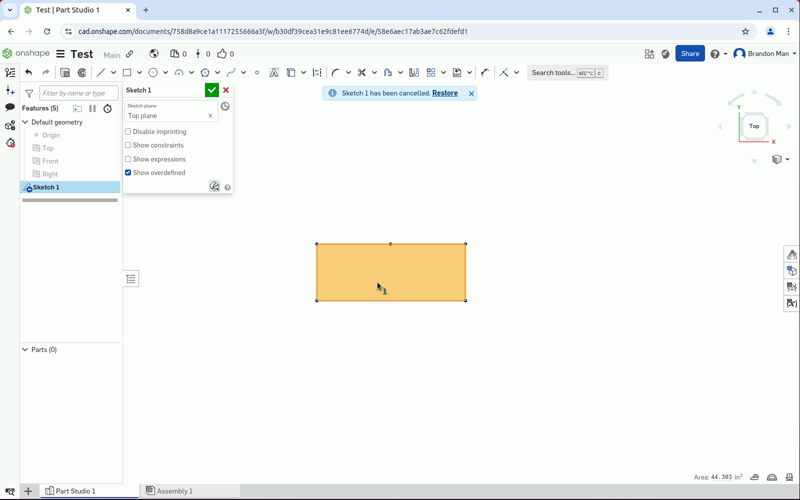
scroll(-6)
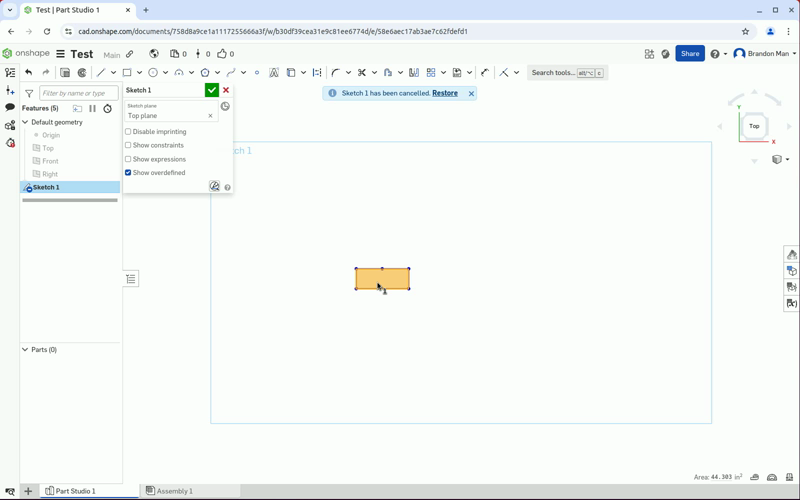
mouse_move(73, 352)
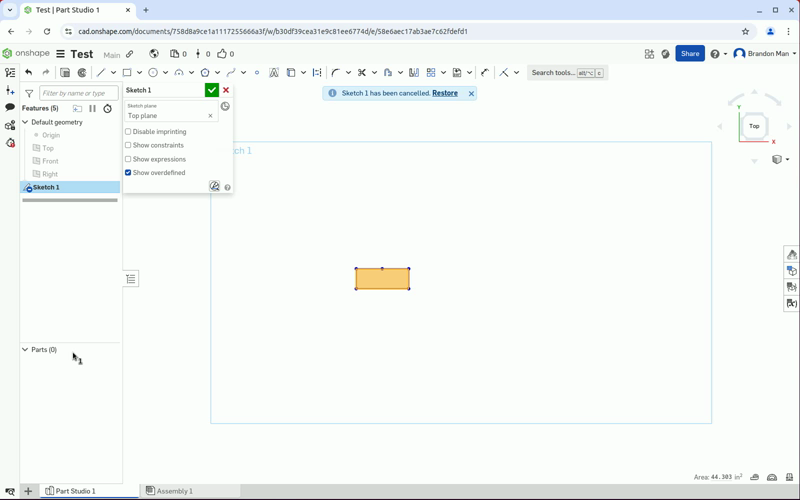
key(shift+y)
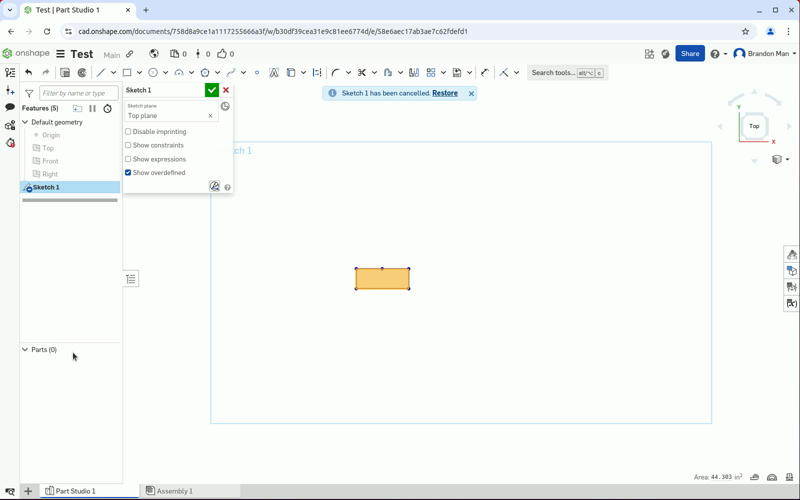
key(shift+e)
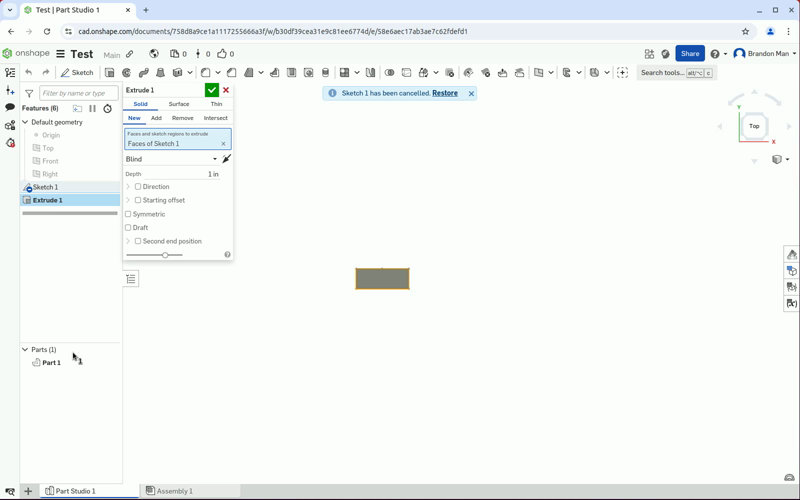
mouse_move(143, 106)
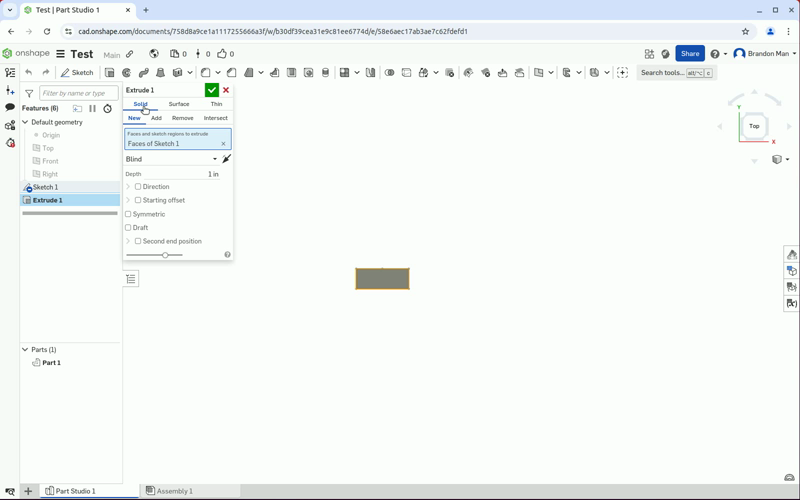
click(143, 106)
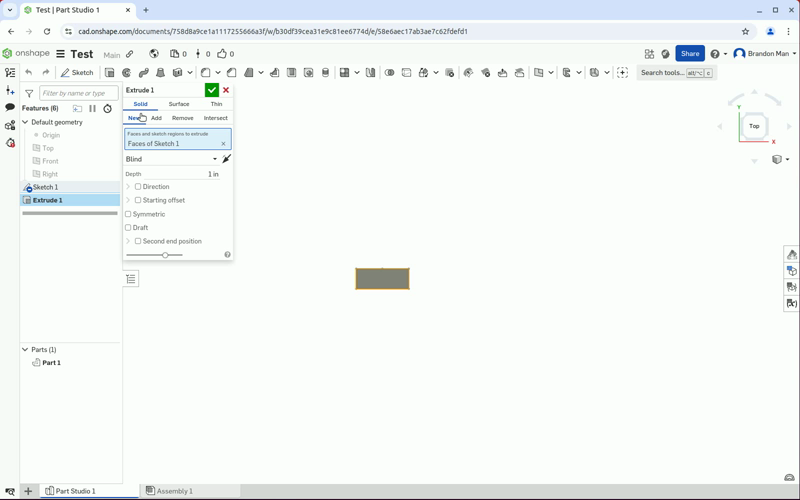
mouse_move(137, 120)
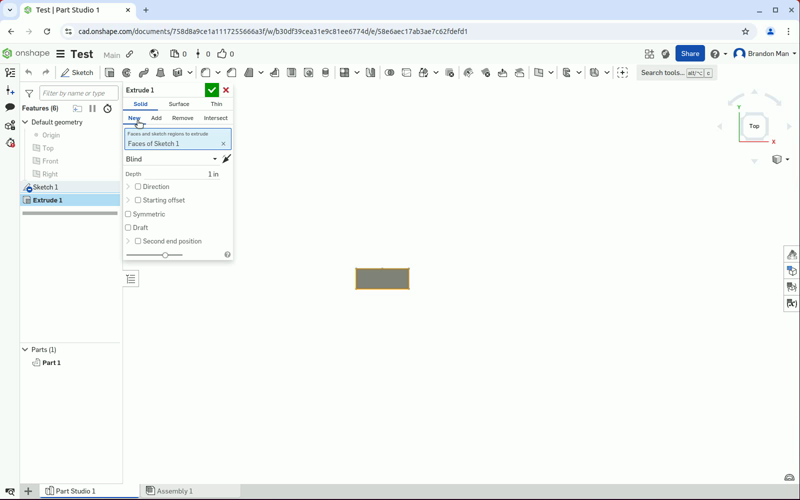
click(137, 120)
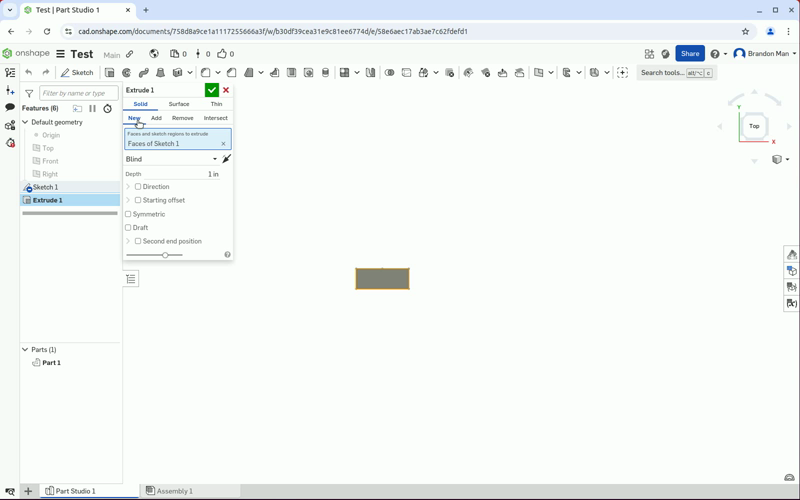
key(tab, 4)
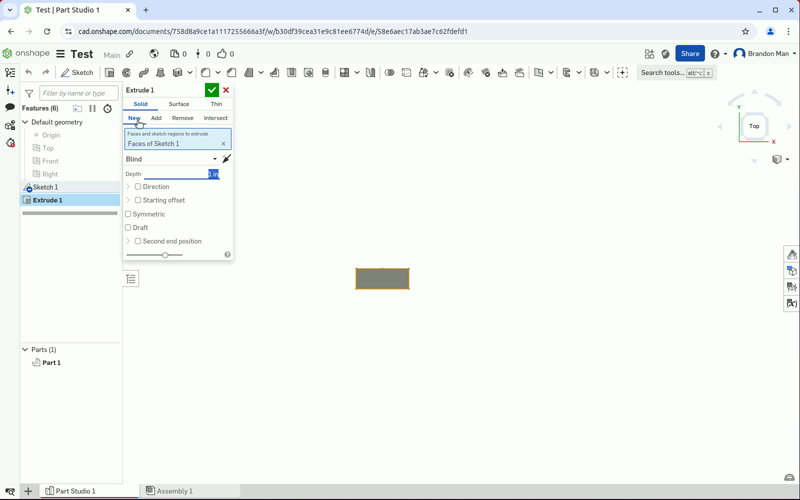
text(0.722)
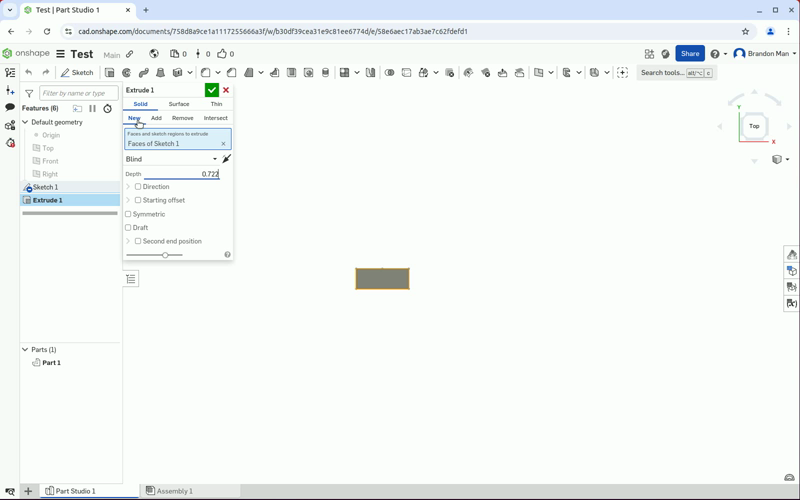
key(enter)
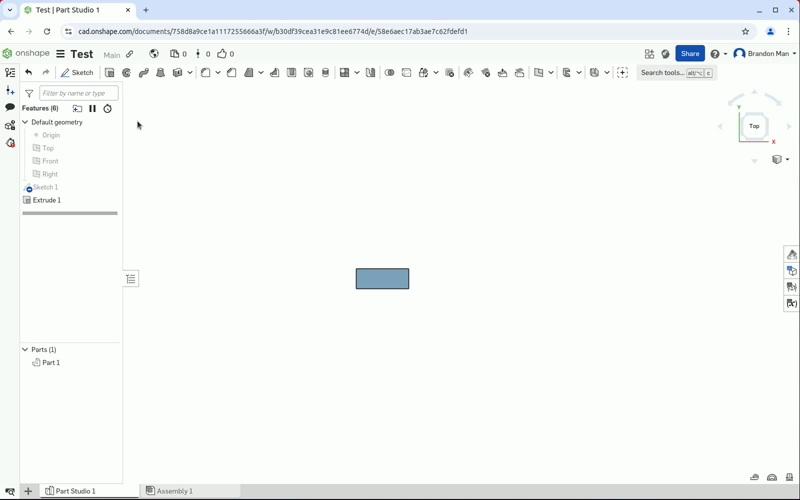
key(shift+h)
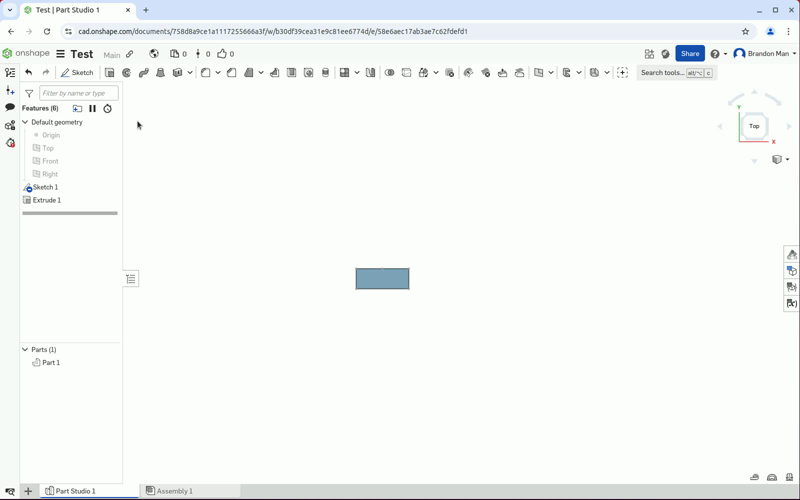
key(shift+h)
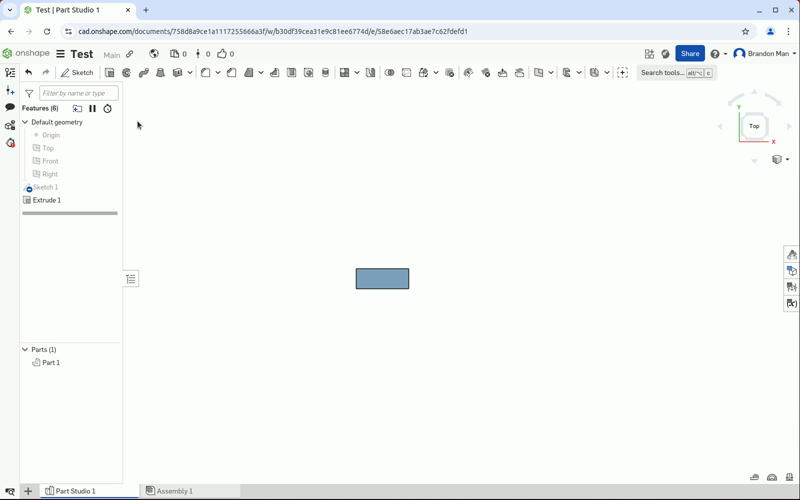
mouse_move(73, 189)
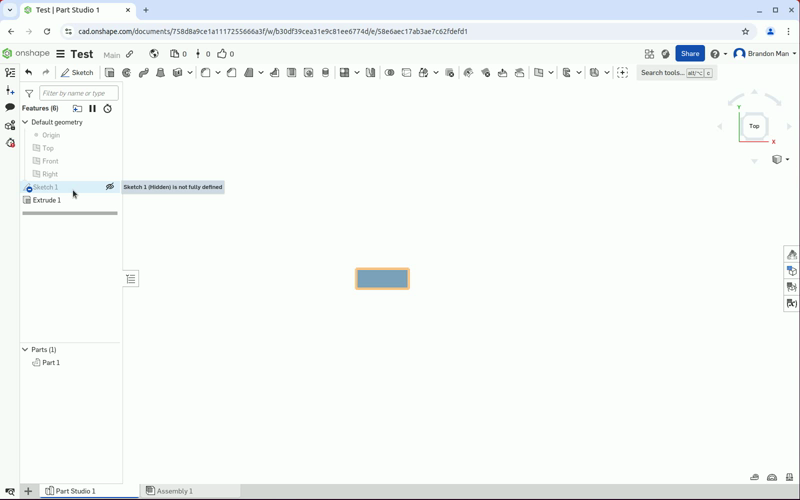
click(73, 189)
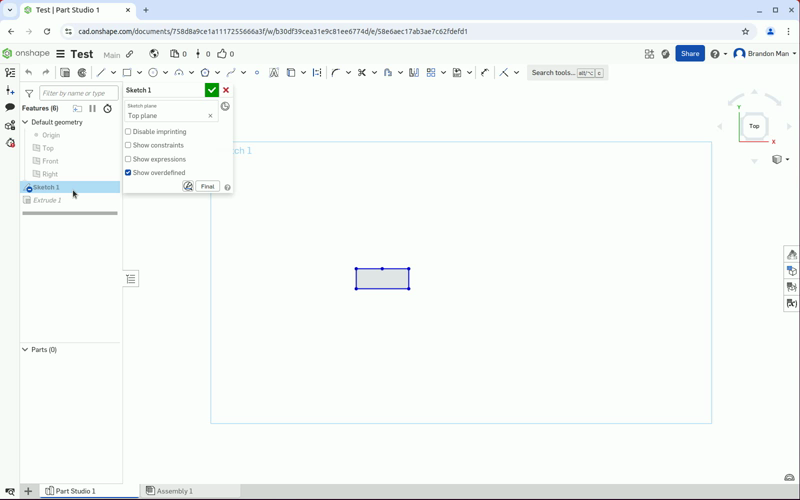
mouse_move(229, 92)
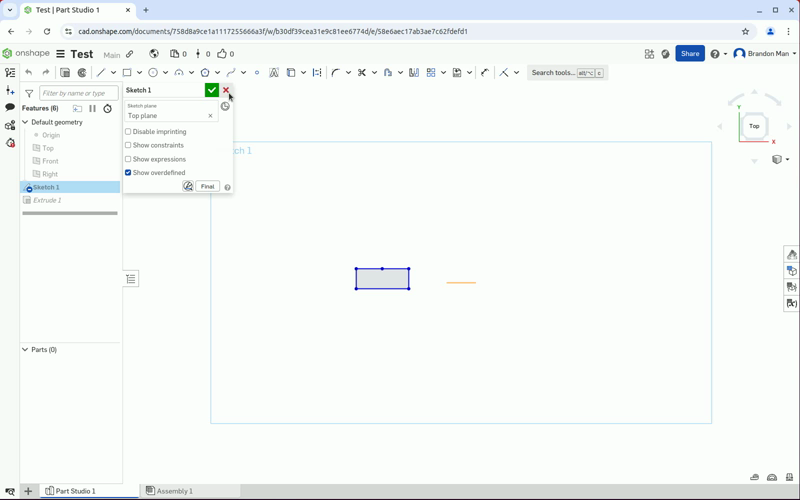
click(229, 92)
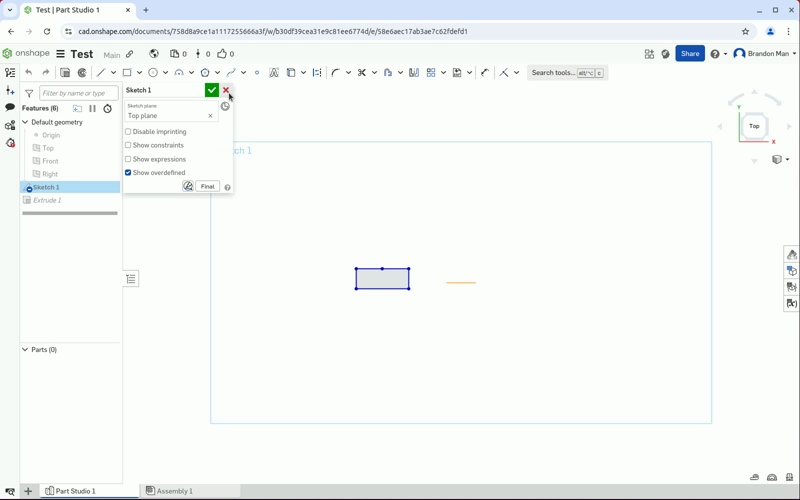
key(shift+s)
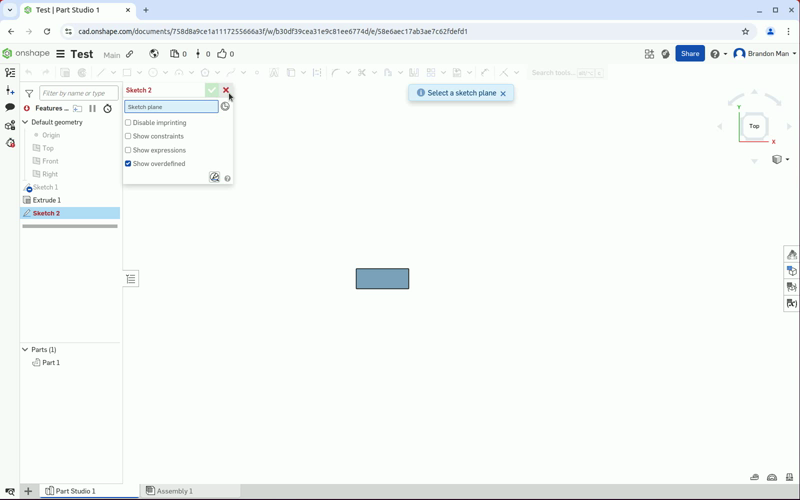
mouse_move(73, 150)
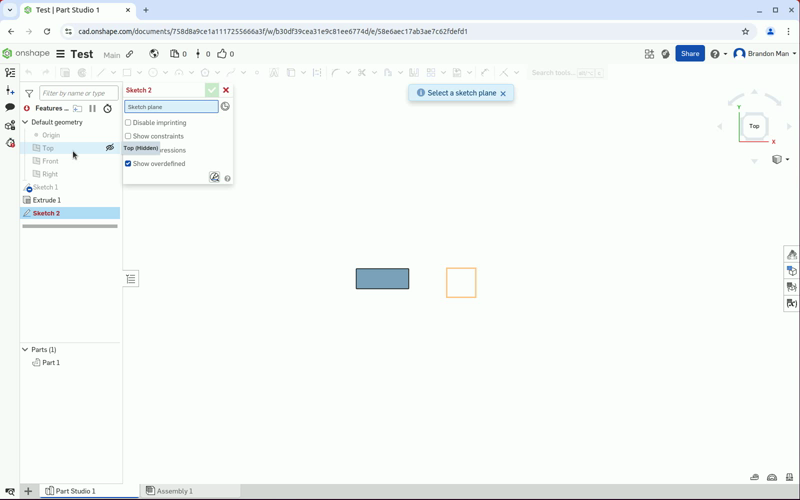
click(73, 150)
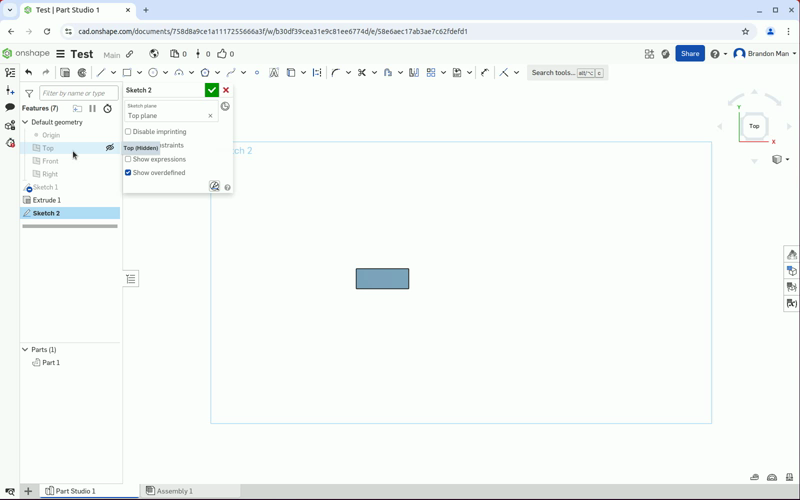
mouse_move(73, 352)
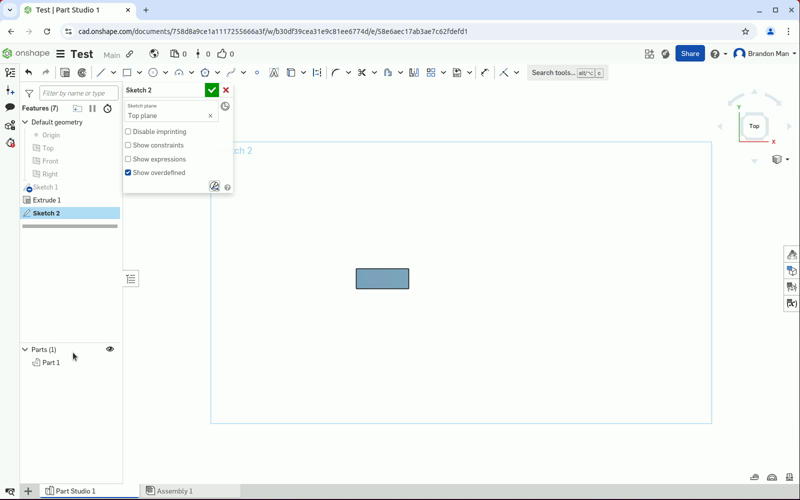
key(y)
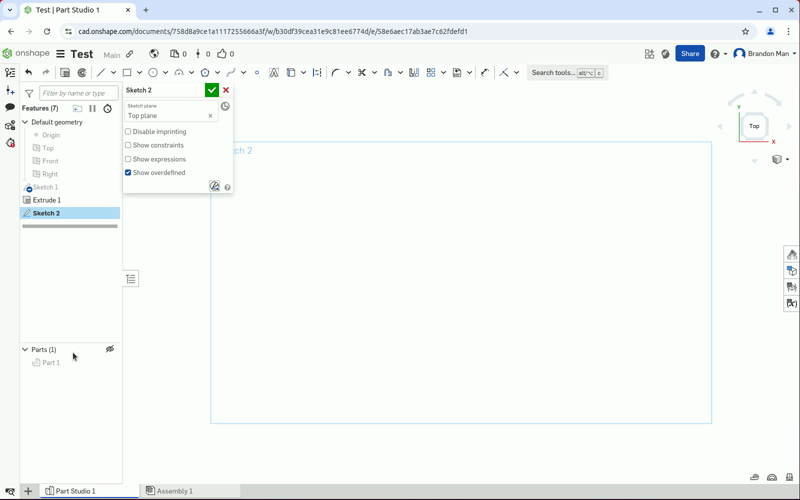
key(l)
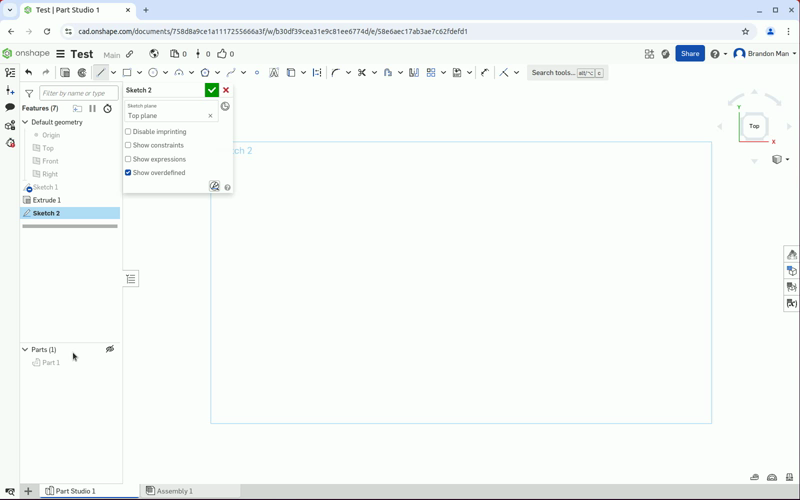
key_down(shift)
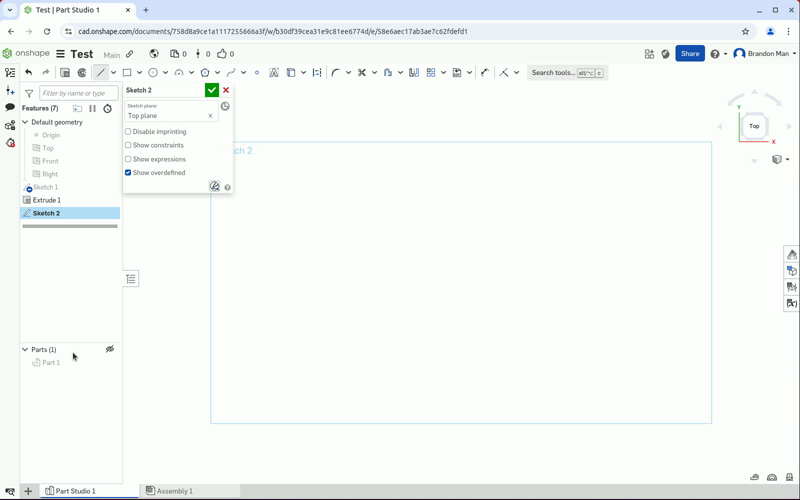
mouse_move(438, 253)
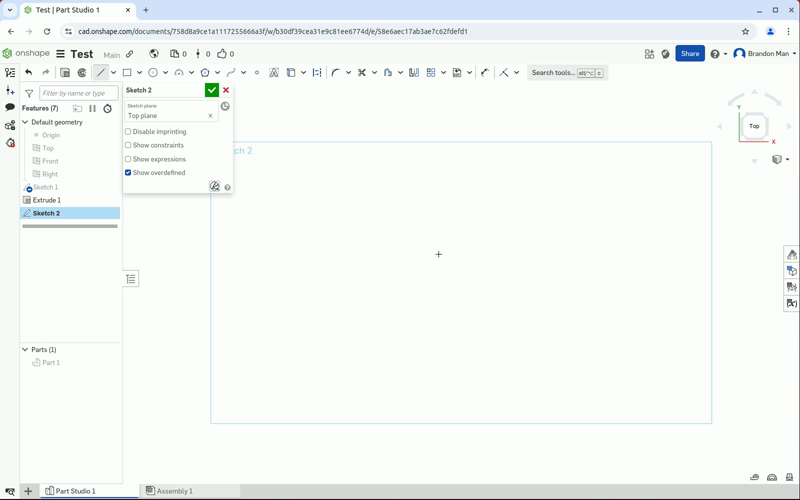
click(438, 253)
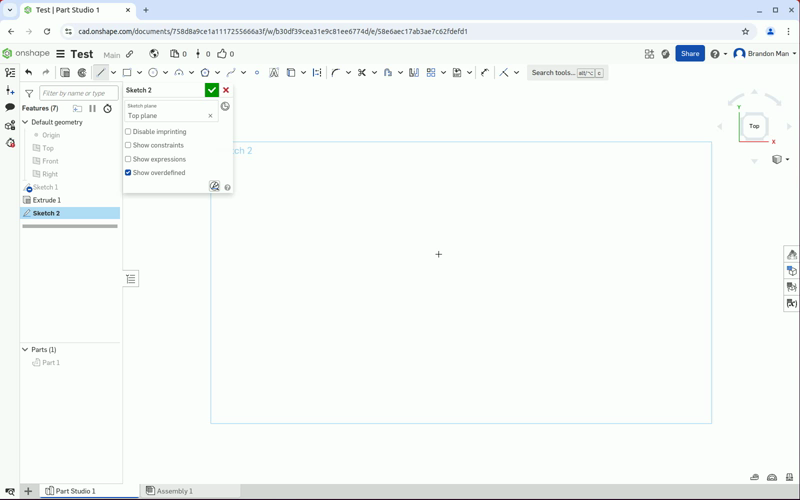
key_up(shift)
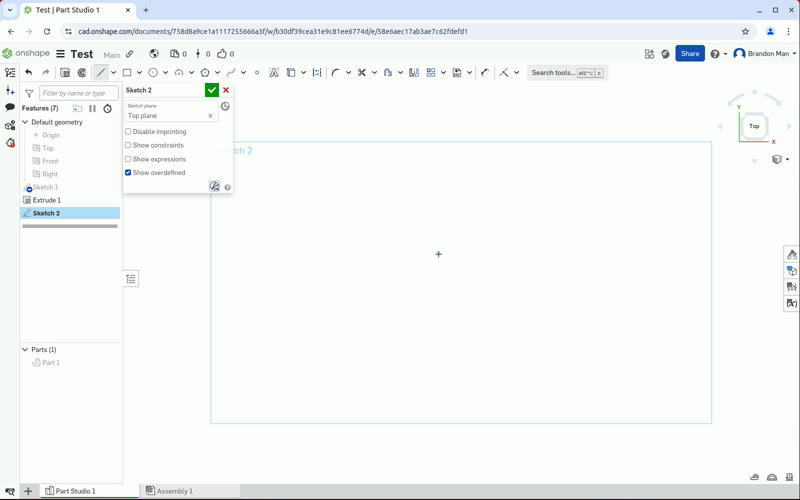
key_down(shift)
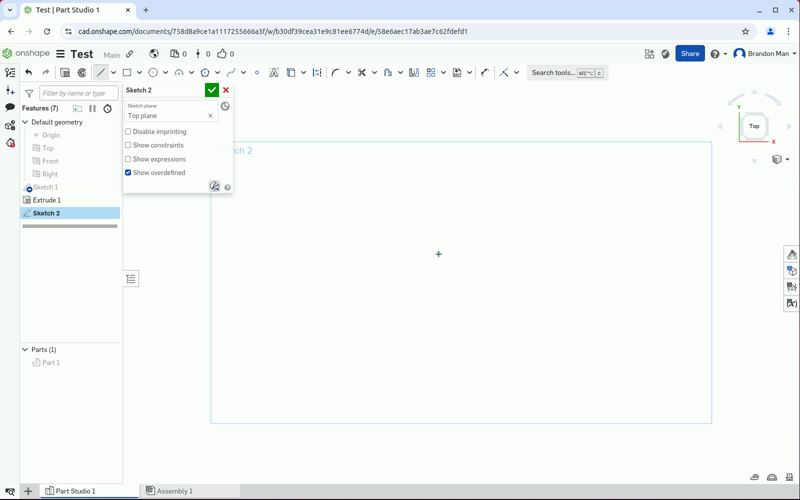
mouse_move(468, 253)
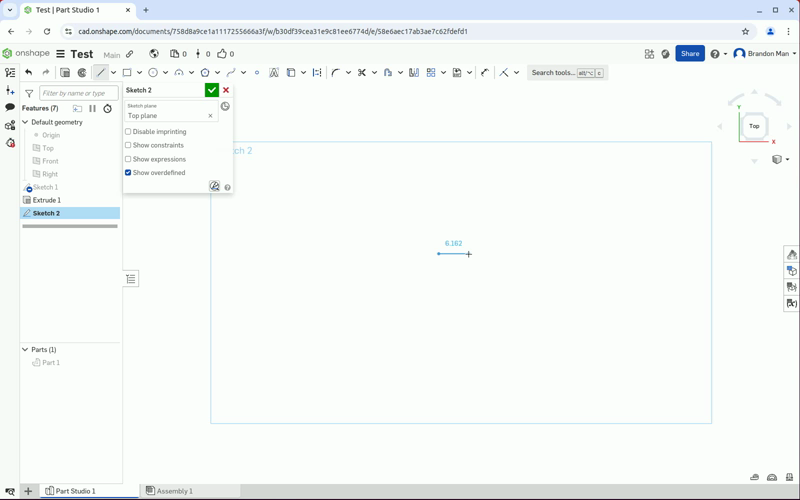
mouse_move(463, 253)
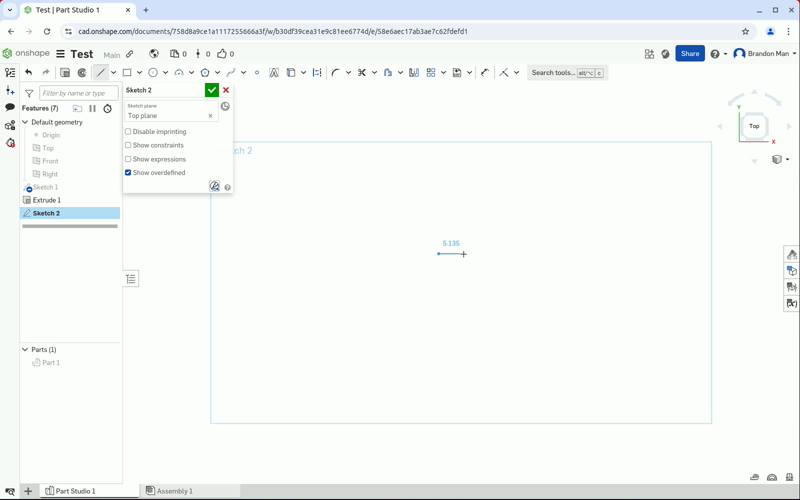
click(463, 253)
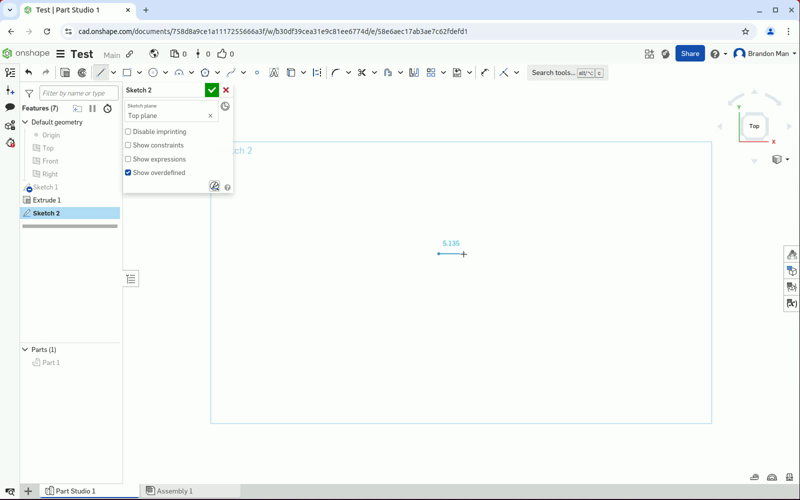
key_up(shift)
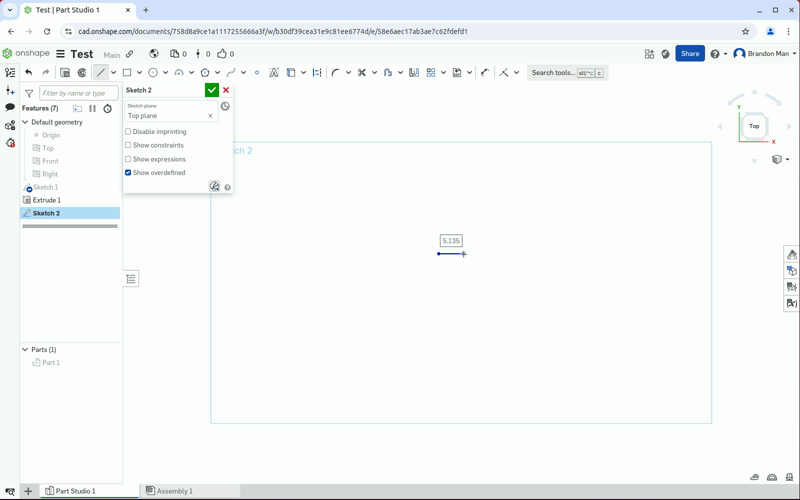
key_down(shift)
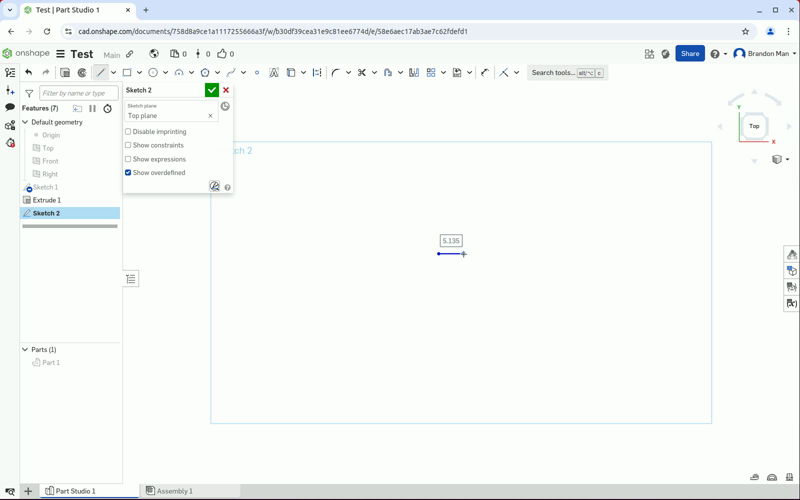
mouse_move(493, 253)
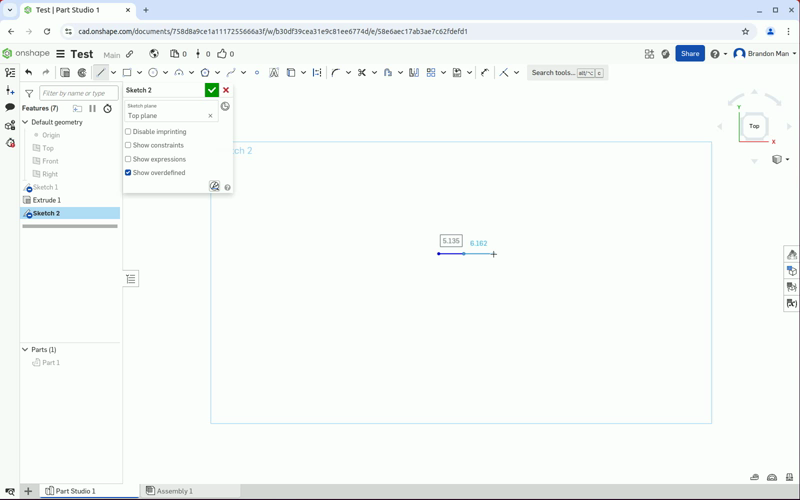
mouse_move(492, 253)
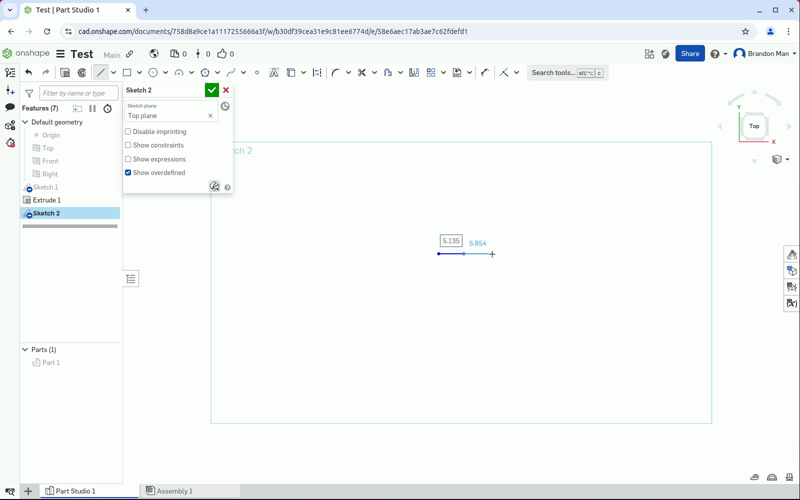
click(492, 253)
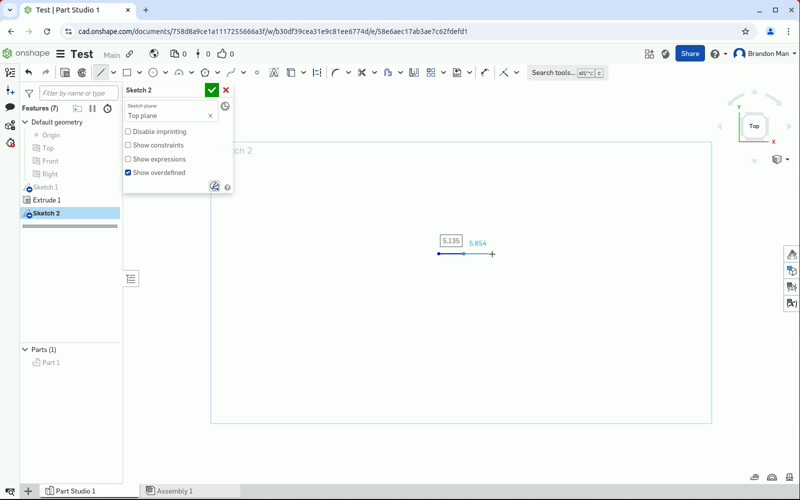
key_up(shift)
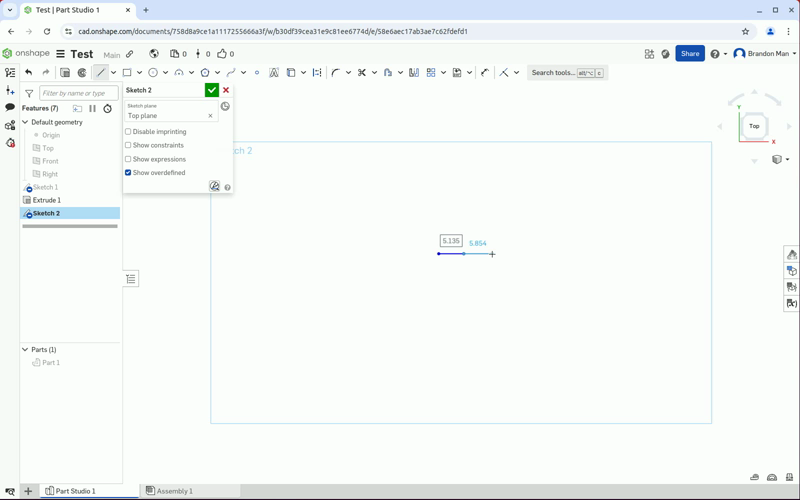
key_down(shift)
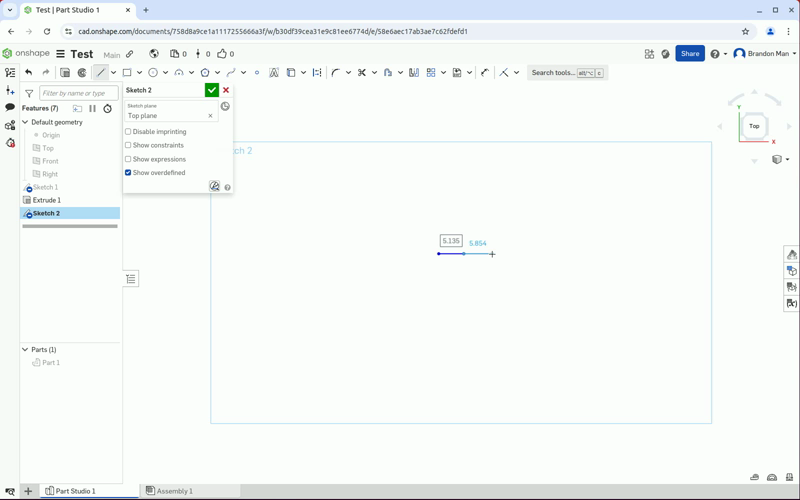
mouse_move(522, 253)
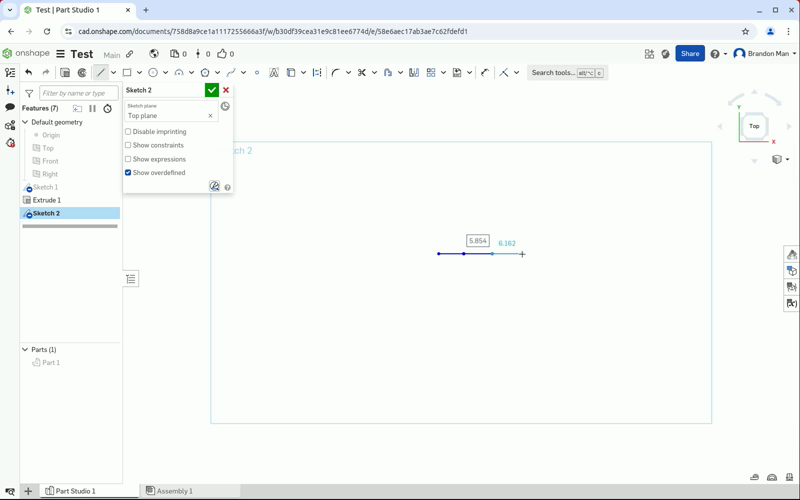
mouse_move(492, 235)
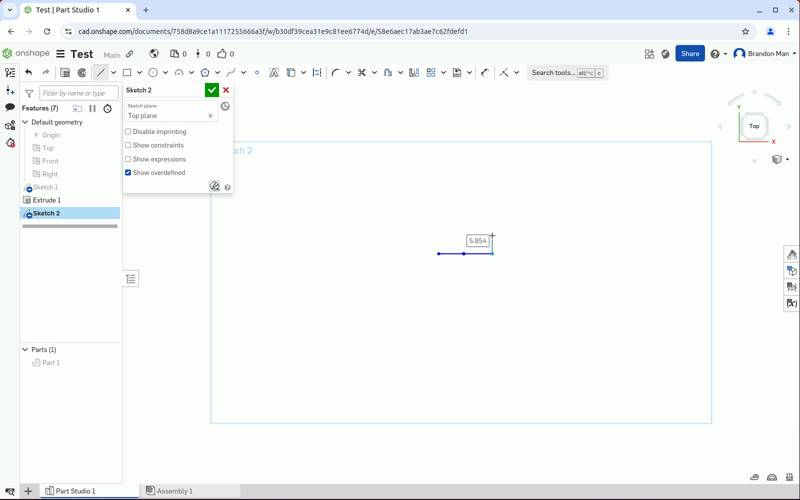
click(492, 235)
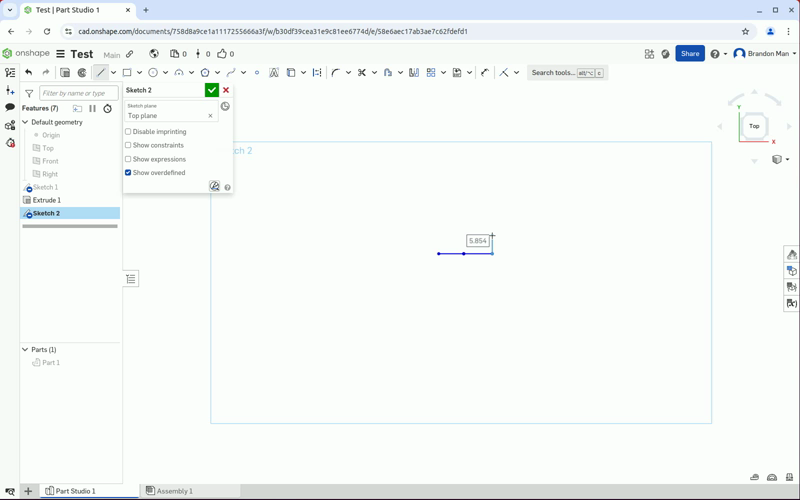
key_up(shift)
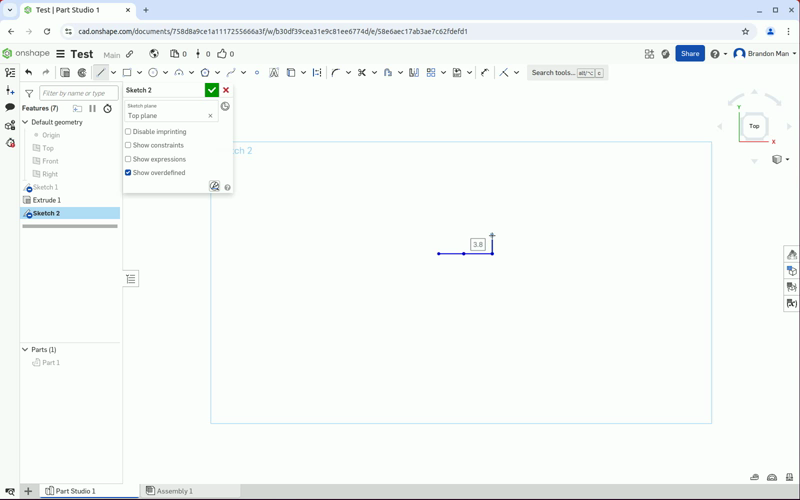
key_down(shift)
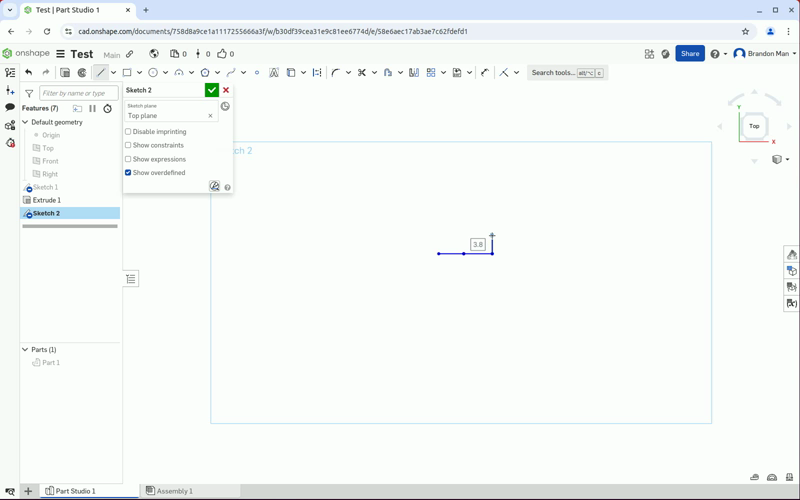
mouse_move(522, 235)
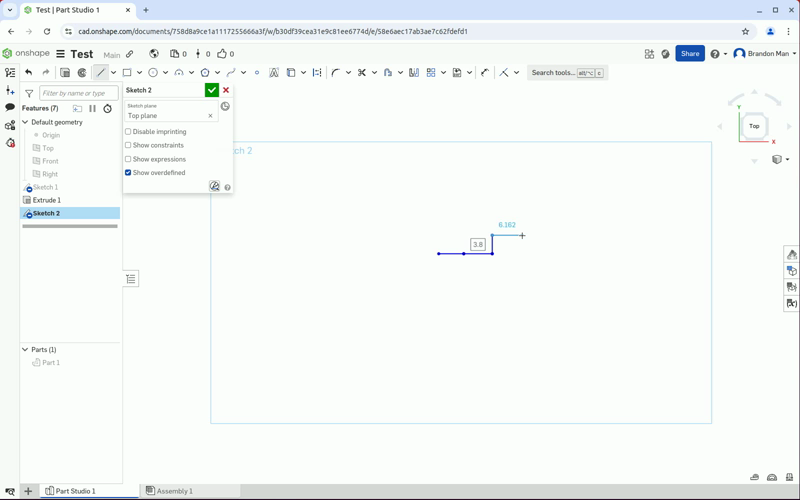
mouse_move(438, 235)
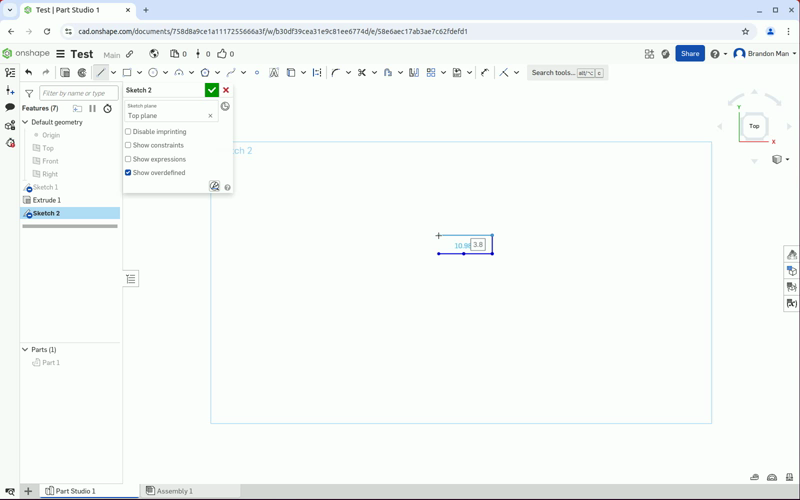
click(438, 235)
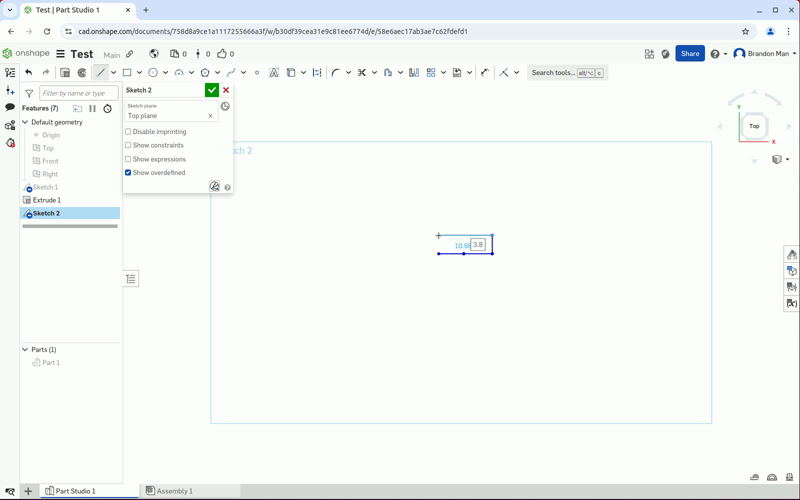
key_up(shift)
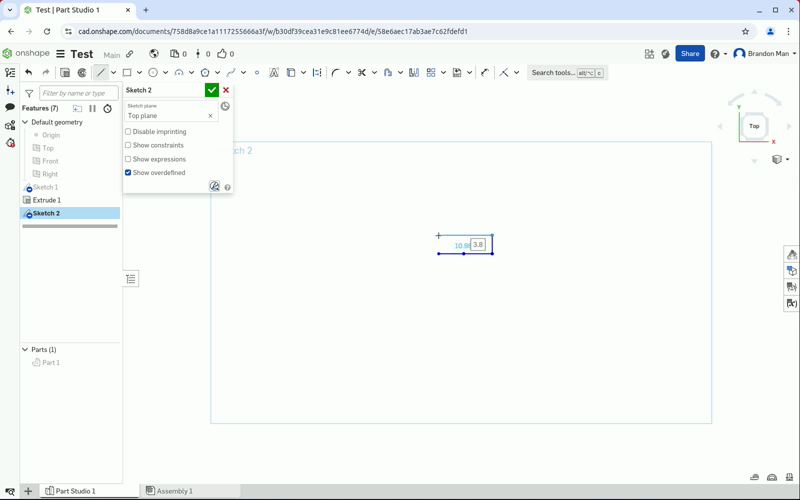
mouse_move(468, 235)
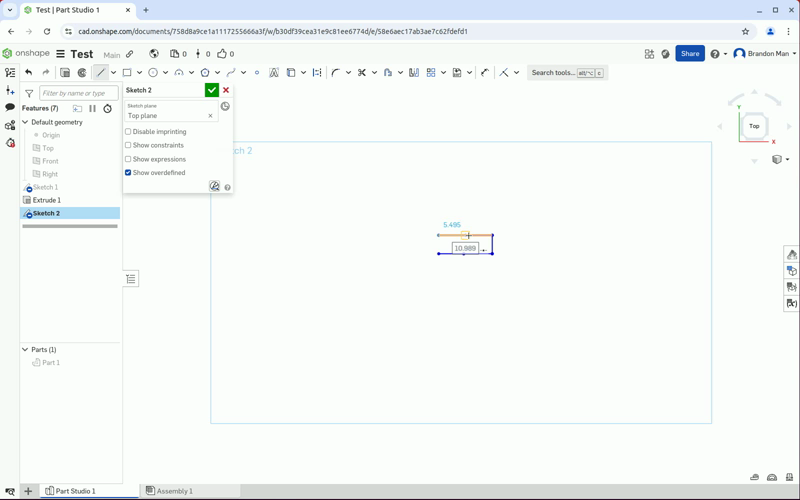
key_down(shift)
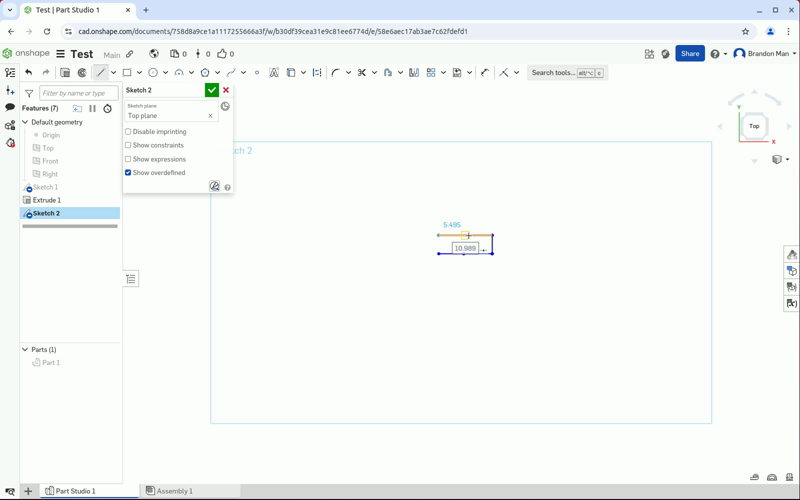
mouse_move(438, 253)
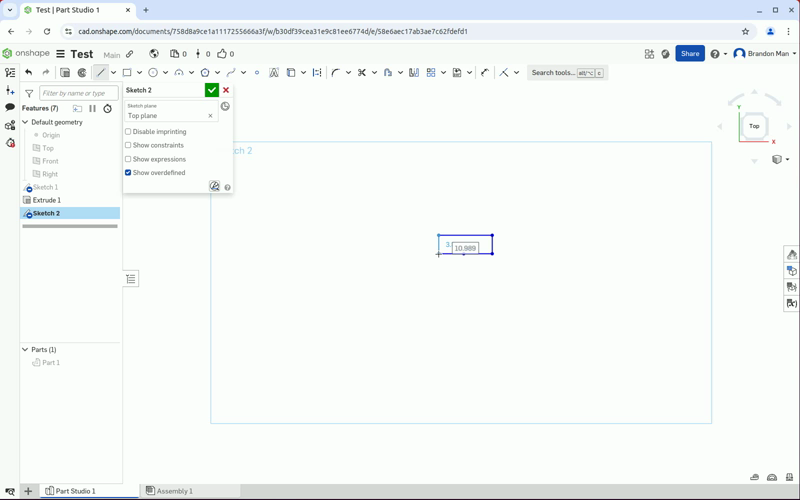
key_up(shift)
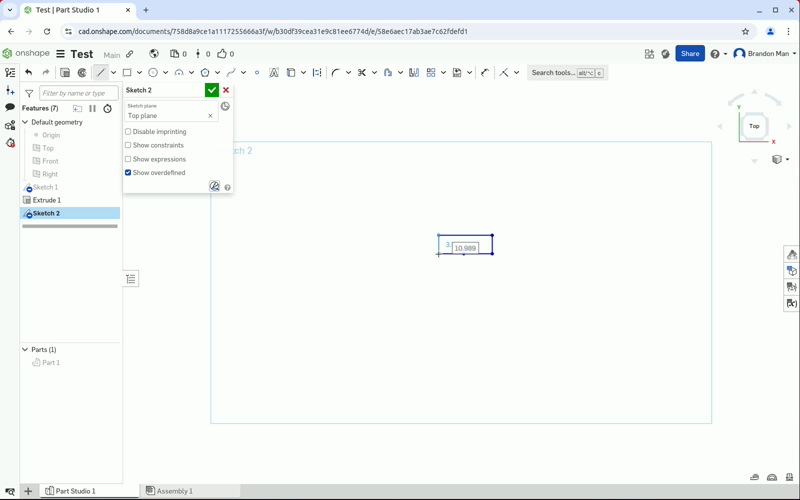
click(438, 253)
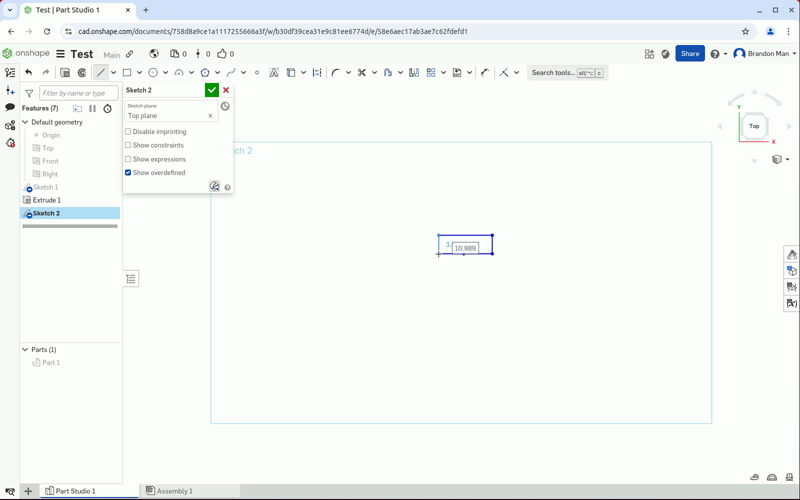
key(esc)
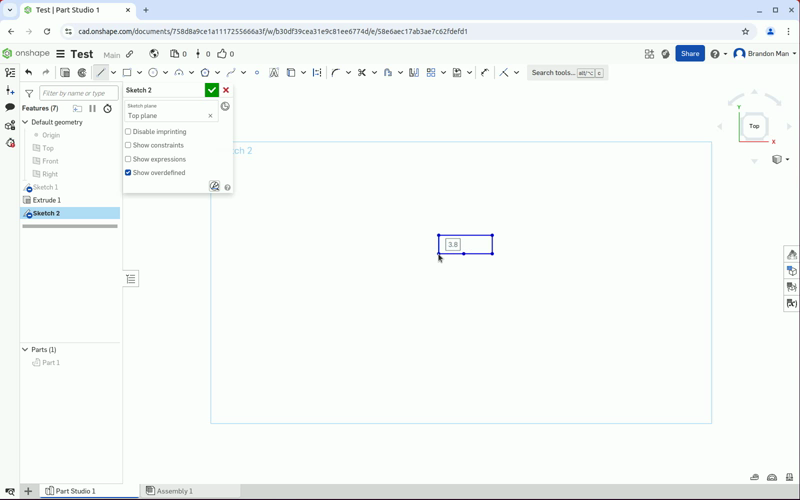
mouse_move(452, 239)
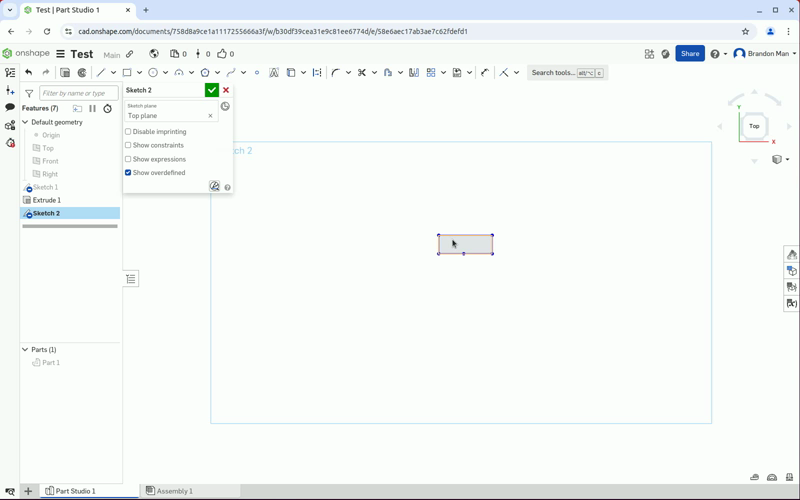
scroll(6)
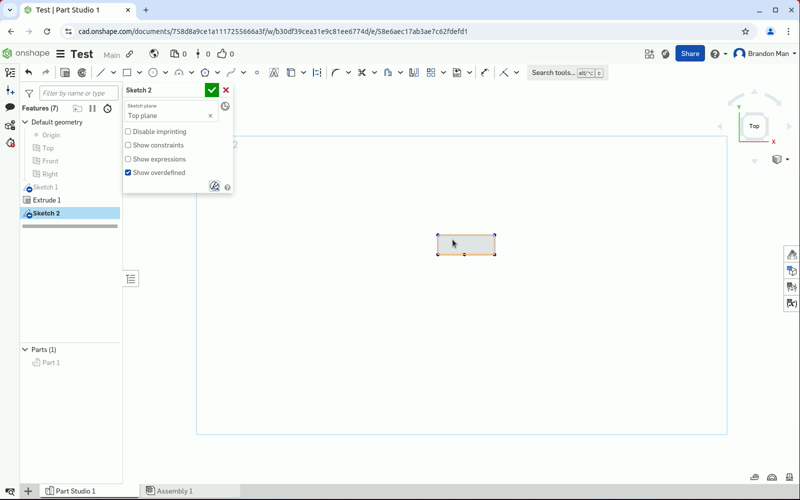
scroll(6)
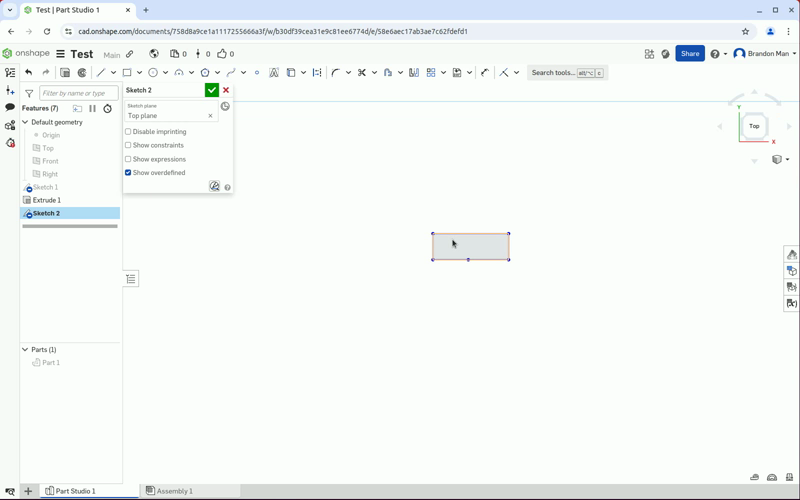
scroll(6)
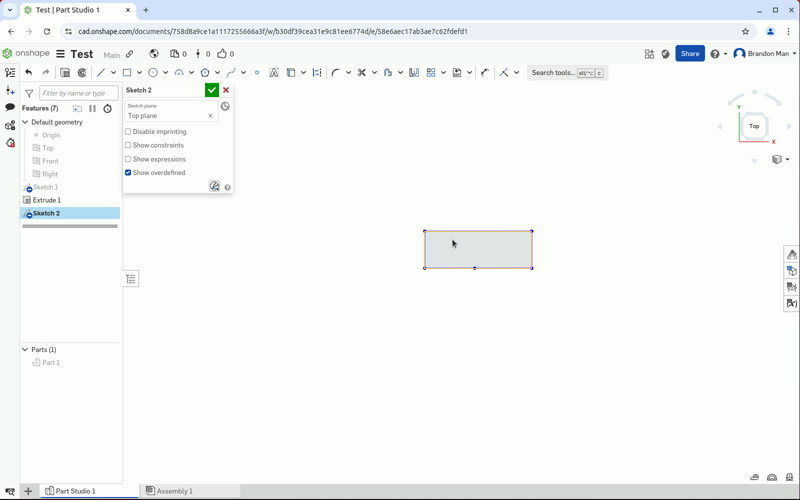
scroll(6)
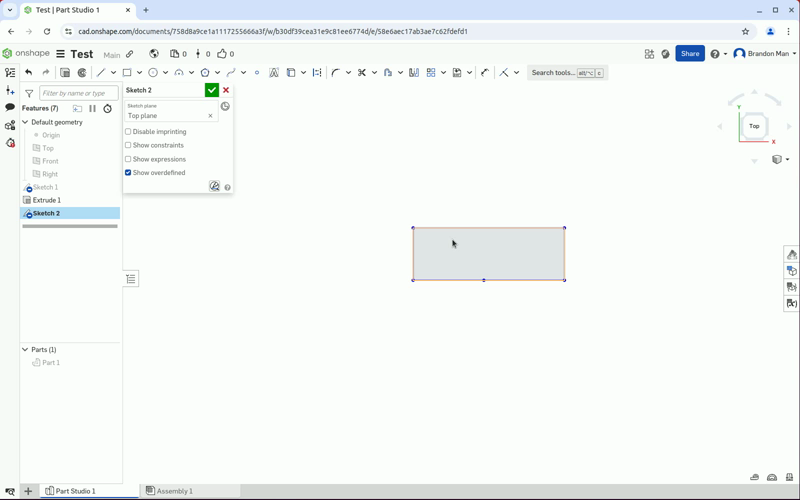
scroll(6)
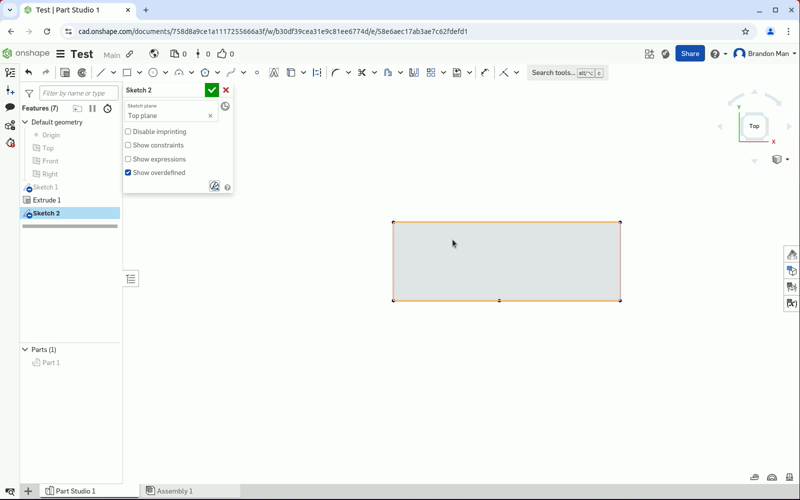
scroll(6)
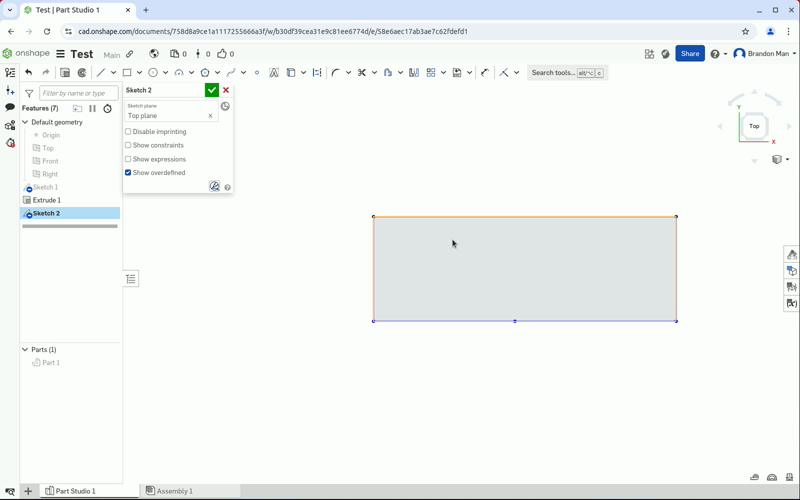
scroll(6)
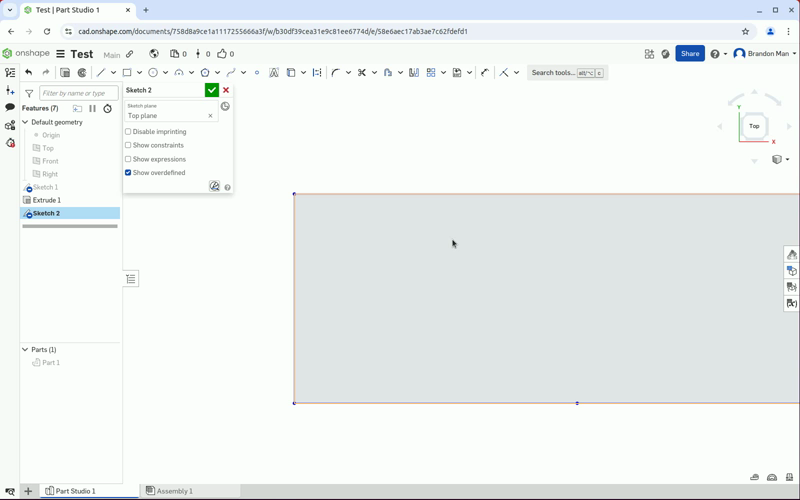
click(452, 239)
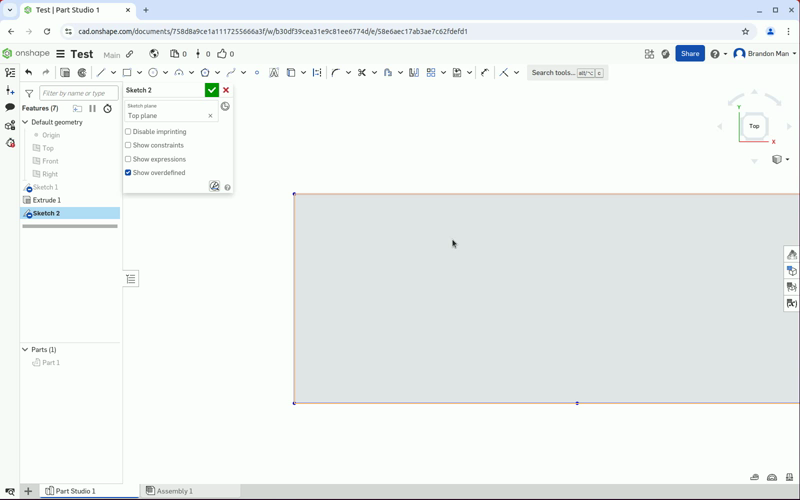
scroll(-6)
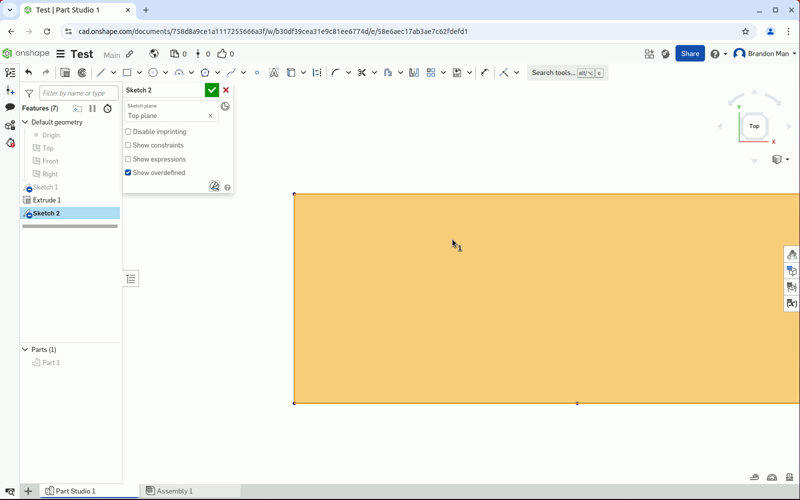
scroll(-6)
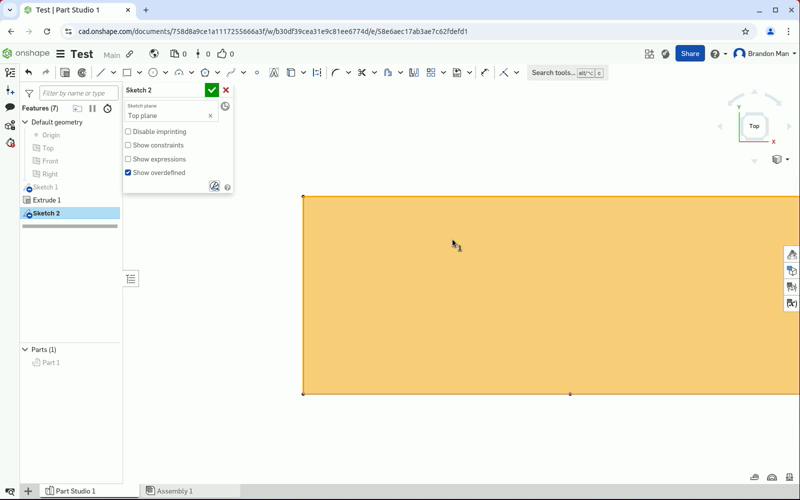
scroll(-6)
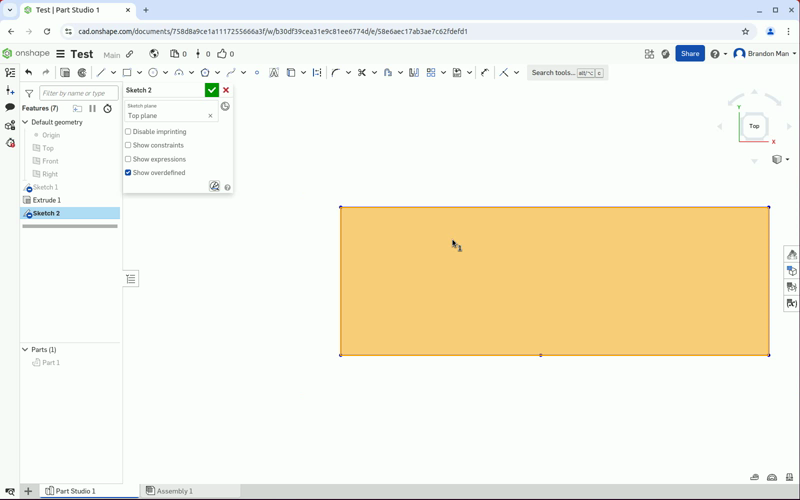
scroll(-6)
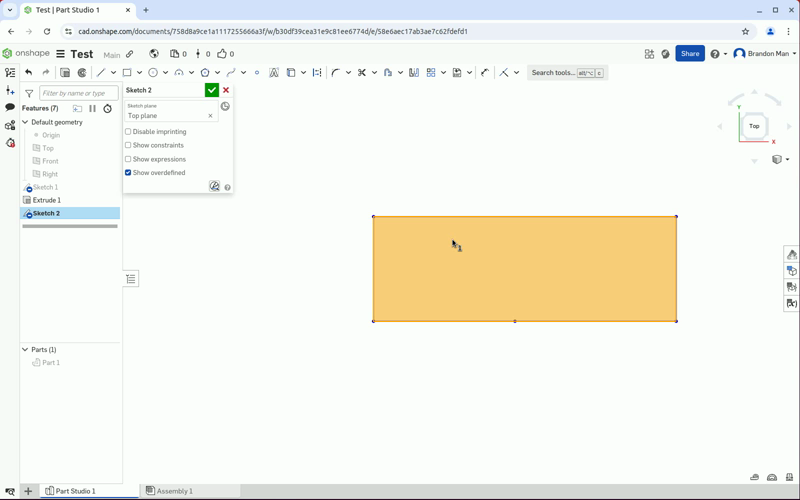
scroll(-6)
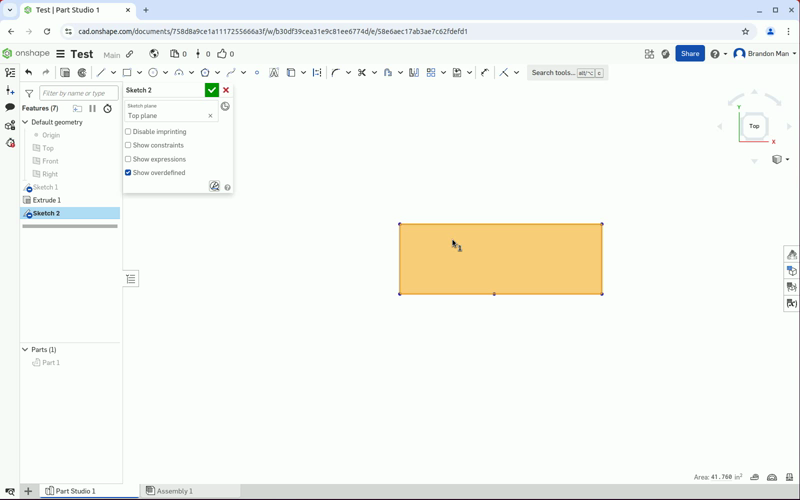
scroll(-6)
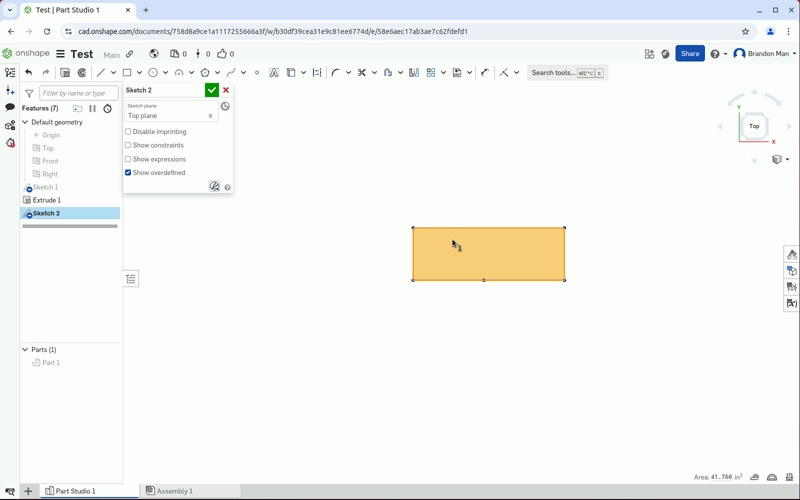
scroll(-6)
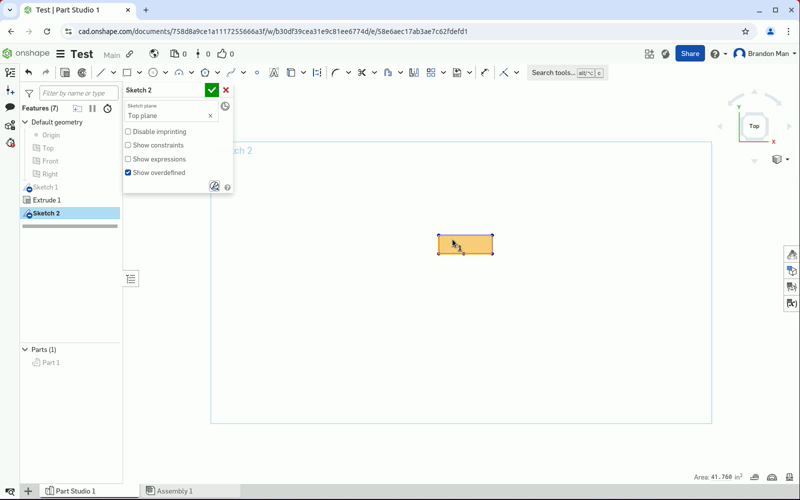
mouse_move(73, 352)
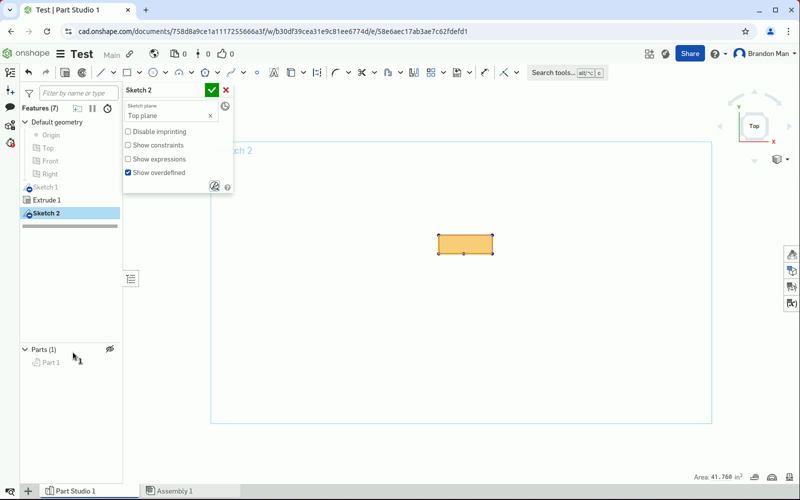
key(shift+y)
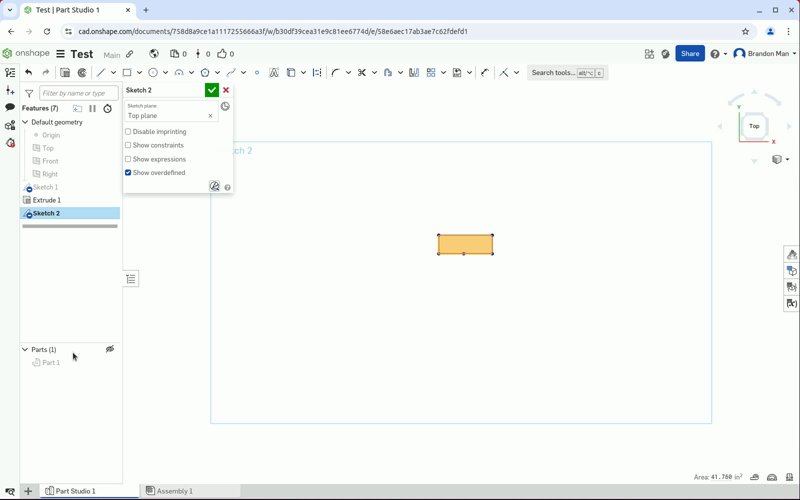
key(shift+e)
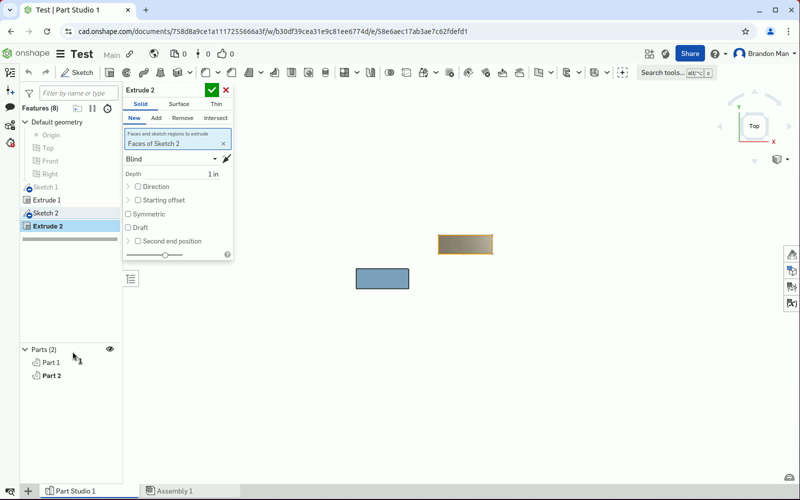
mouse_move(143, 106)
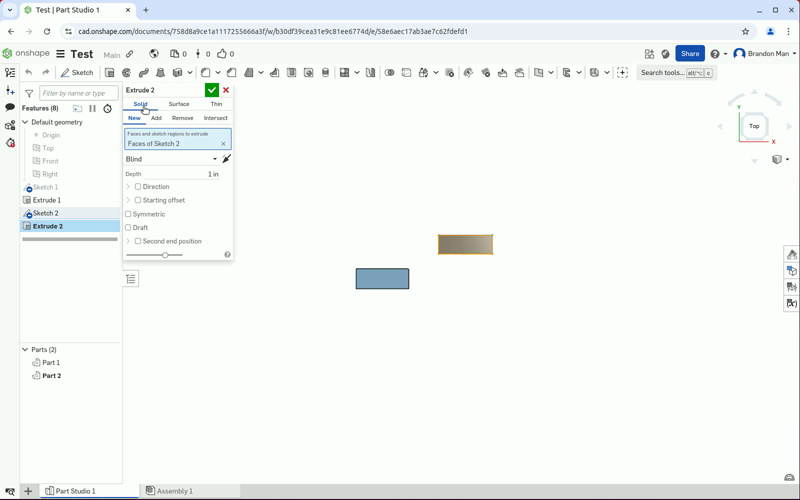
click(143, 106)
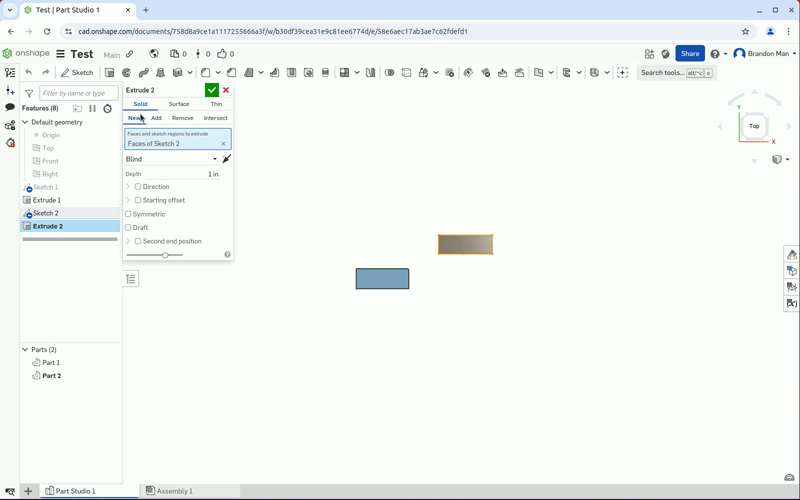
mouse_move(137, 120)
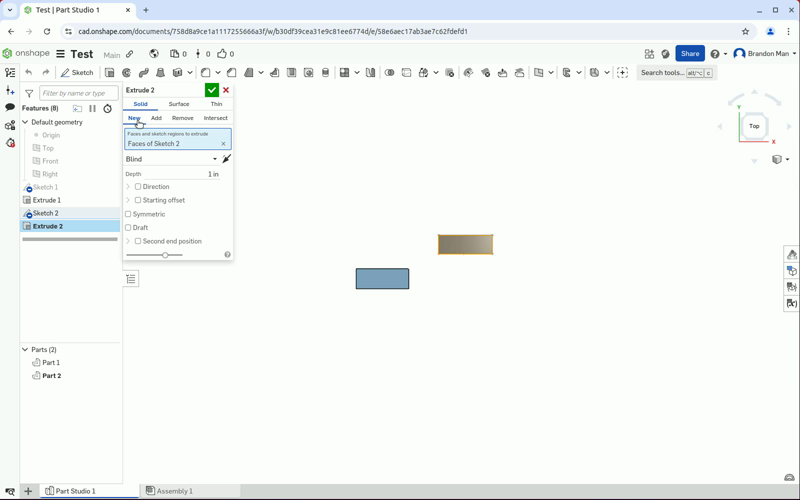
click(137, 120)
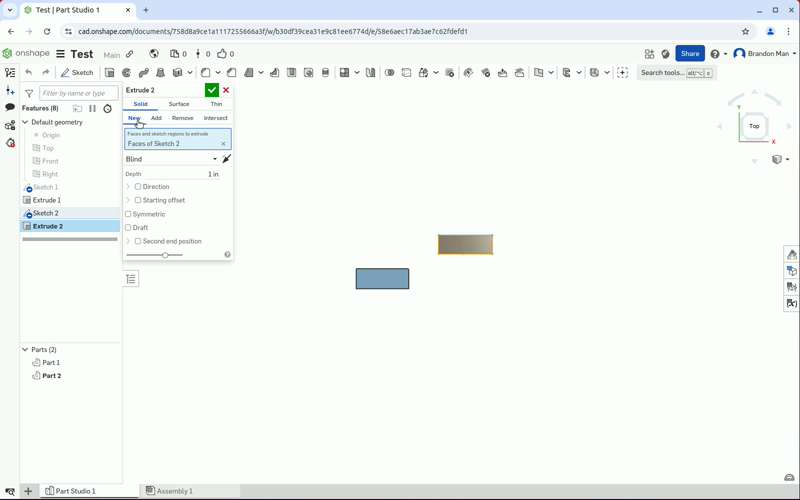
key(tab, 4)
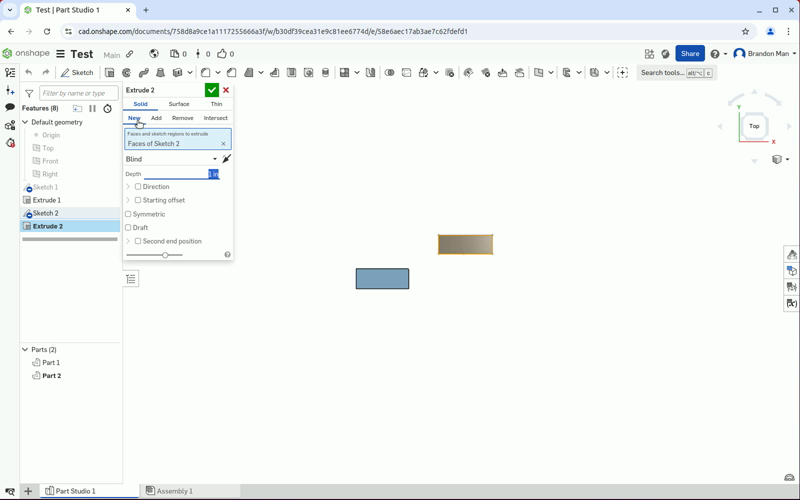
text(0.722)
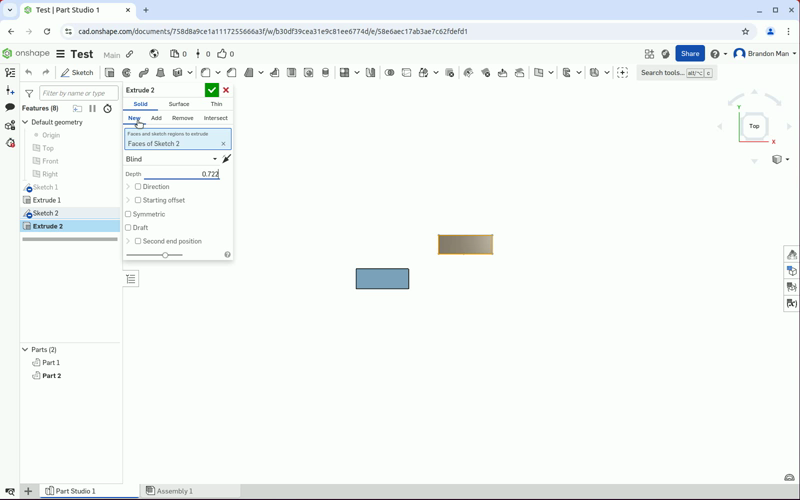
key(enter)
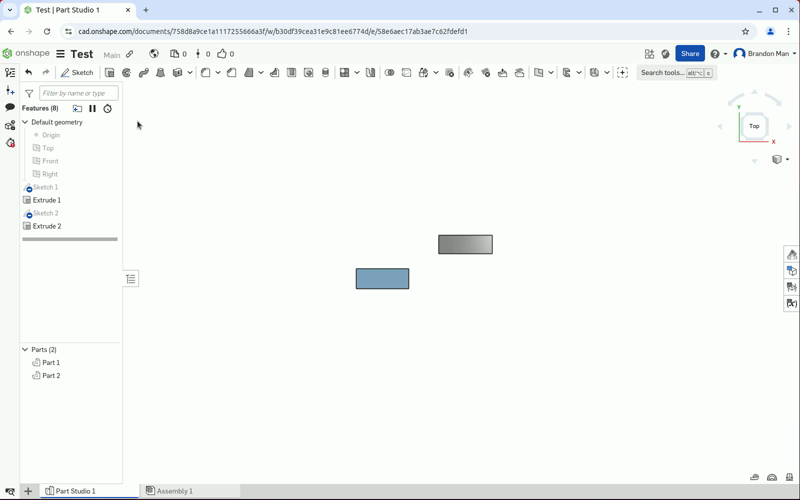
key(shift+h)
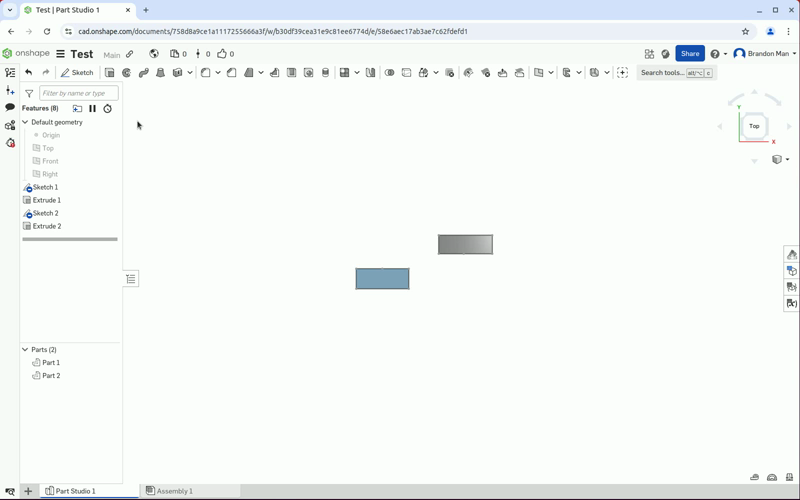
key(shift+h)
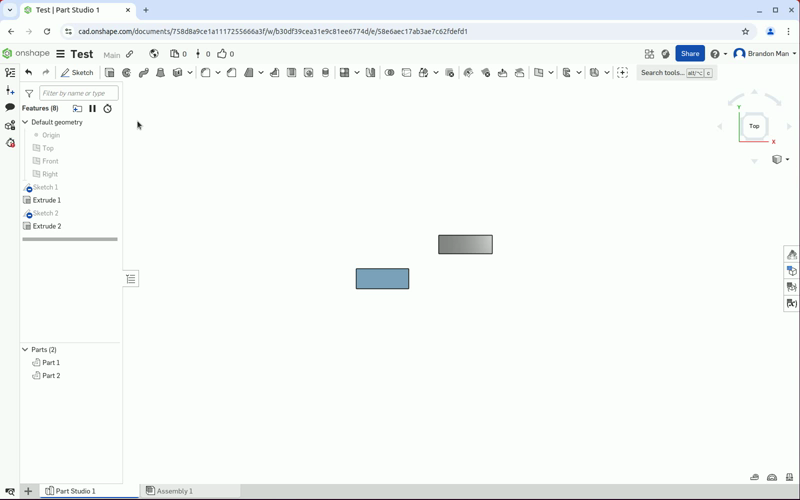
mouse_move(73, 189)
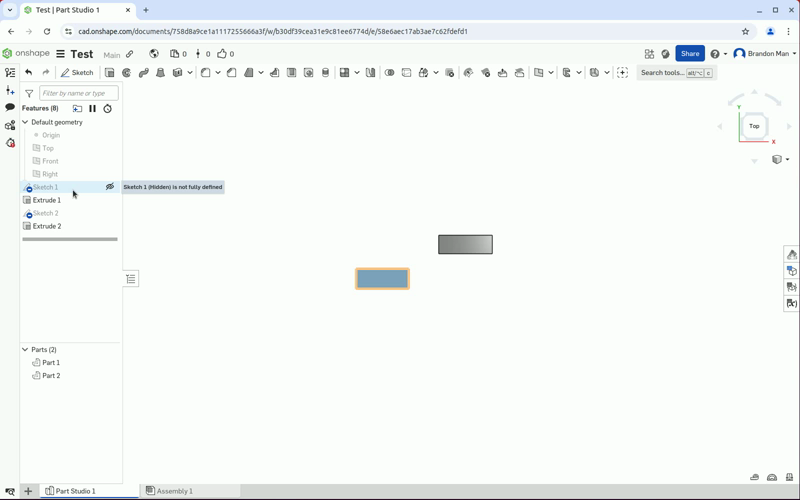
click(73, 189)
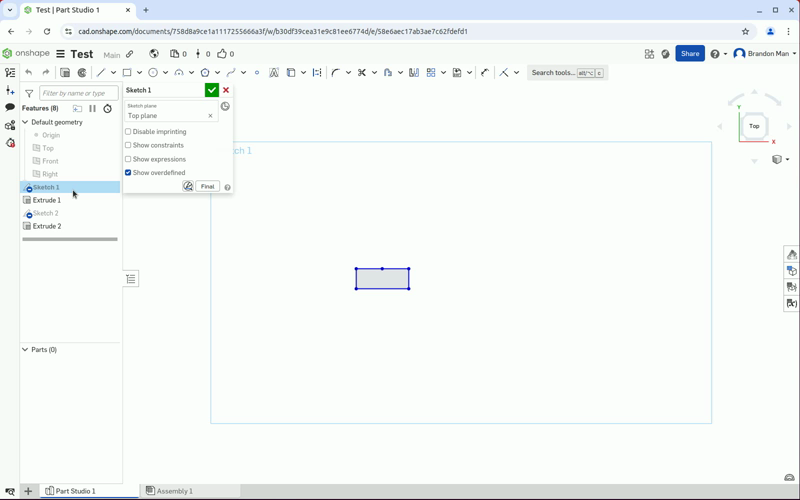
mouse_move(229, 92)
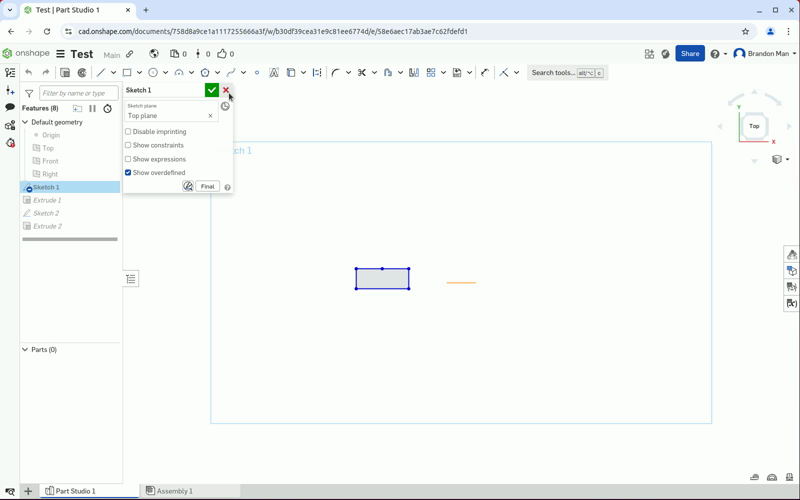
click(229, 92)
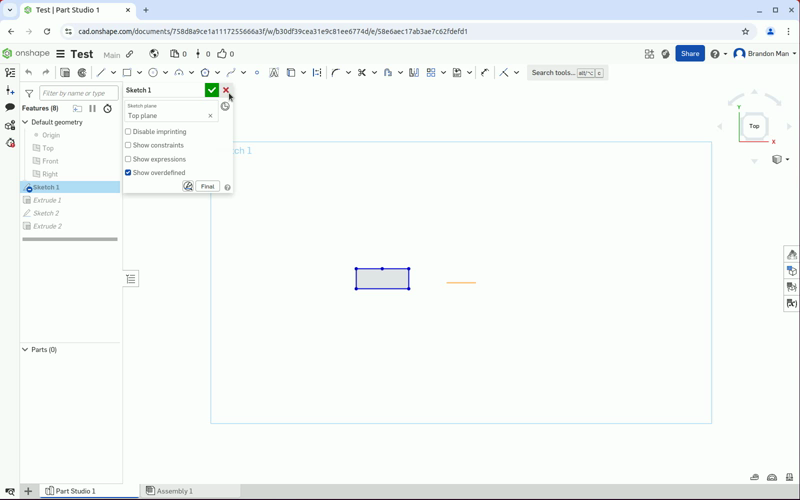
key(shift+s)
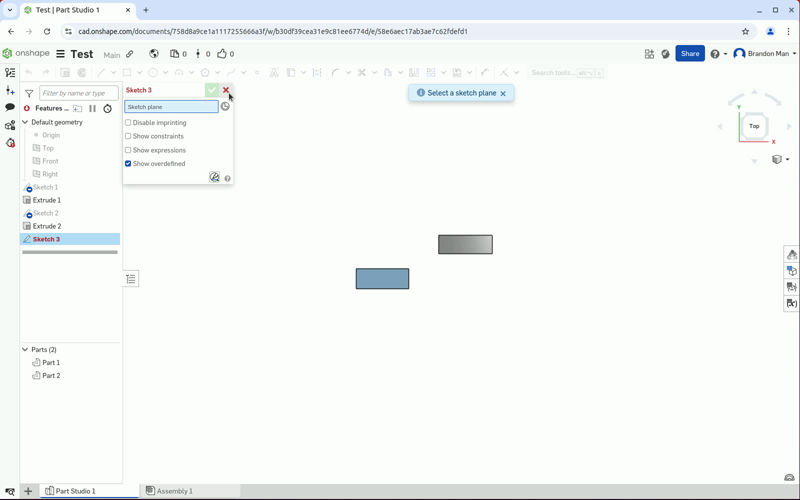
mouse_move(73, 150)
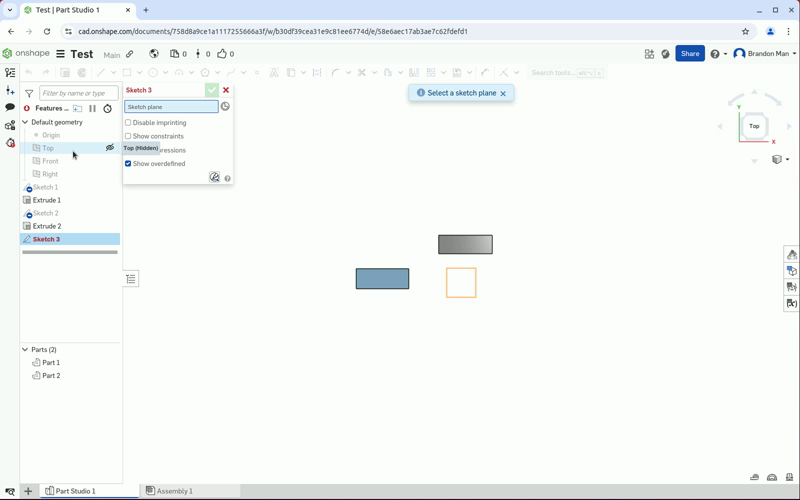
click(73, 150)
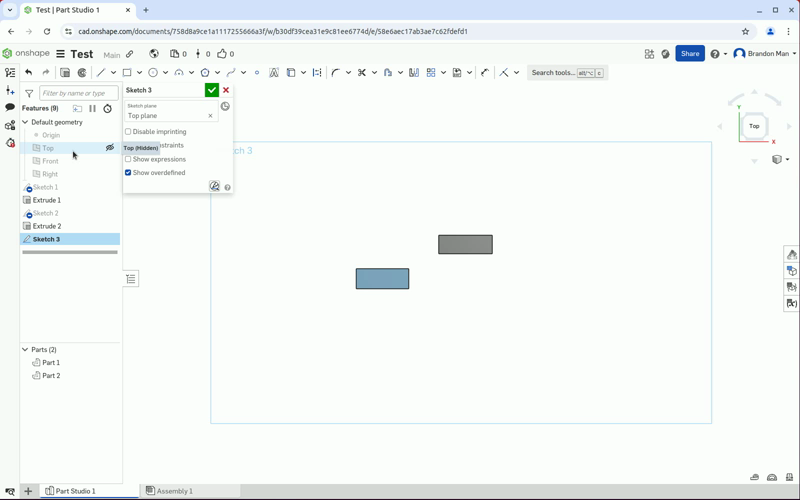
mouse_move(73, 352)
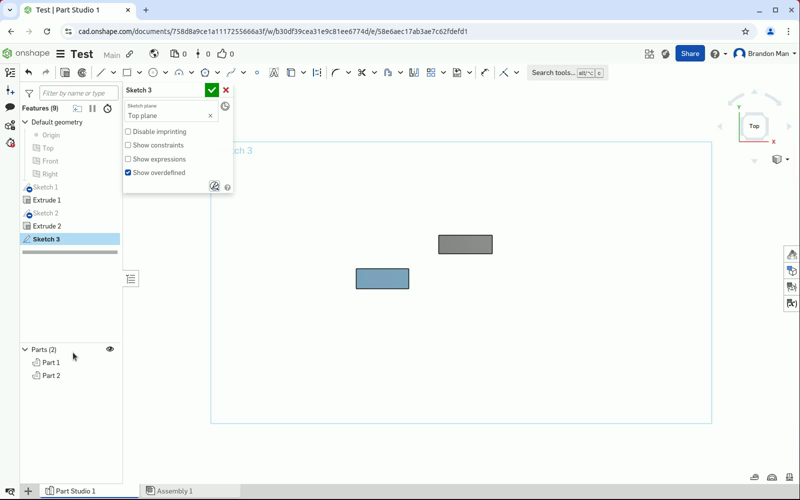
key(y)
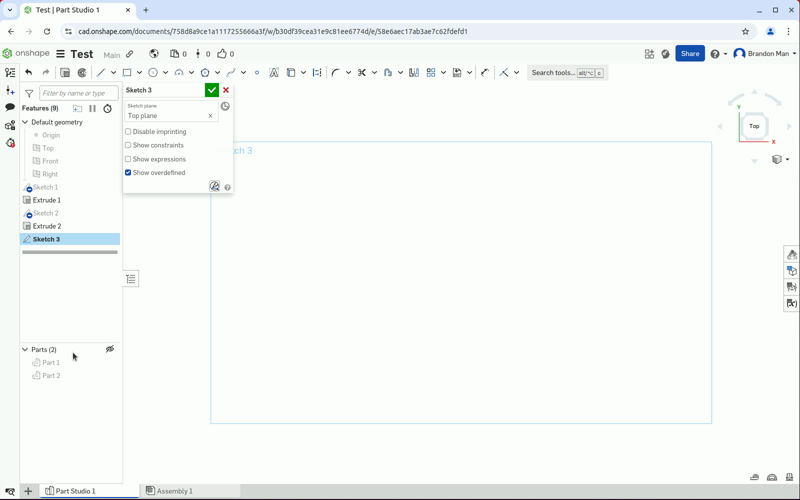
key(l)
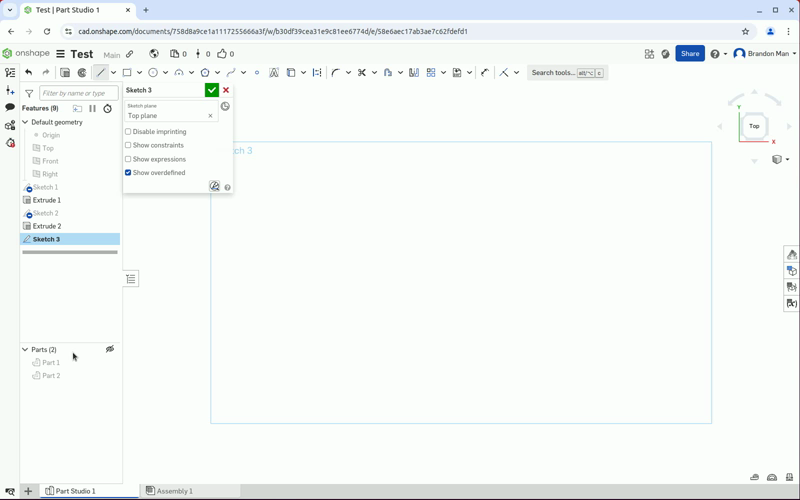
key_down(shift)
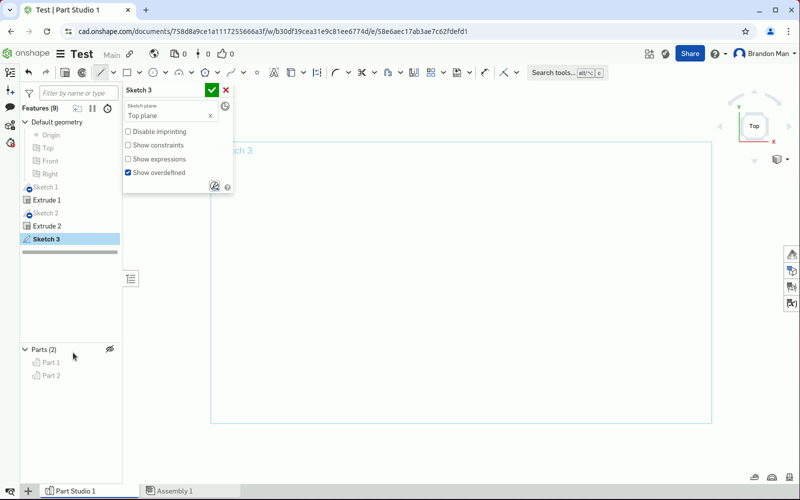
mouse_move(438, 288)
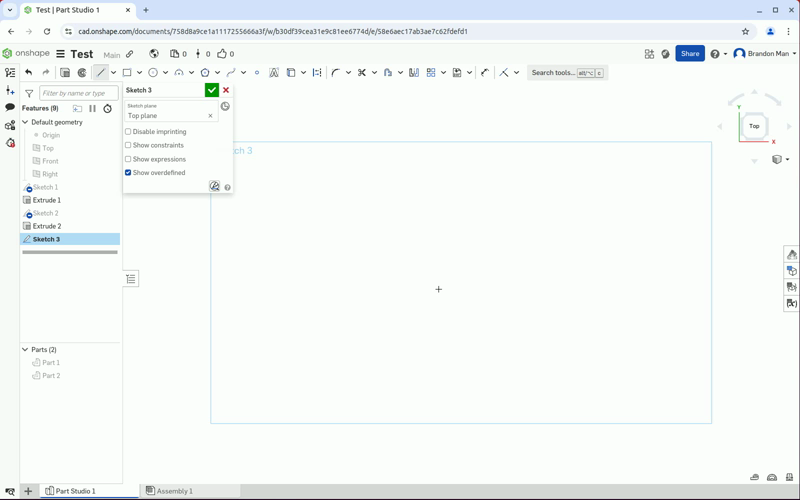
click(438, 288)
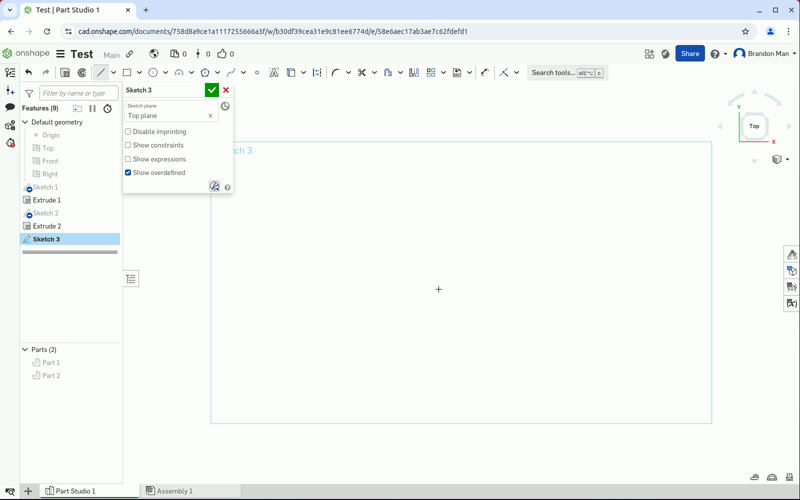
key_up(shift)
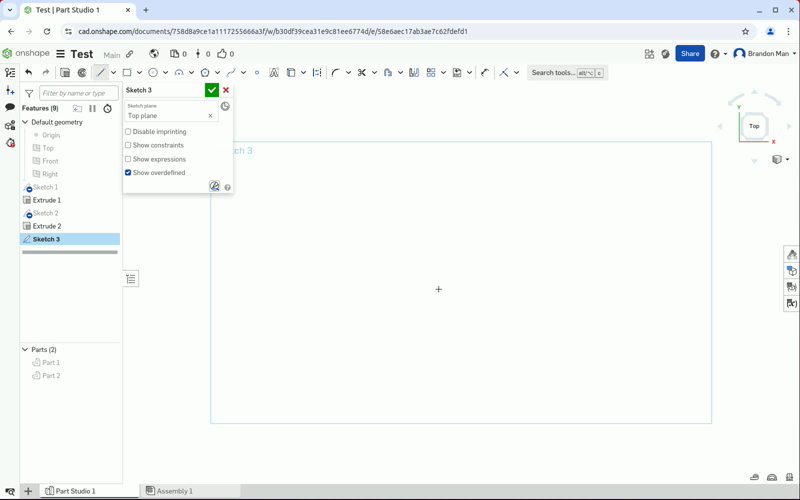
key_down(shift)
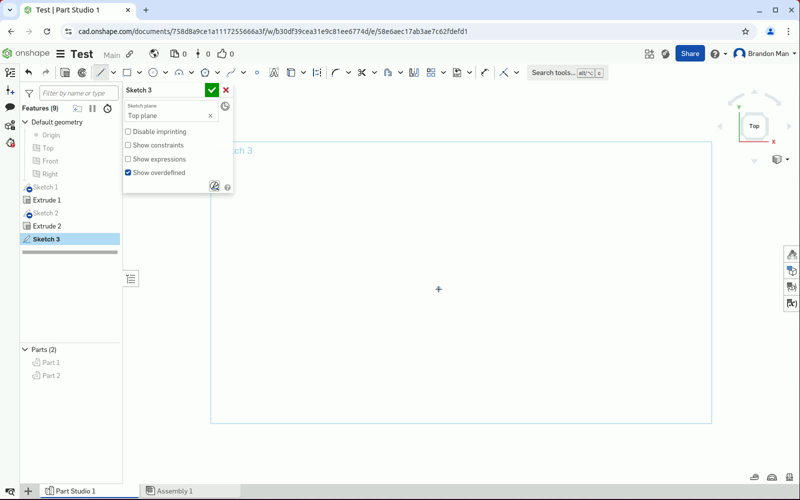
mouse_move(468, 288)
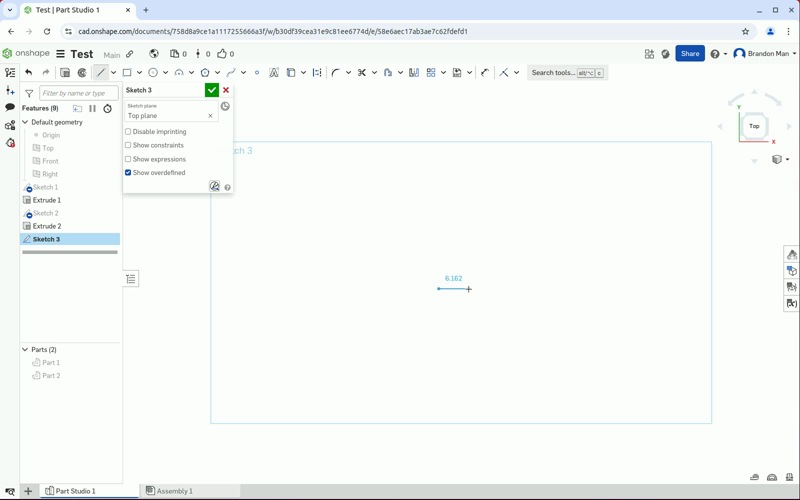
mouse_move(489, 288)
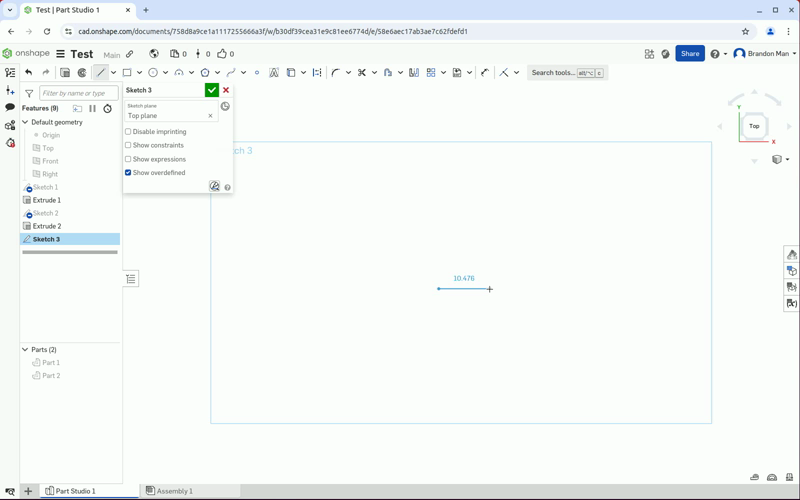
click(489, 288)
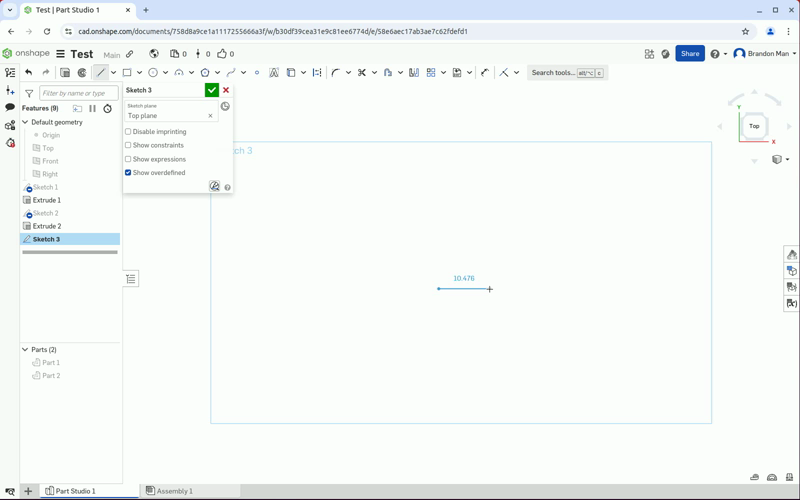
key_up(shift)
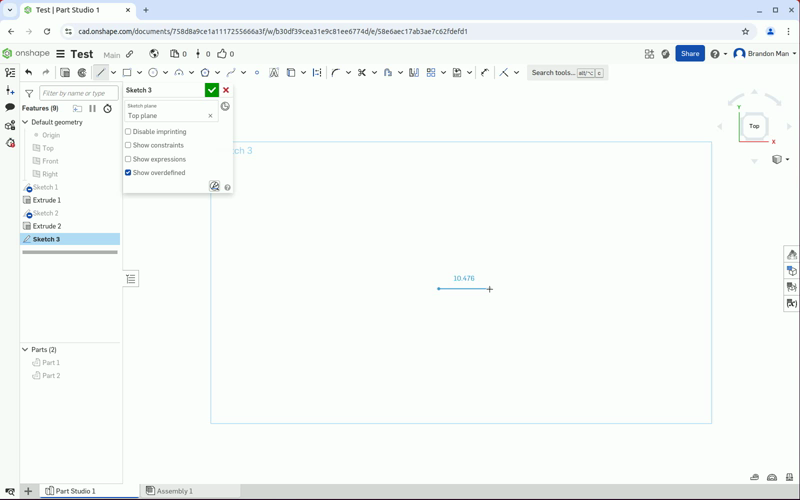
key_down(shift)
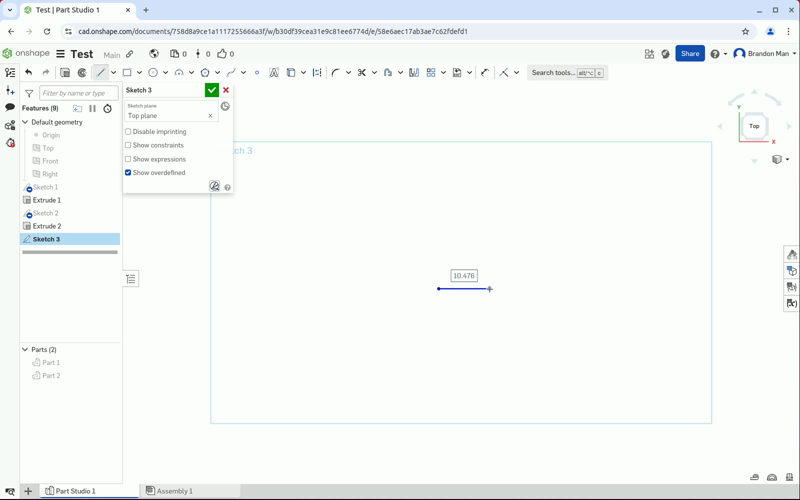
mouse_move(519, 288)
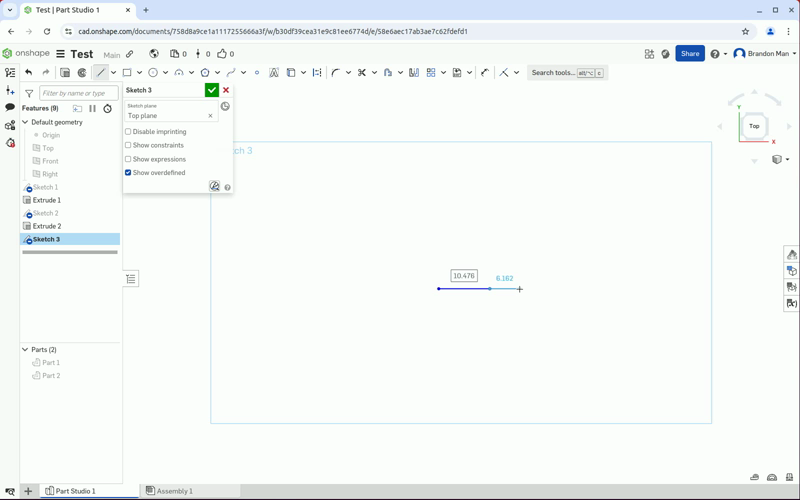
mouse_move(489, 269)
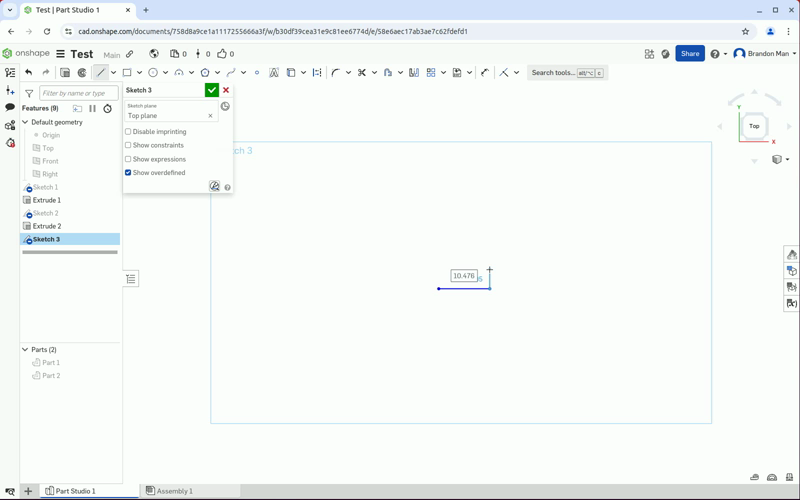
click(489, 269)
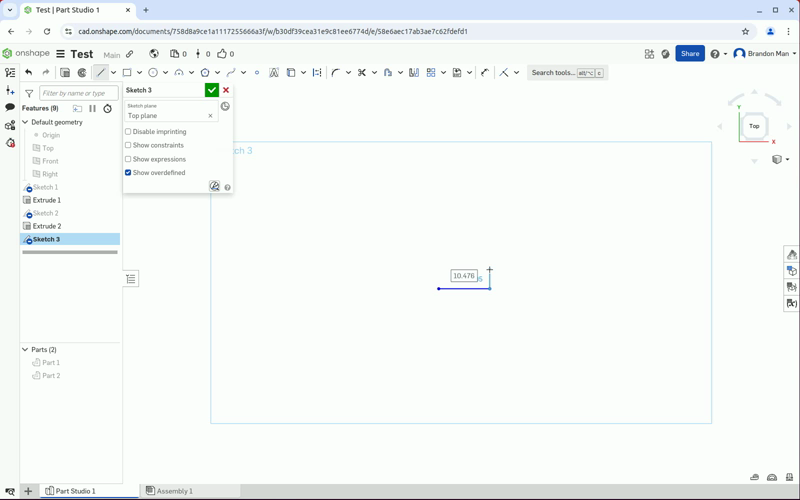
key_up(shift)
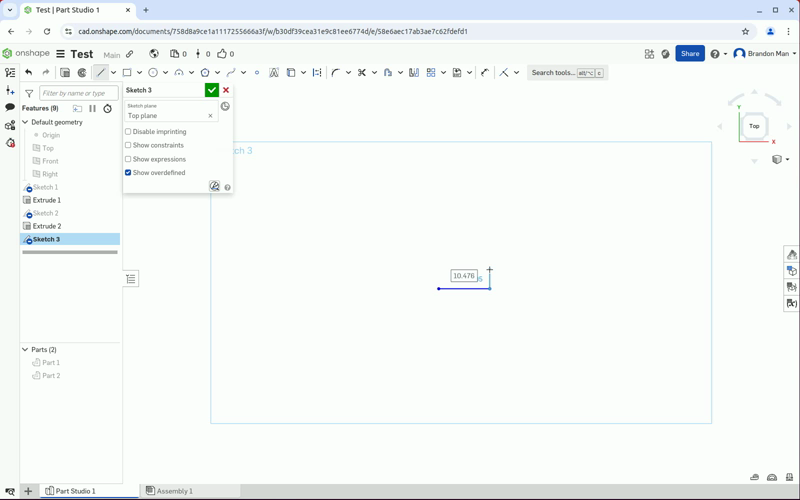
key_down(shift)
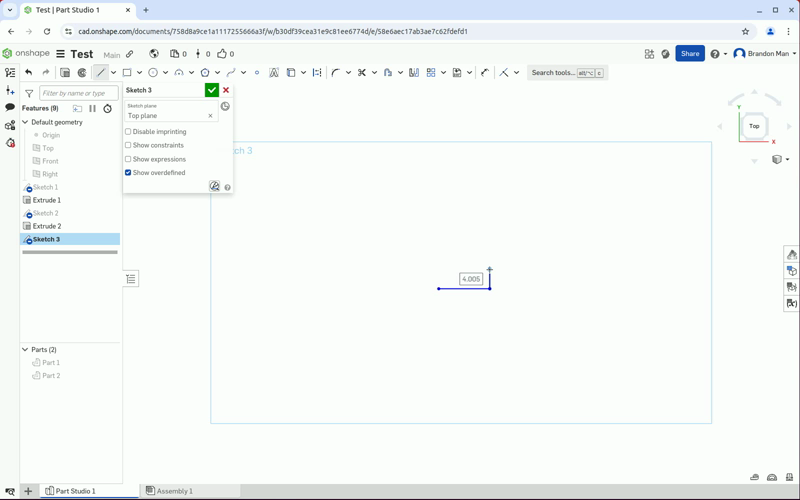
mouse_move(519, 269)
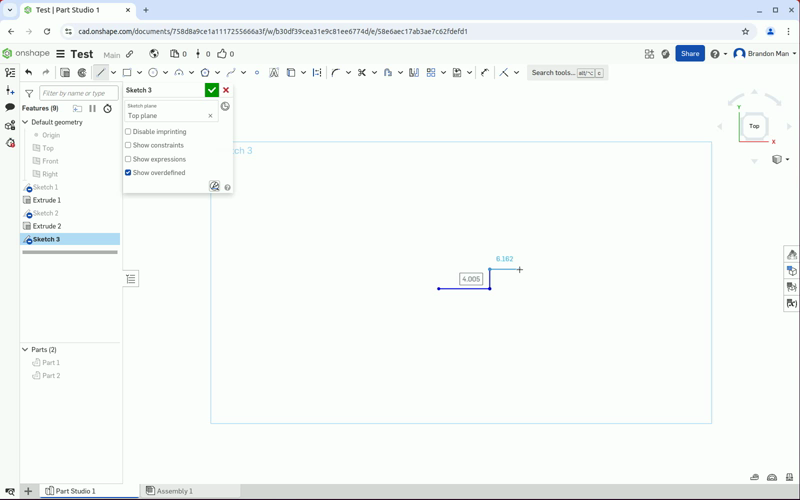
mouse_move(464, 269)
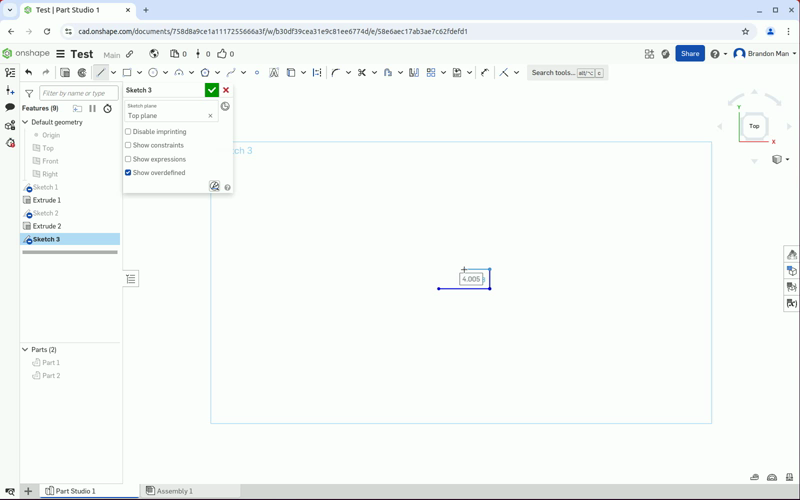
click(464, 269)
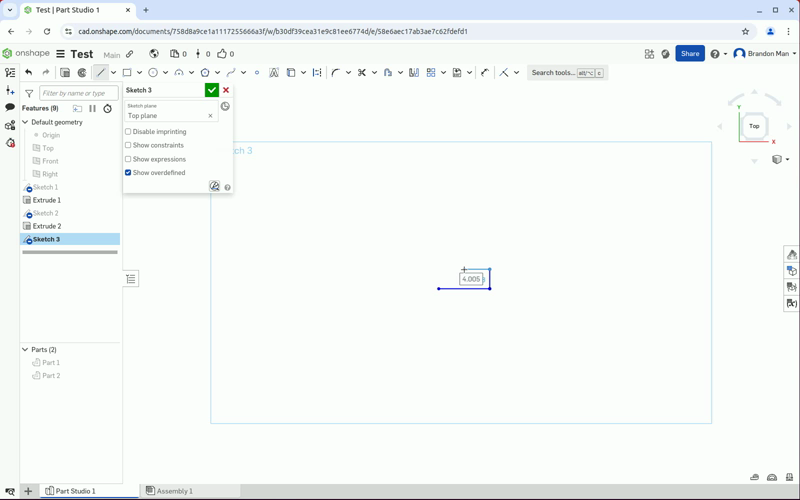
key_up(shift)
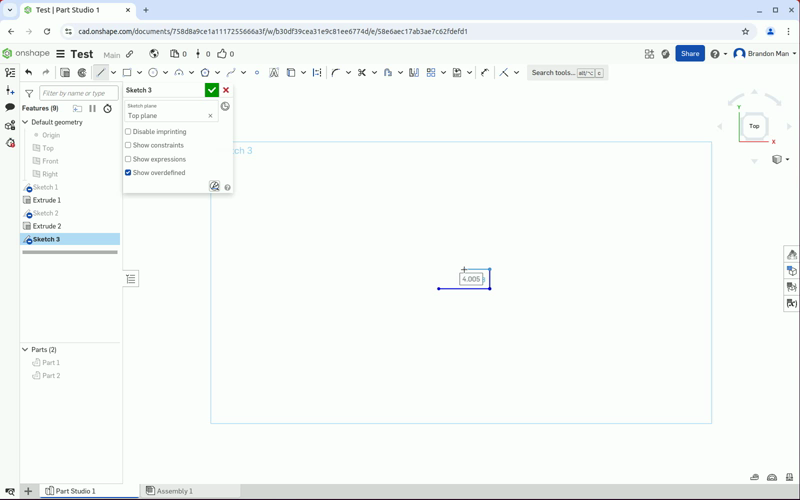
key_down(shift)
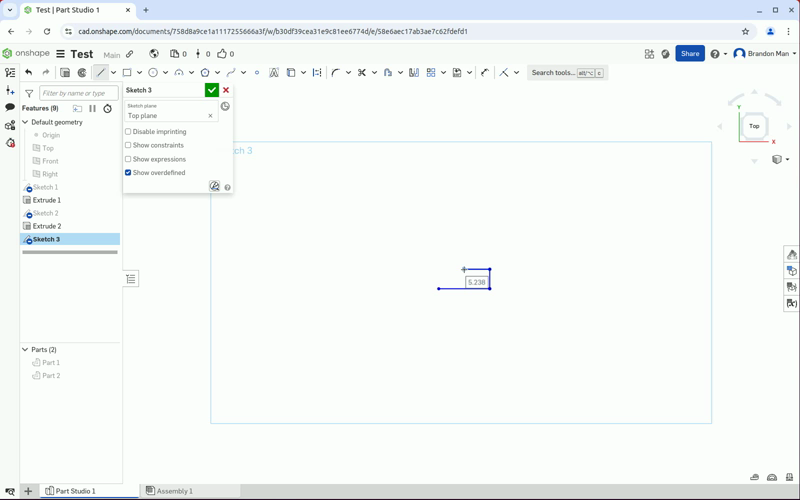
mouse_move(494, 269)
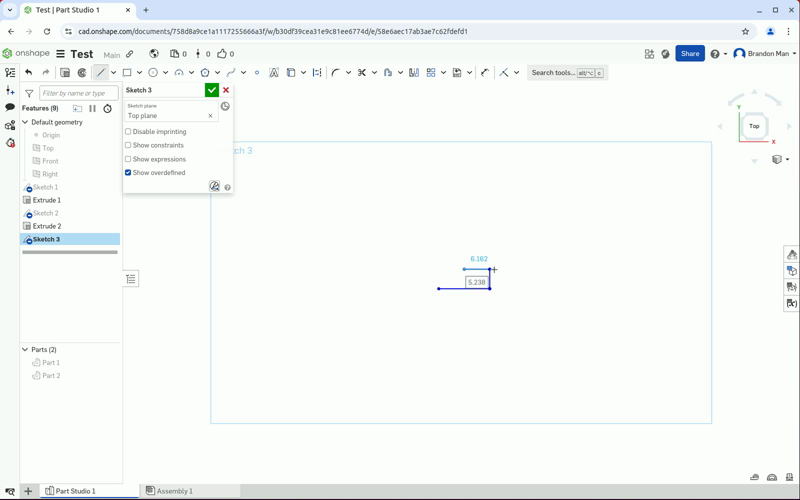
mouse_move(438, 269)
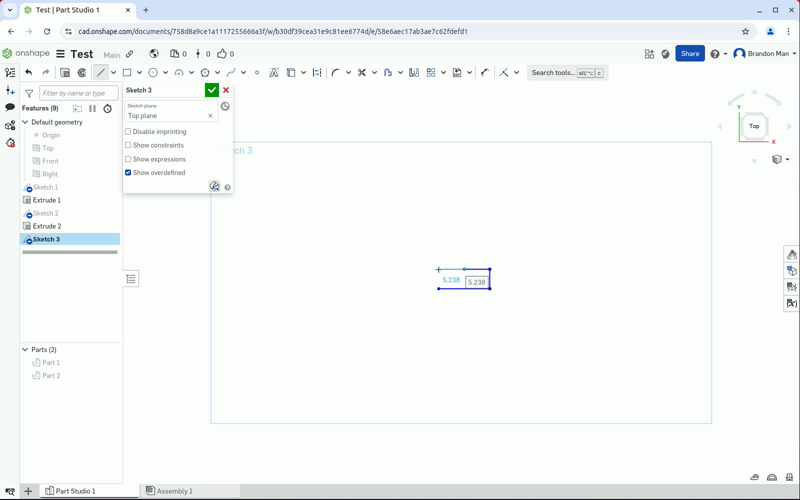
click(438, 269)
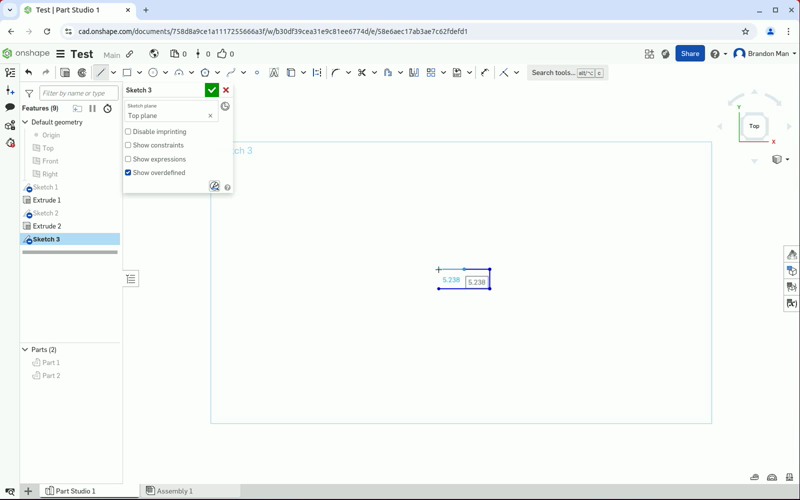
key_up(shift)
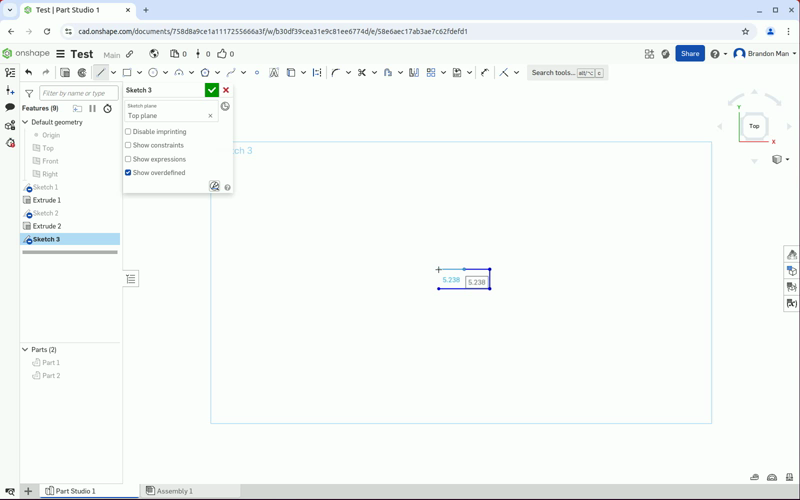
mouse_move(468, 269)
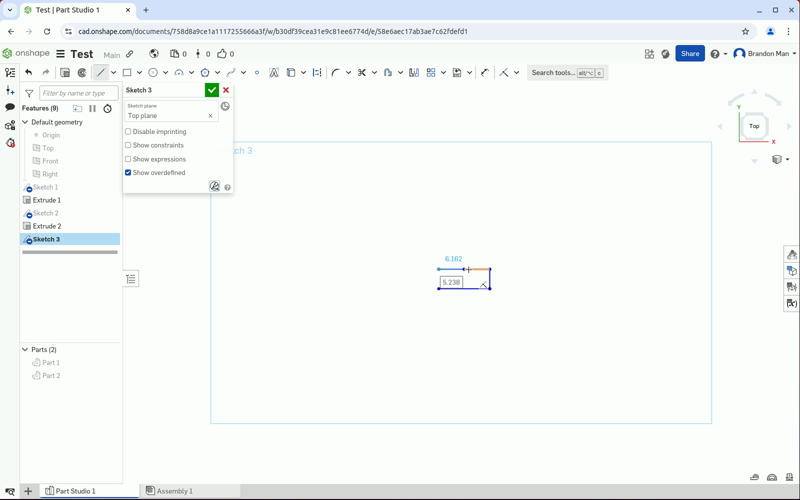
key_down(shift)
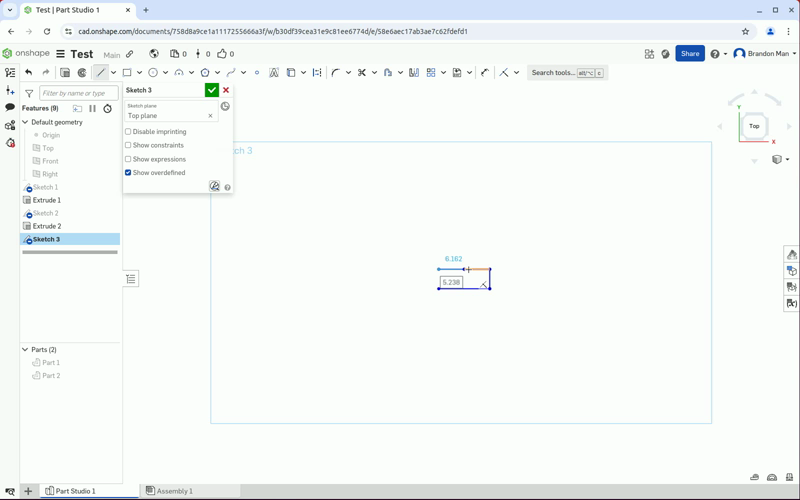
mouse_move(438, 288)
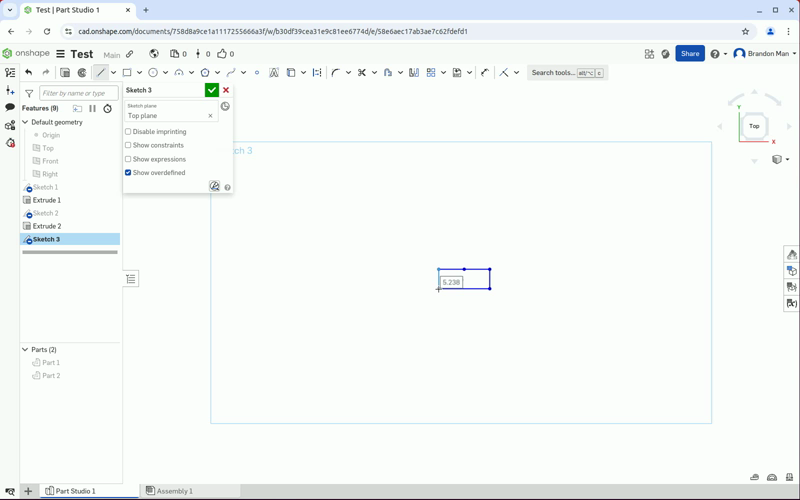
key_up(shift)
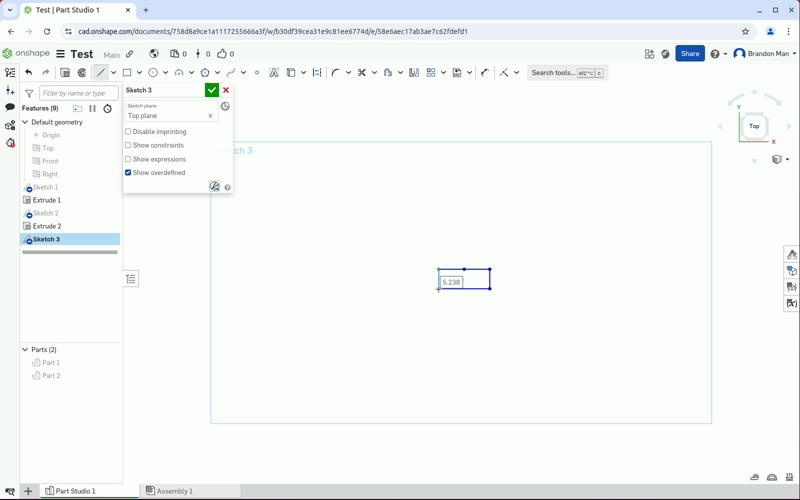
click(438, 288)
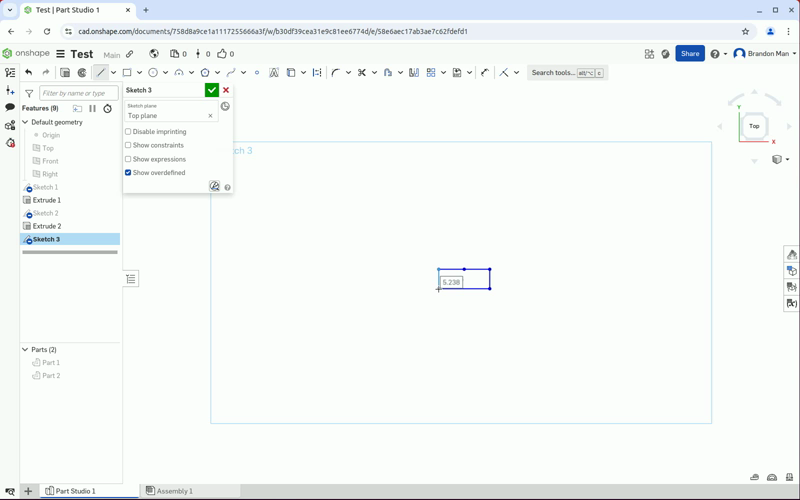
key(esc)
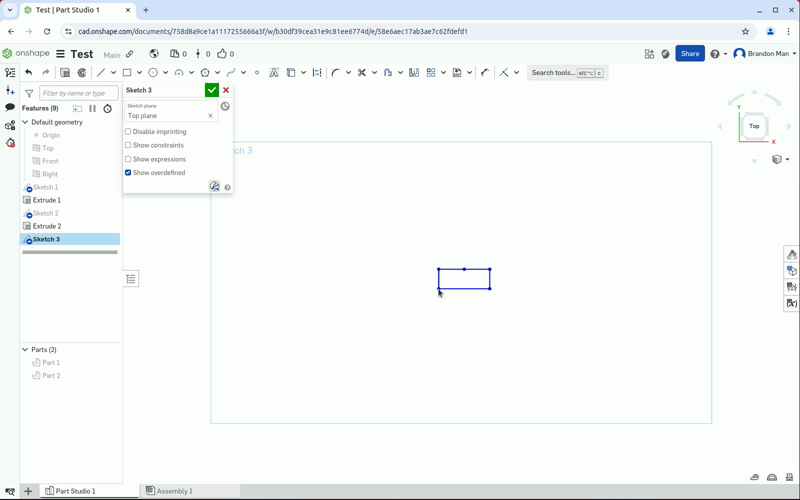
mouse_move(478, 270)
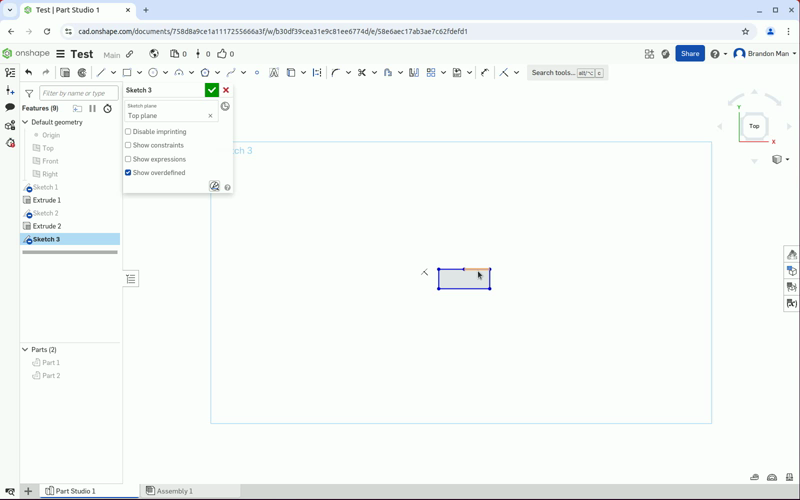
scroll(6)
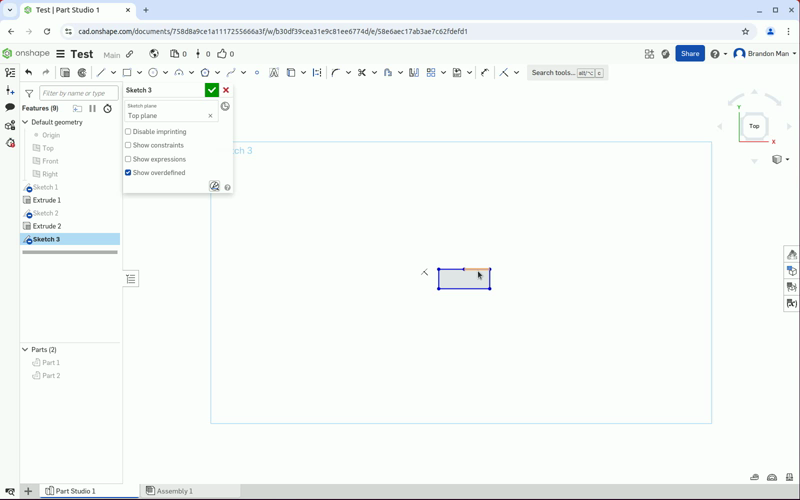
scroll(6)
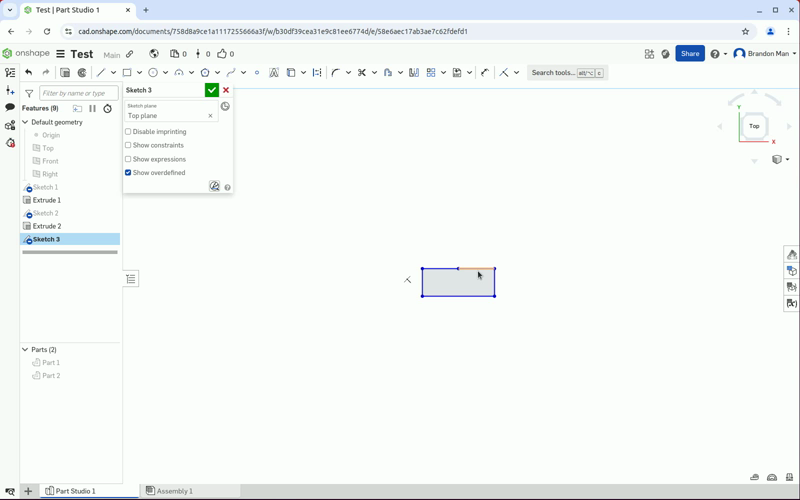
scroll(6)
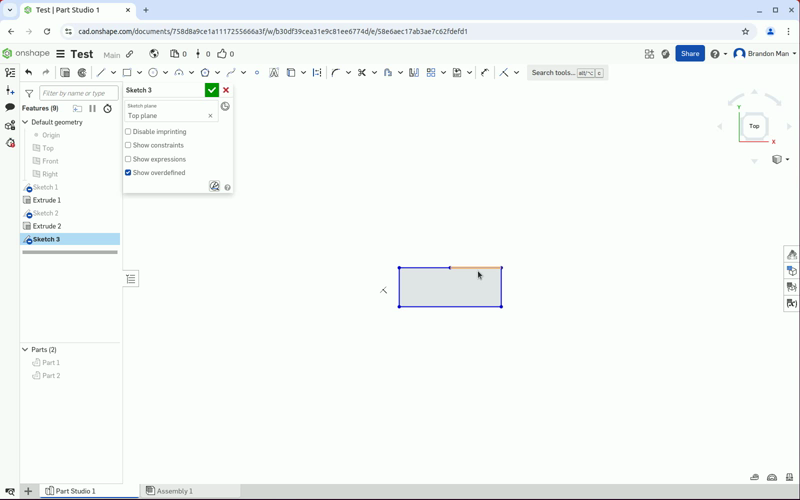
scroll(6)
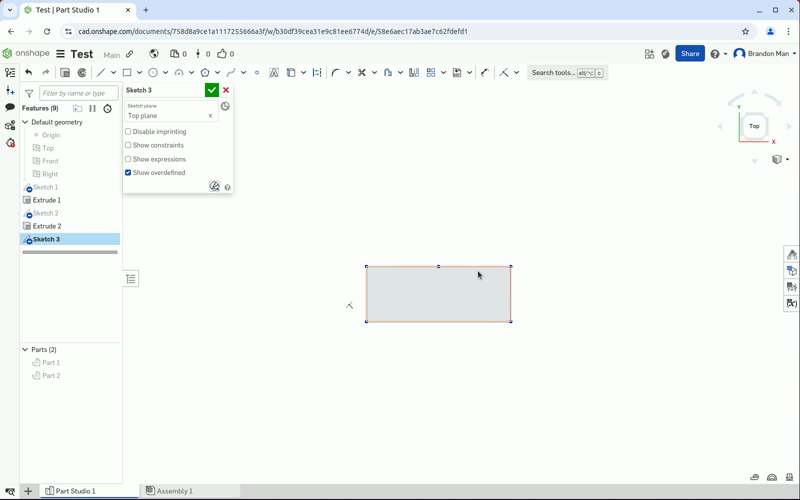
scroll(6)
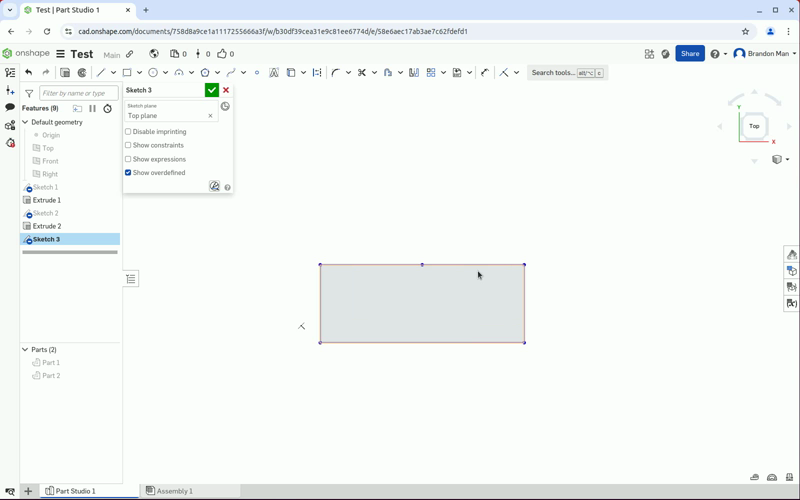
scroll(6)
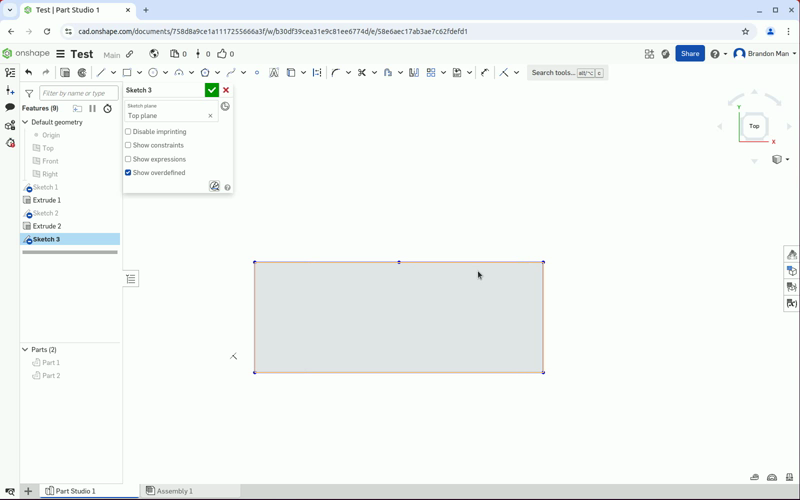
scroll(6)
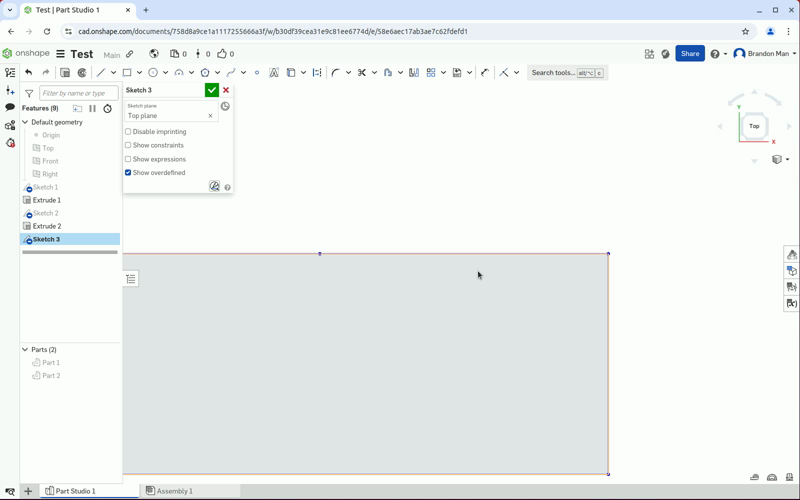
click(478, 270)
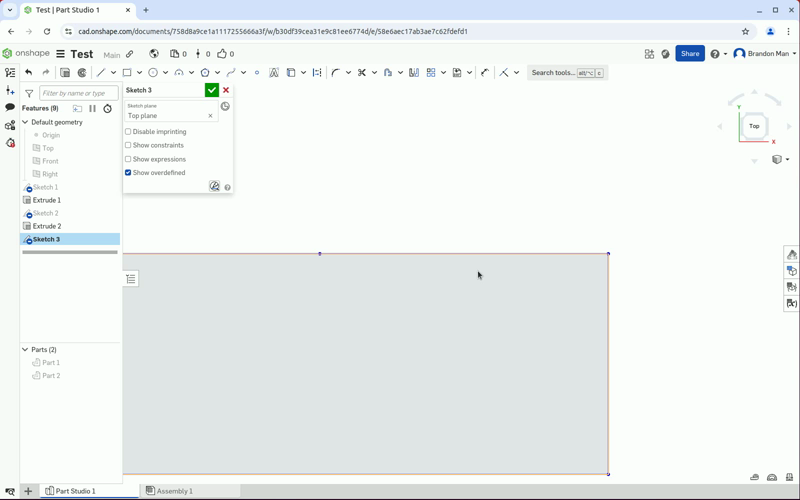
scroll(-6)
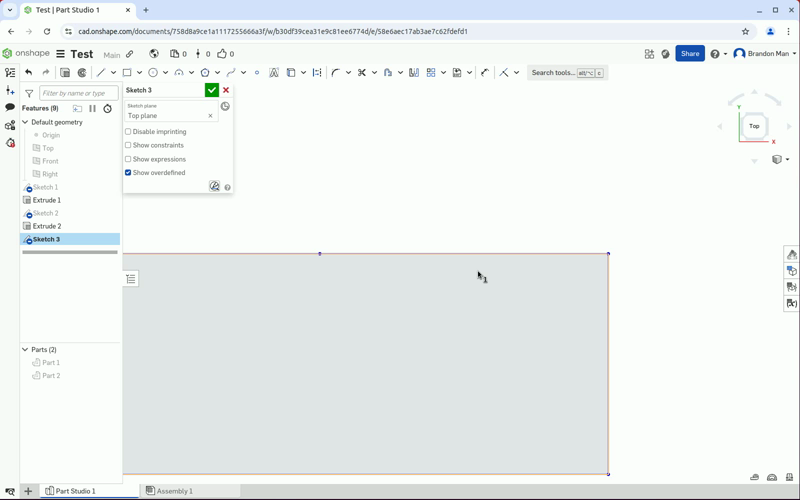
scroll(-6)
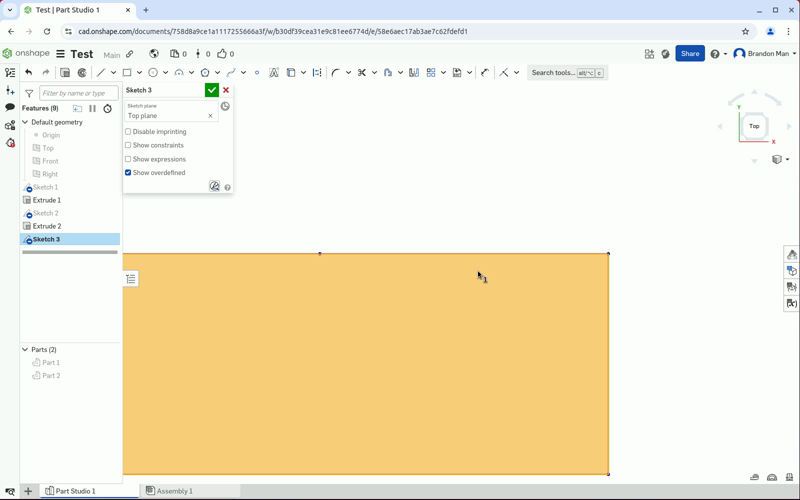
scroll(-6)
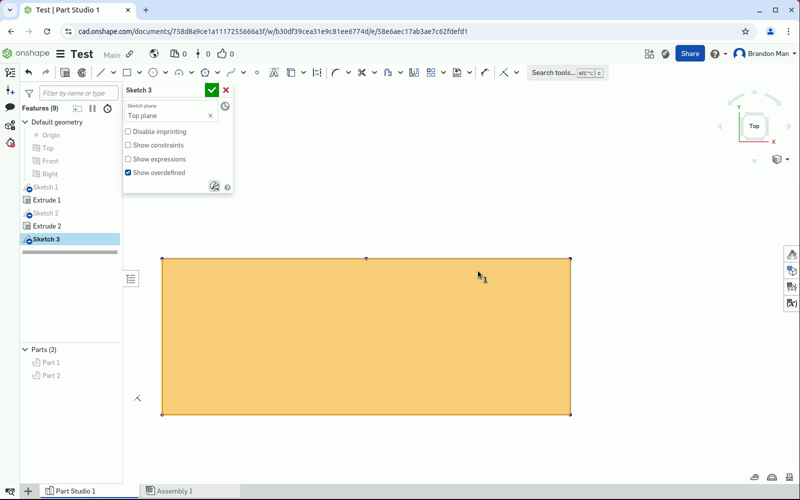
scroll(-6)
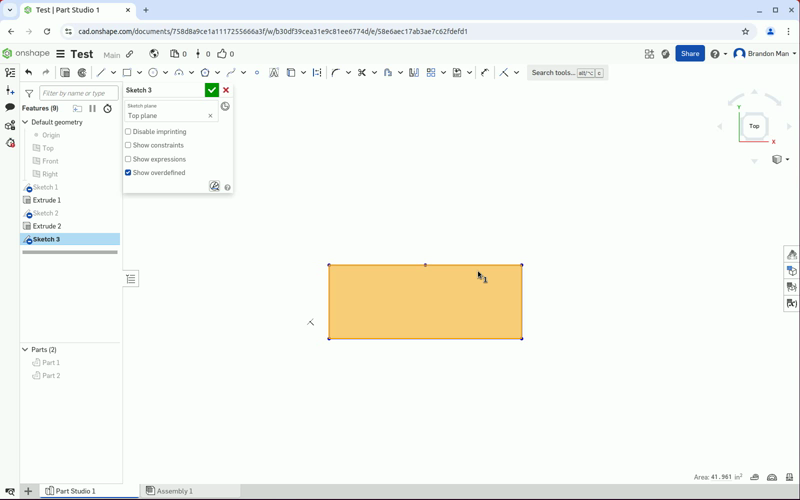
scroll(-6)
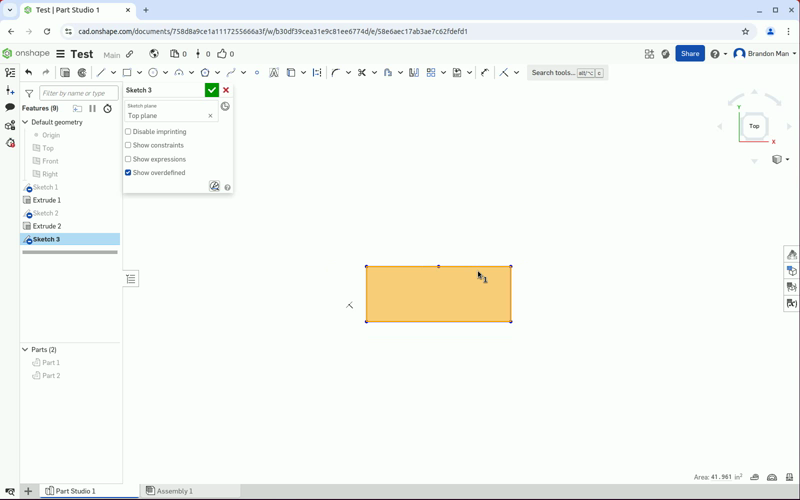
scroll(-6)
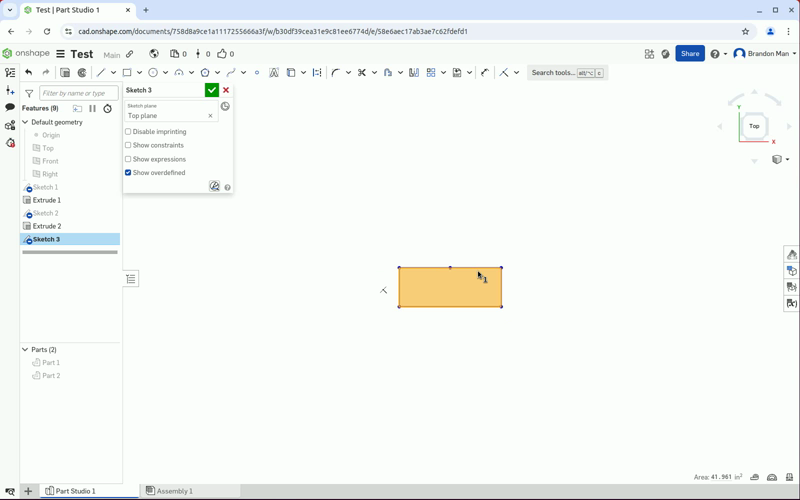
scroll(-6)
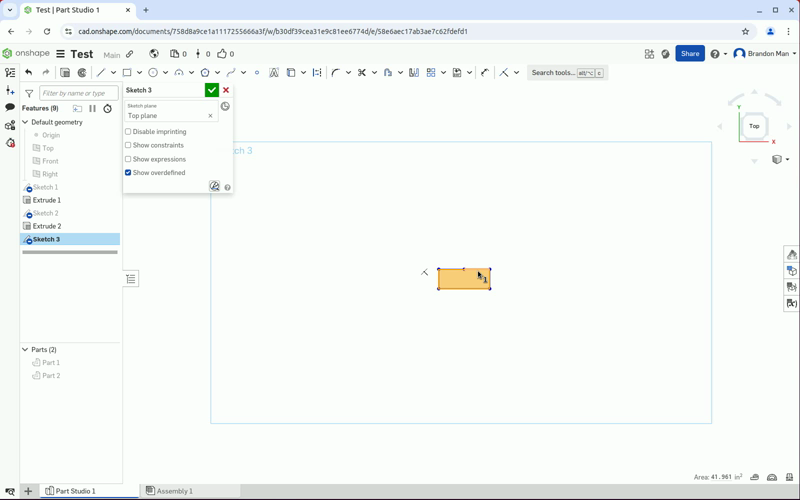
mouse_move(73, 352)
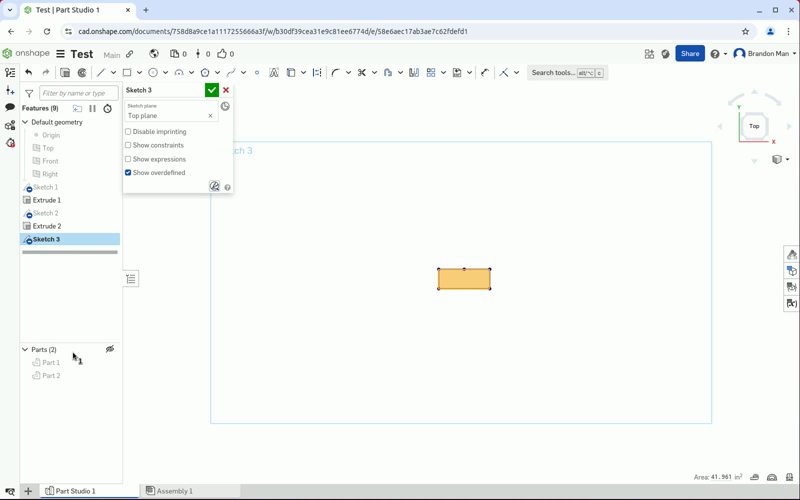
key(shift+y)
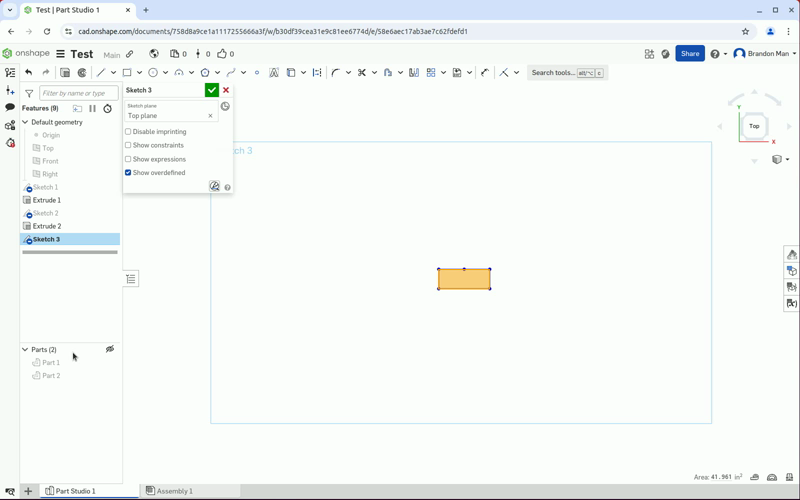
key(shift+e)
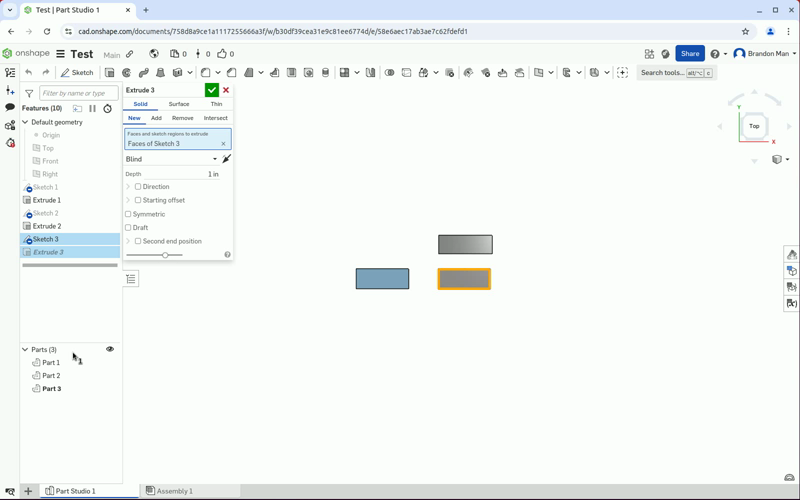
mouse_move(143, 106)
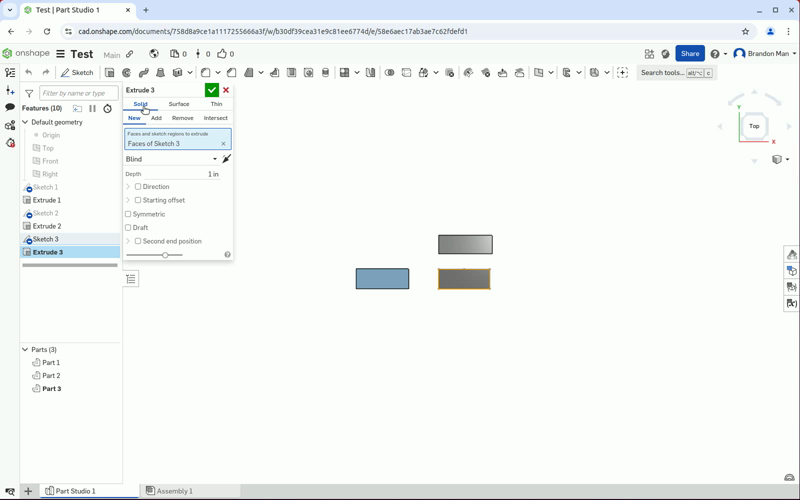
click(143, 106)
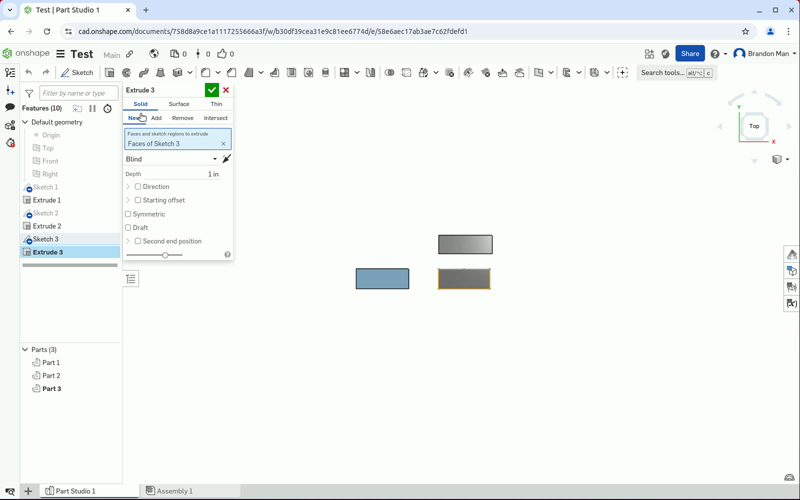
mouse_move(137, 120)
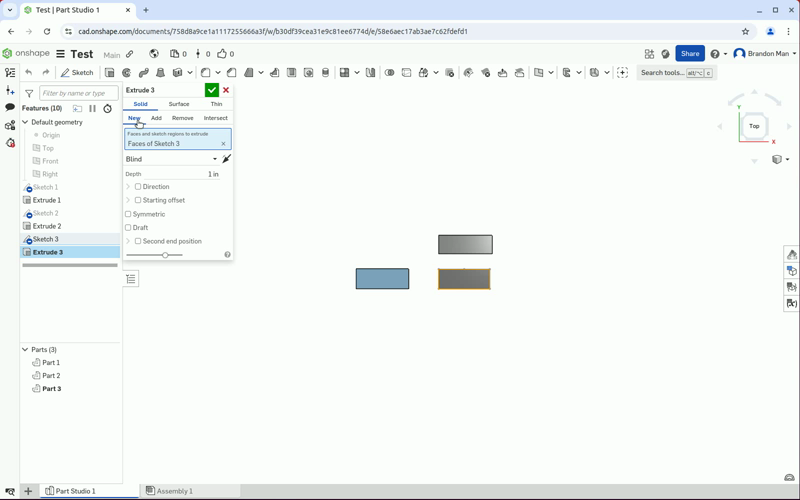
click(137, 120)
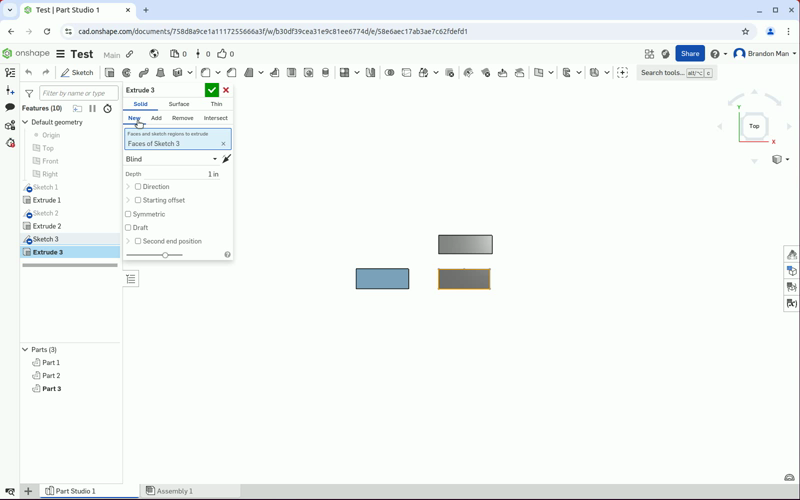
key(tab, 4)
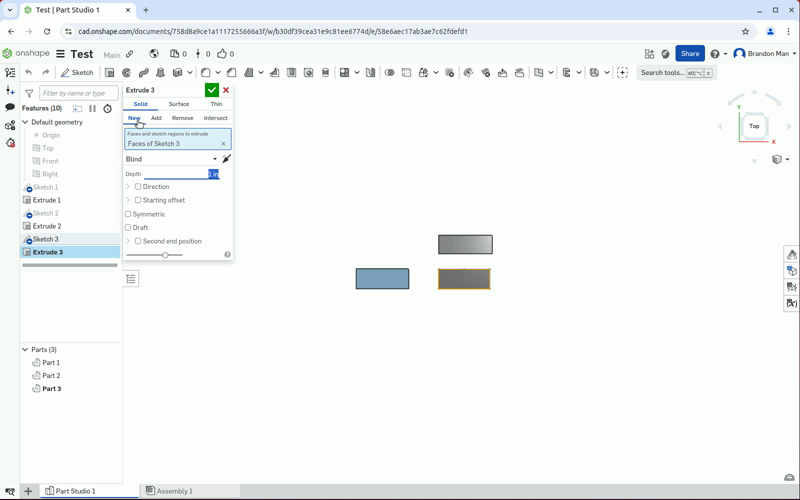
text(0.722)
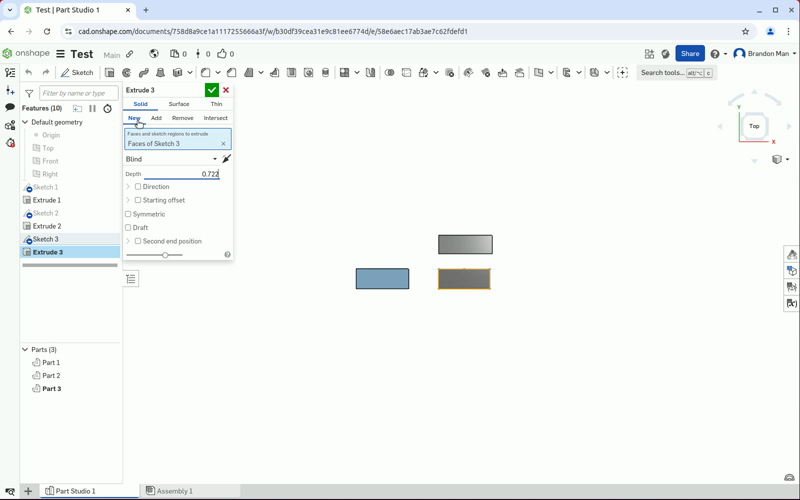
key(enter)
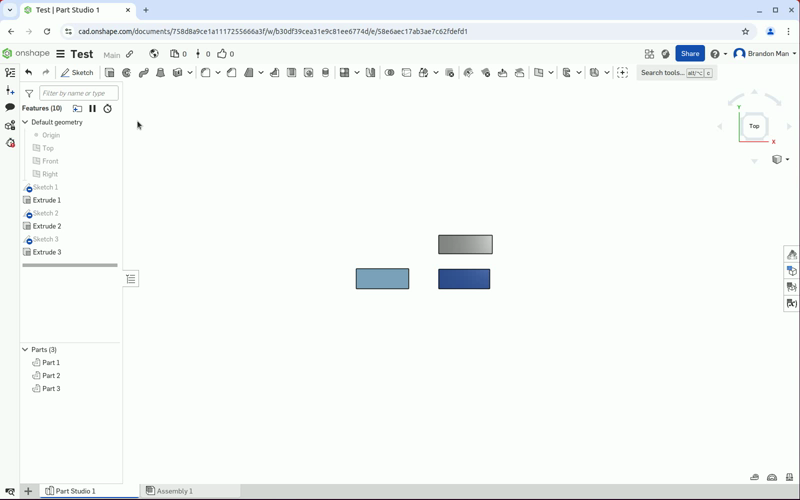
key(shift+h)
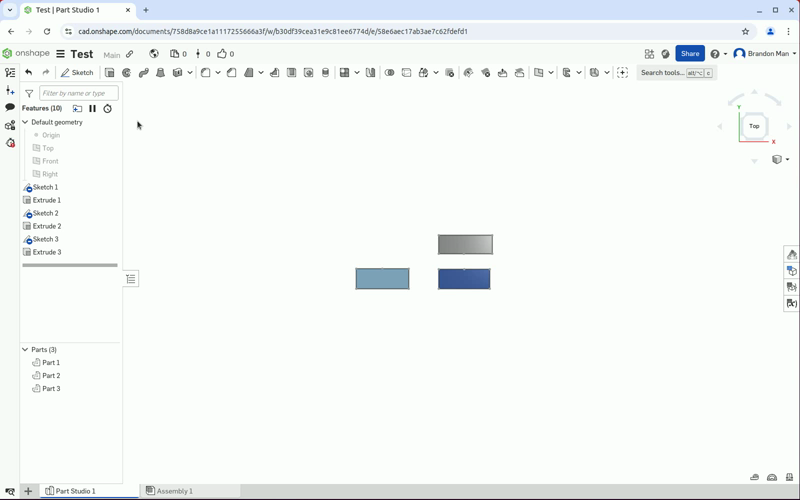
key(shift+h)
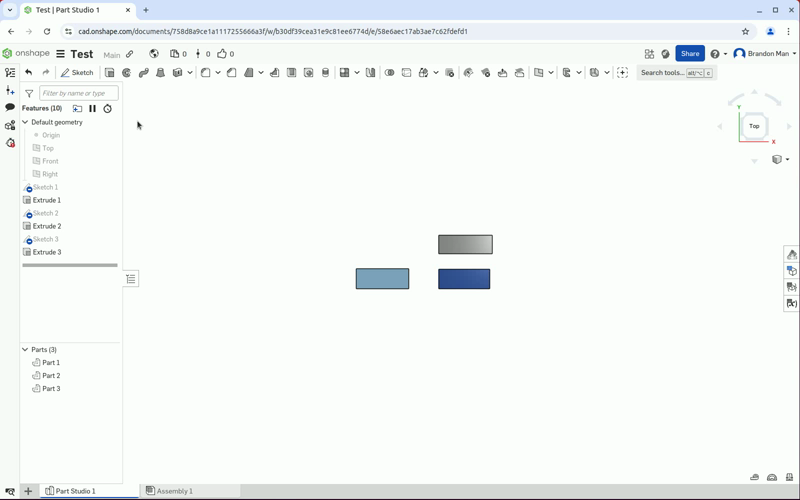
mouse_move(73, 189)
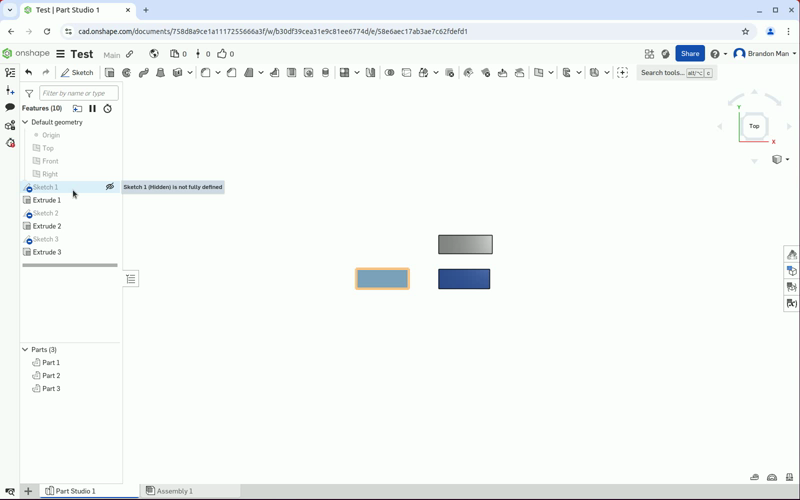
click(73, 189)
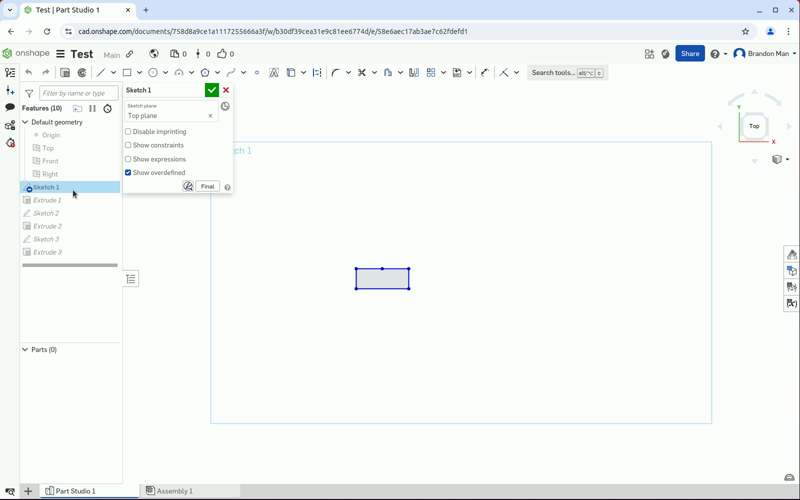
mouse_move(229, 92)
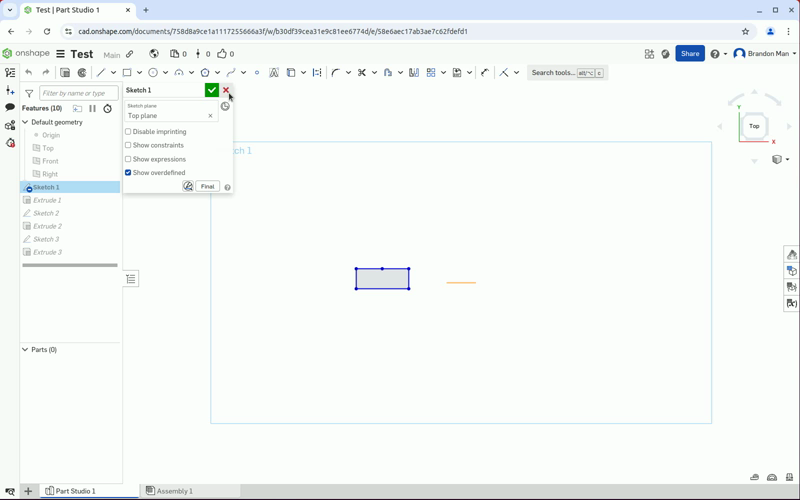
click(229, 92)
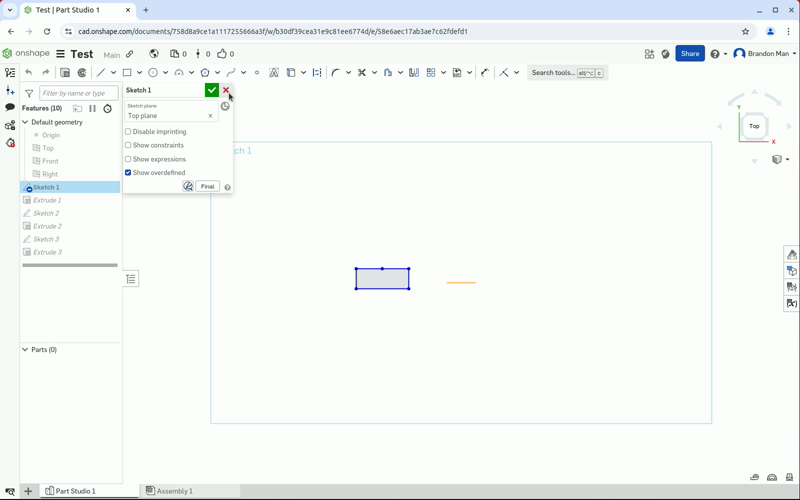
key(shift+s)
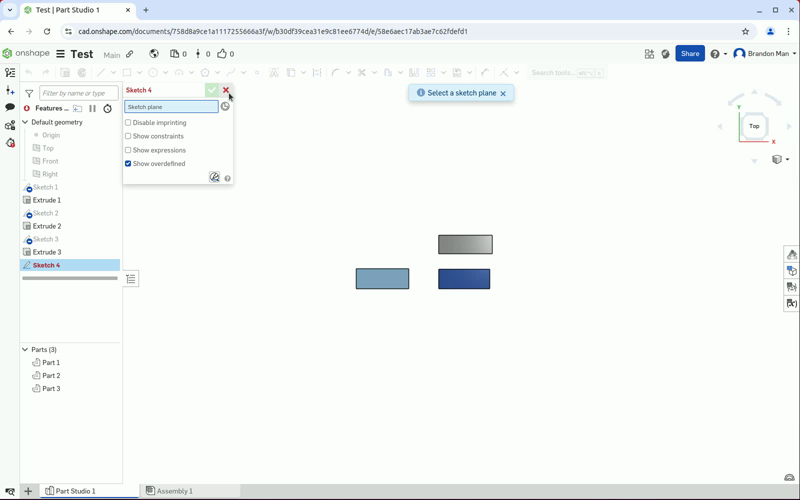
mouse_move(73, 150)
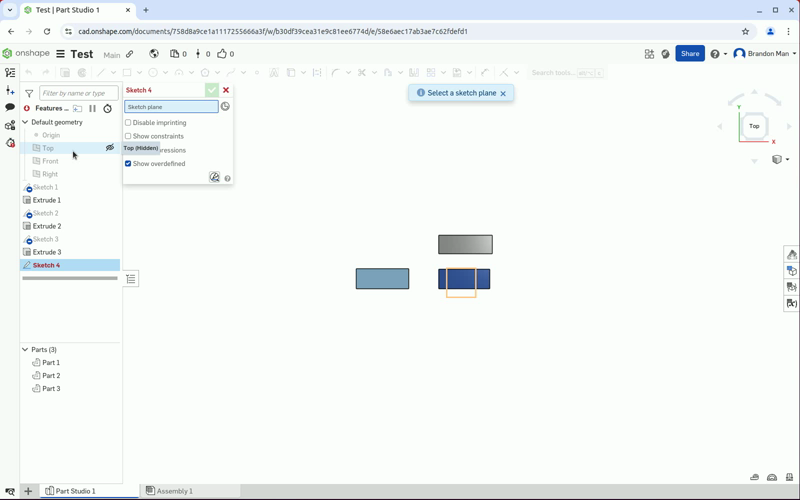
click(73, 150)
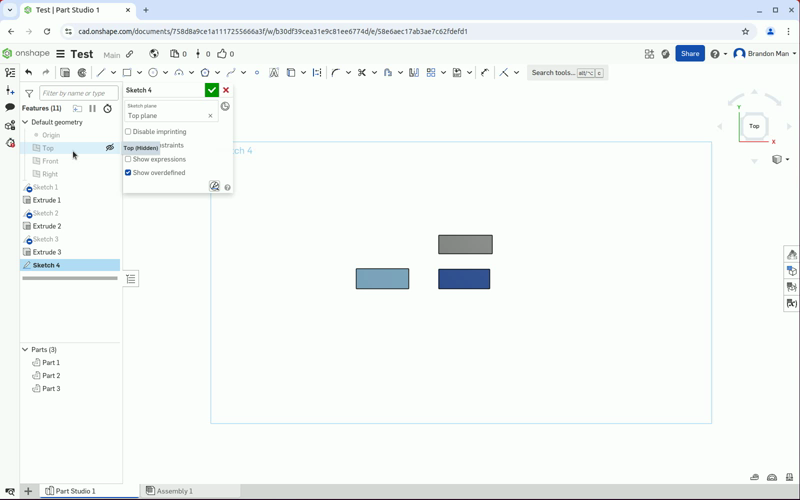
mouse_move(73, 352)
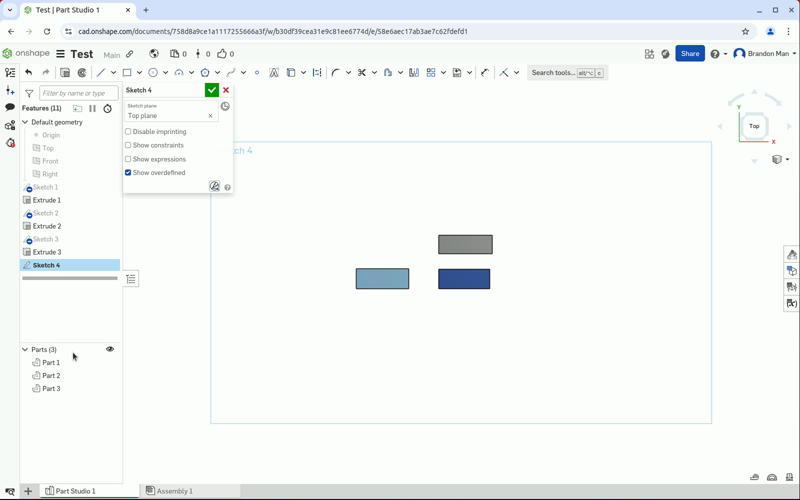
key(y)
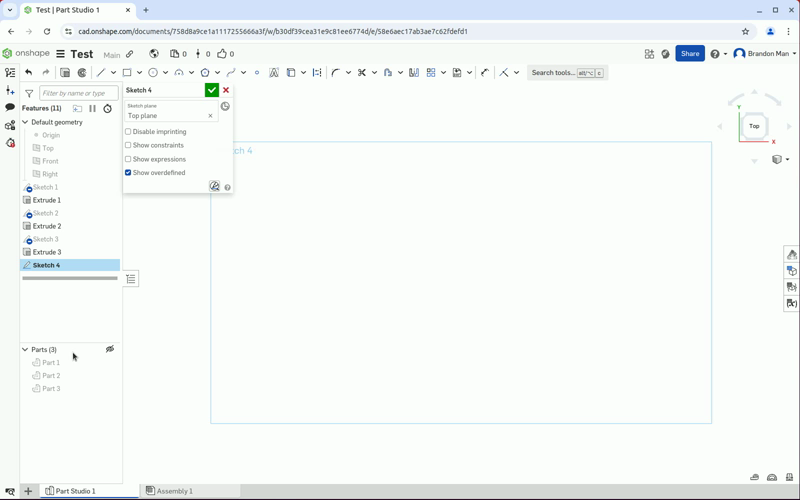
key(l)
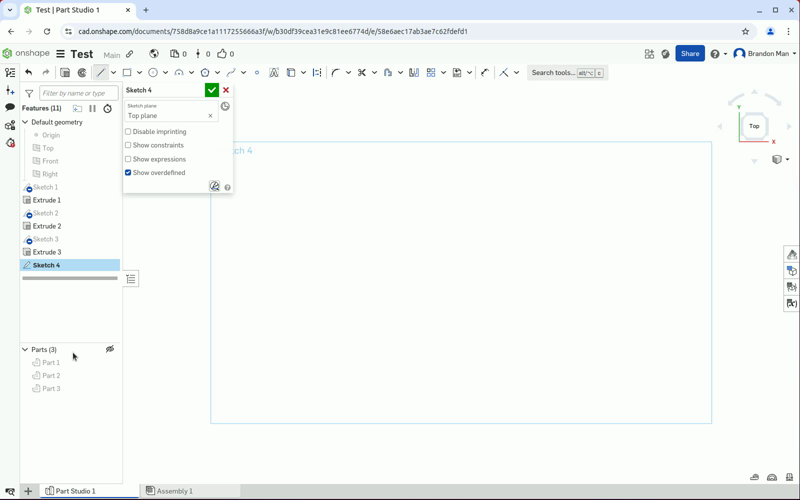
key_down(shift)
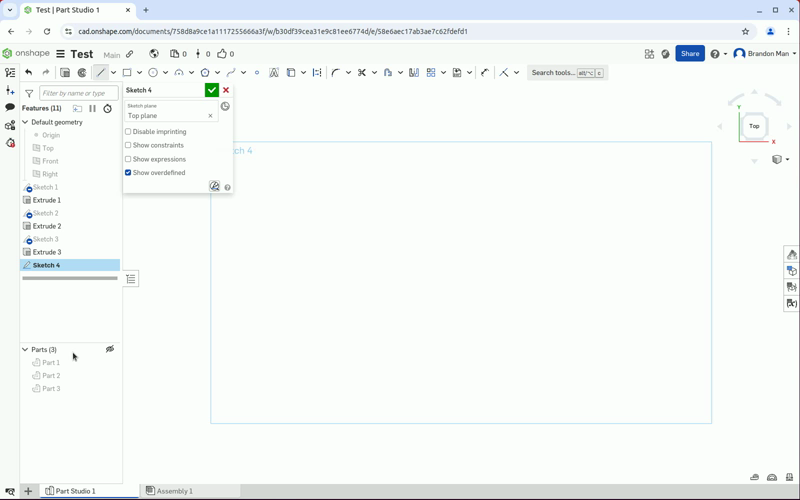
mouse_move(520, 288)
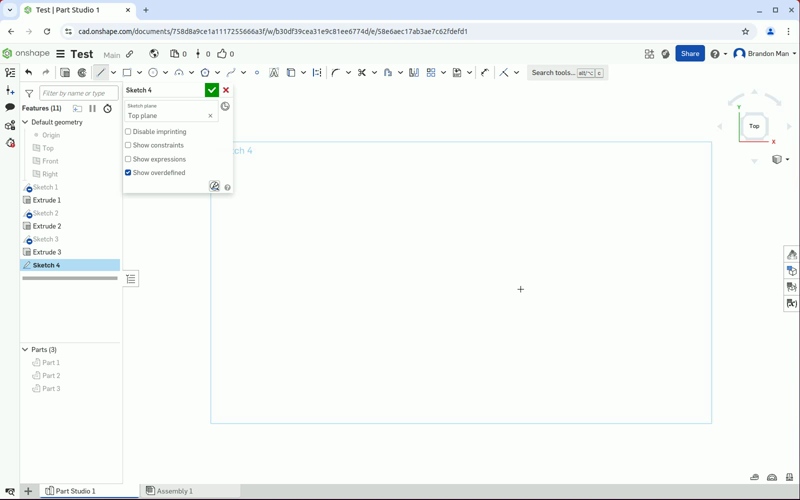
click(520, 288)
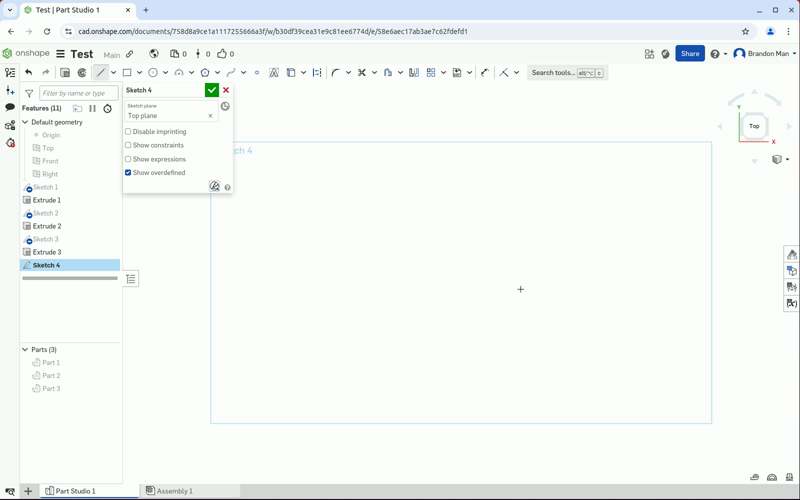
key_up(shift)
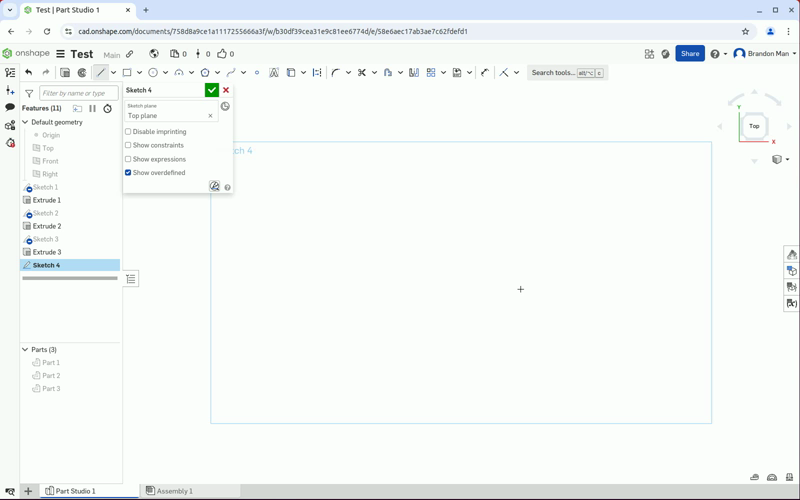
key_down(shift)
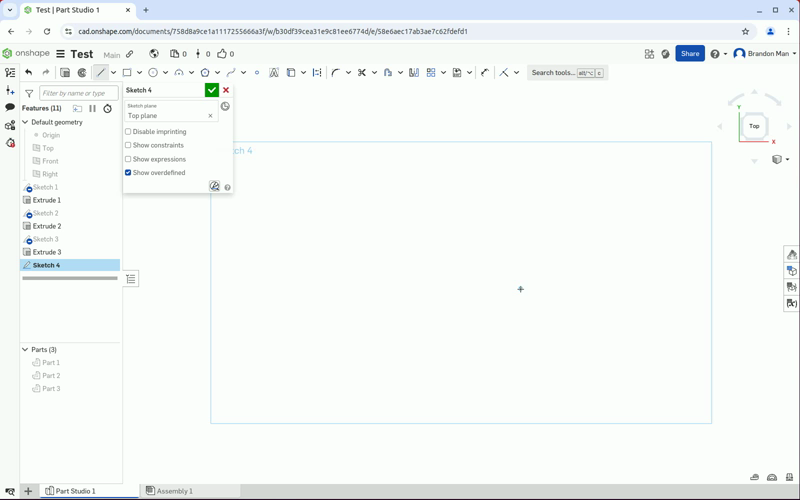
mouse_move(550, 288)
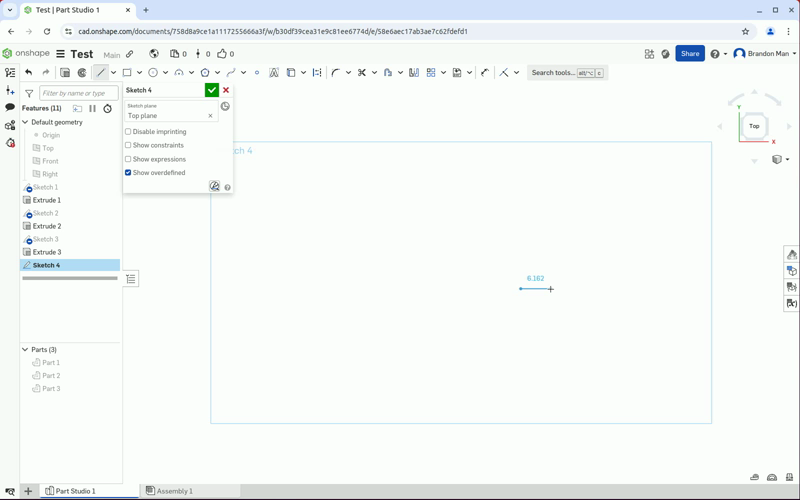
mouse_move(573, 288)
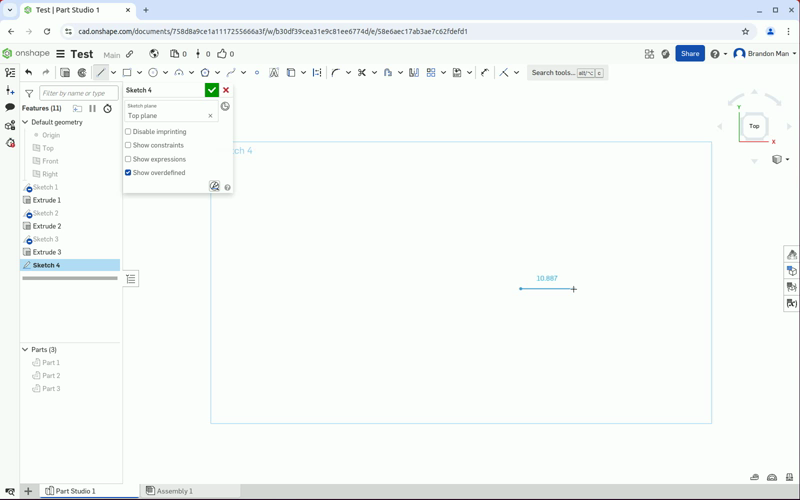
click(573, 288)
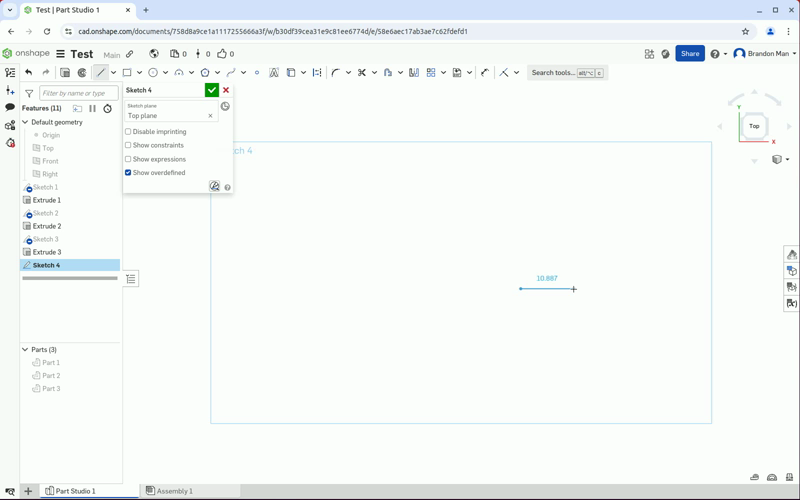
key_up(shift)
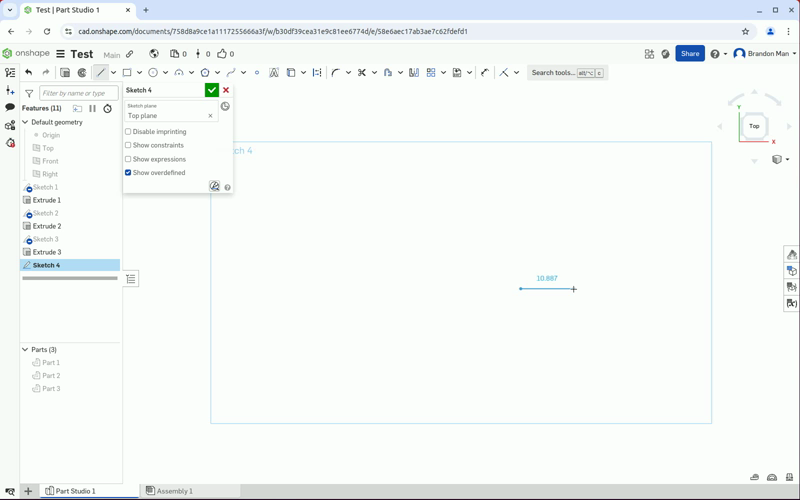
key_down(shift)
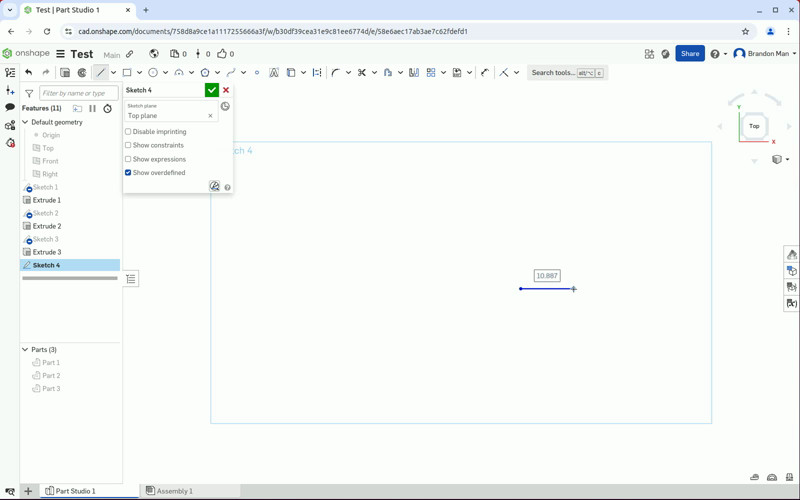
mouse_move(589, 288)
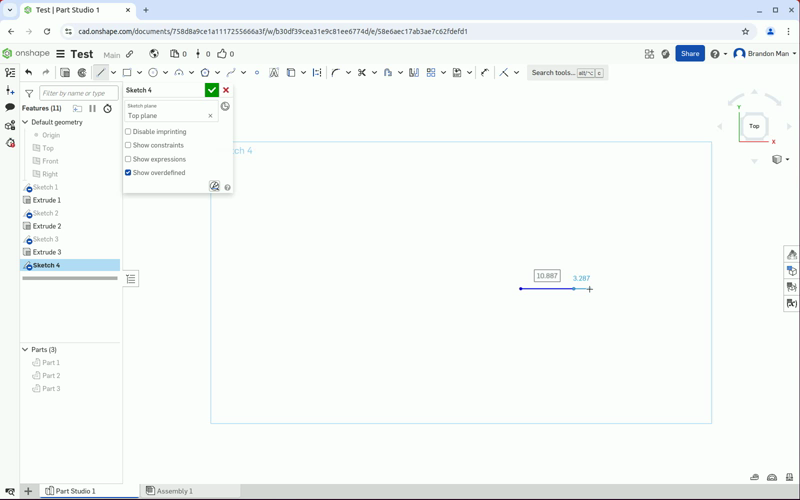
mouse_move(573, 269)
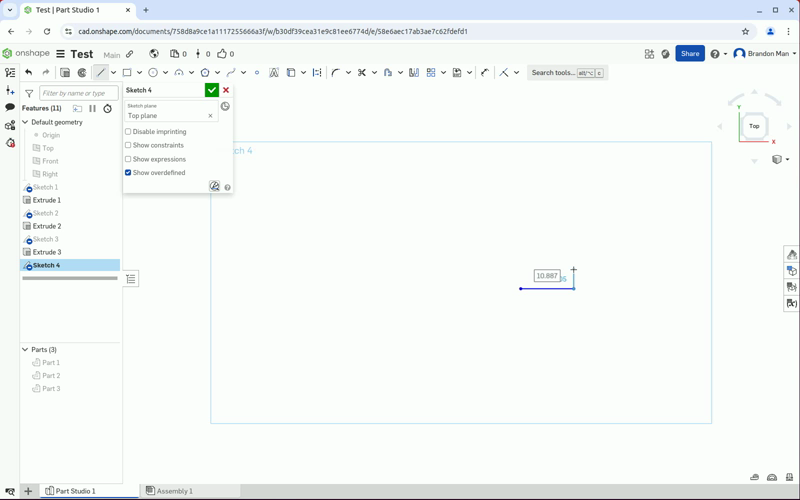
click(573, 269)
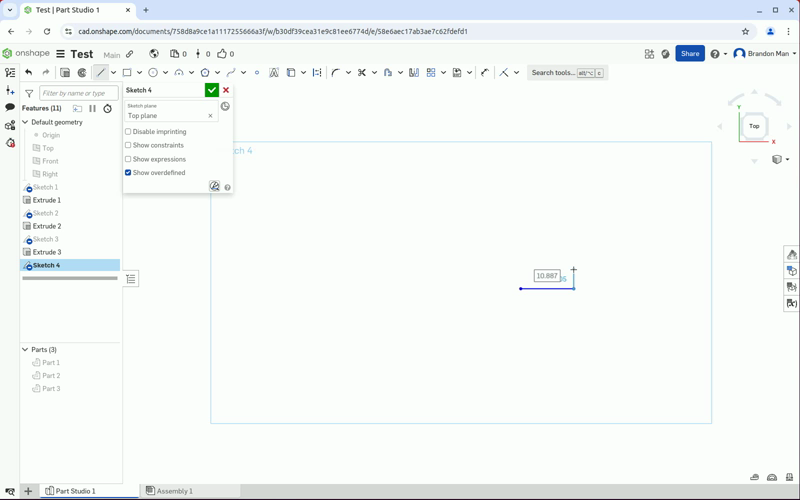
key_up(shift)
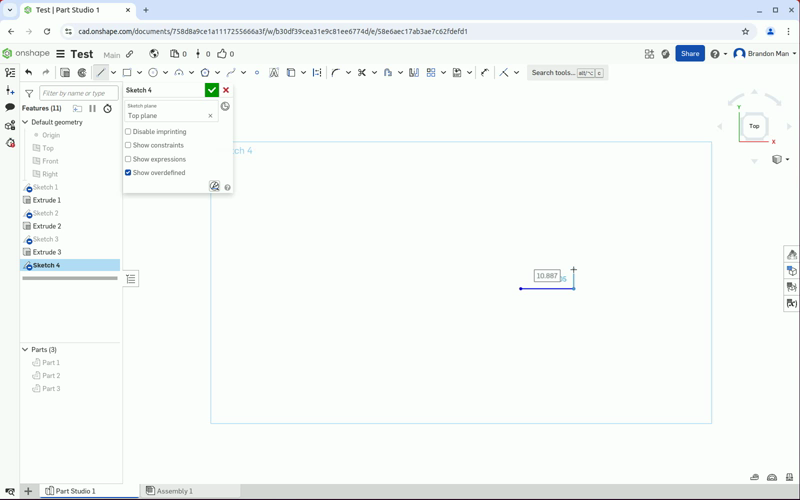
key_down(shift)
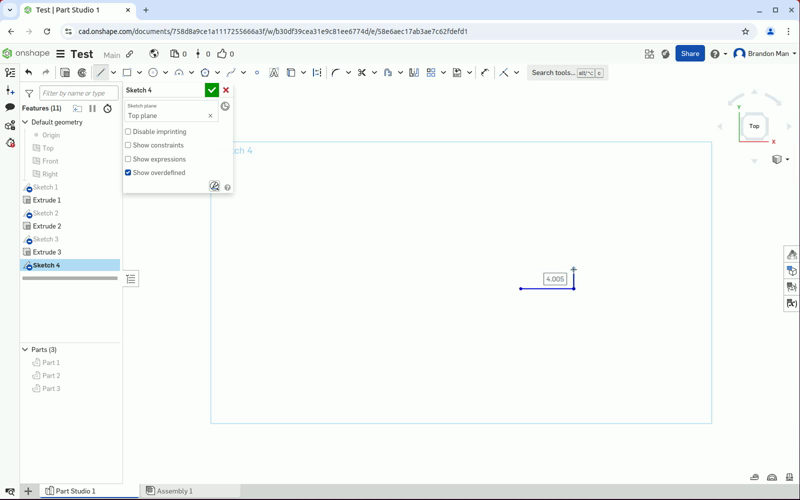
mouse_move(589, 269)
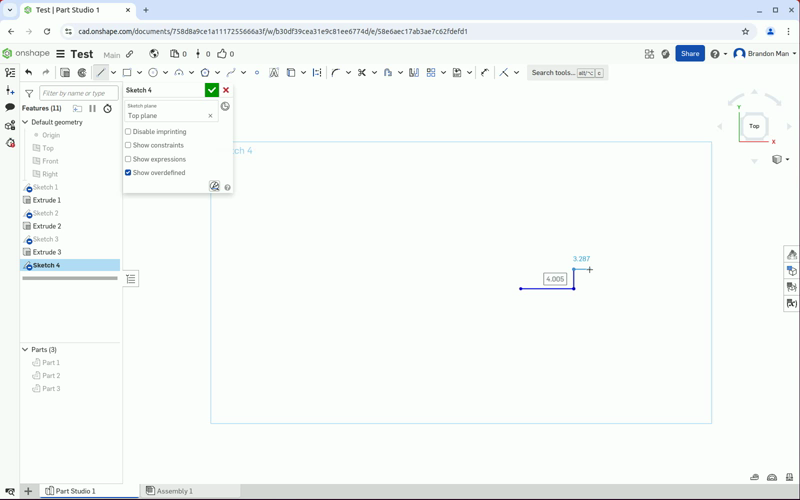
mouse_move(520, 269)
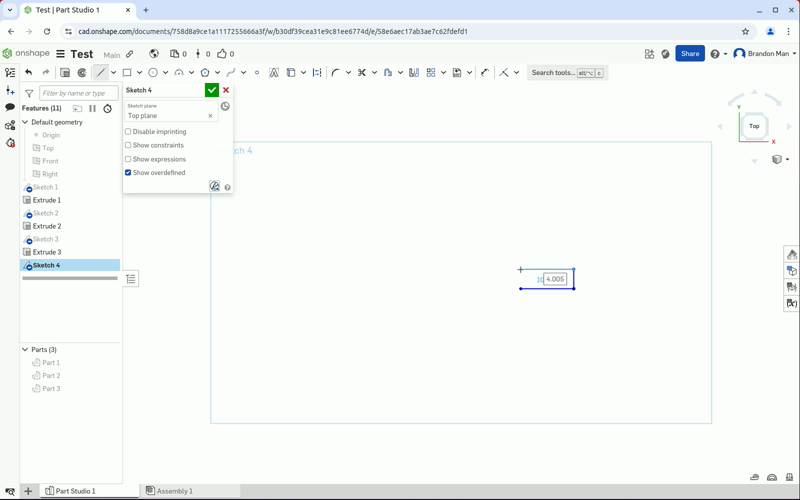
click(520, 269)
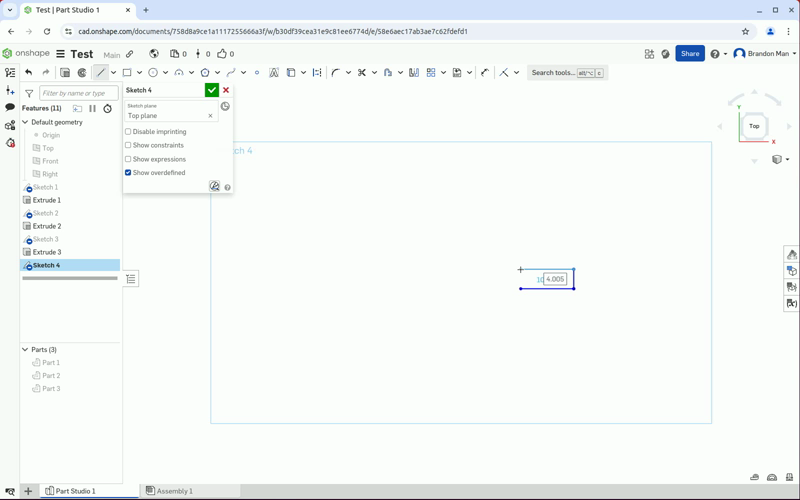
key_up(shift)
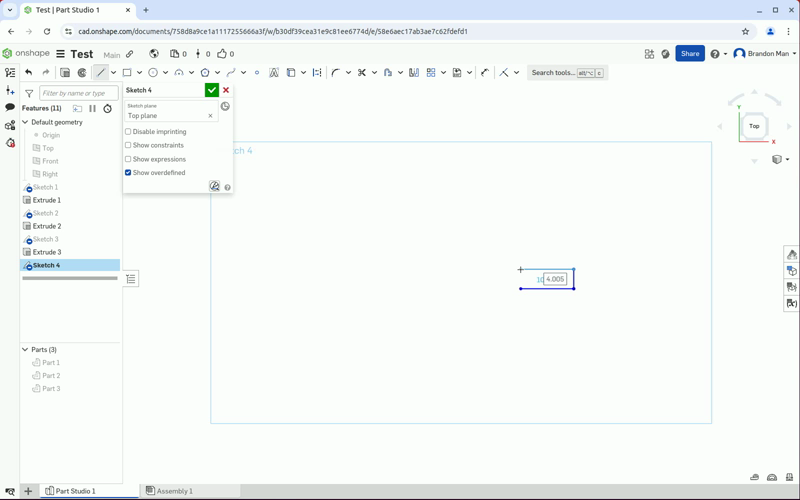
mouse_move(550, 269)
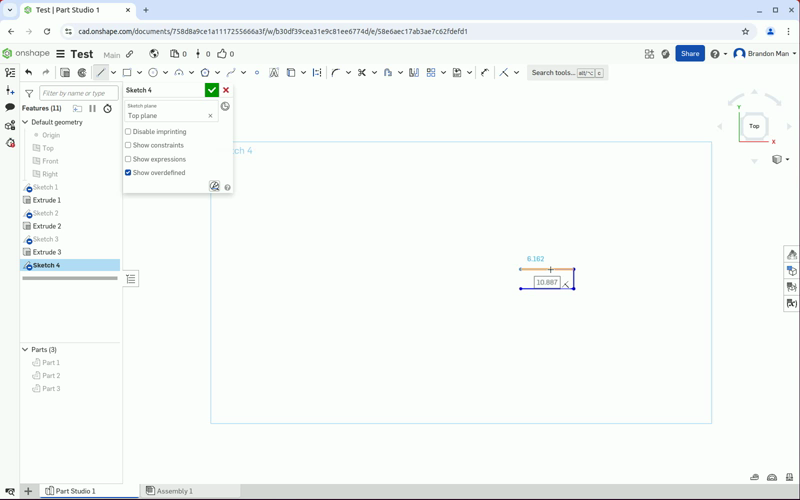
key_down(shift)
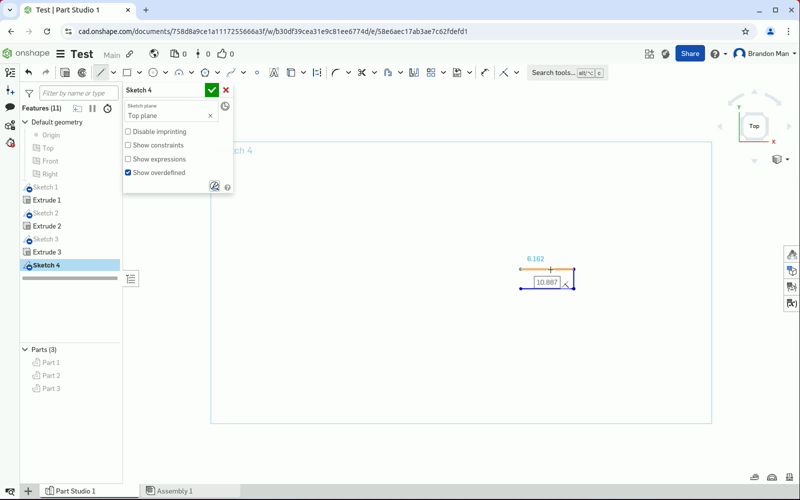
mouse_move(520, 288)
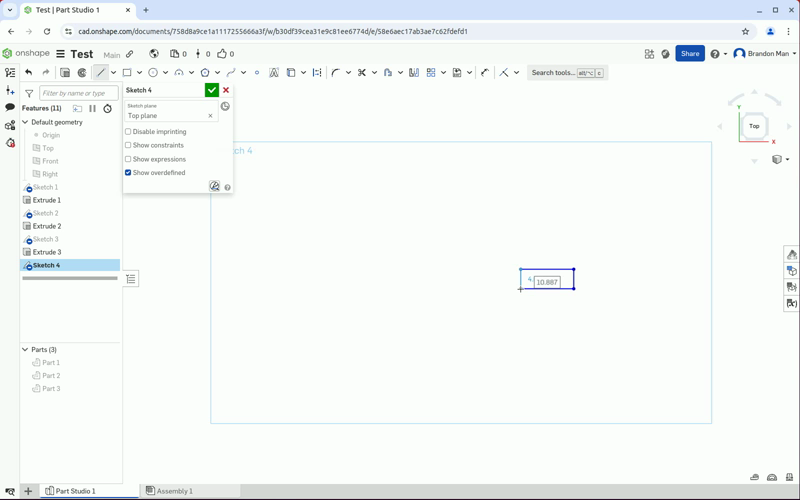
key_up(shift)
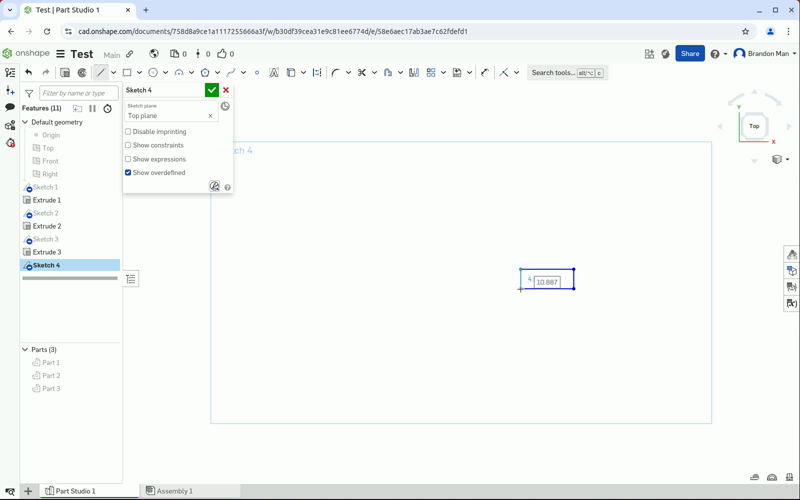
click(520, 288)
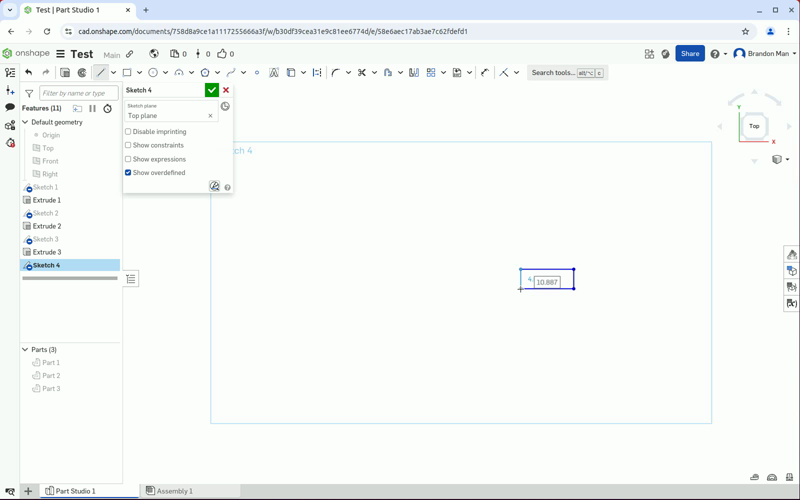
key(esc)
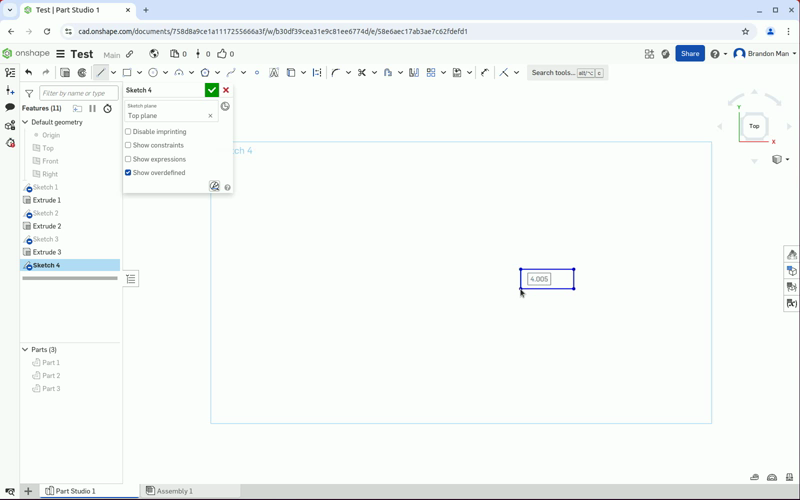
mouse_move(562, 270)
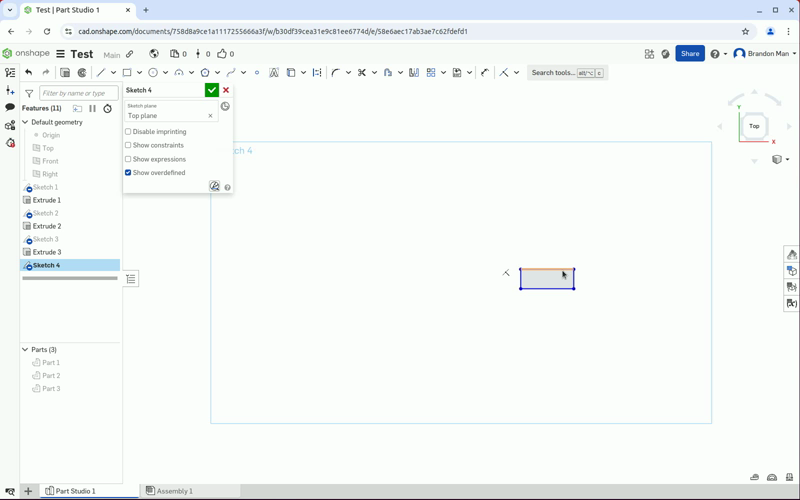
scroll(6)
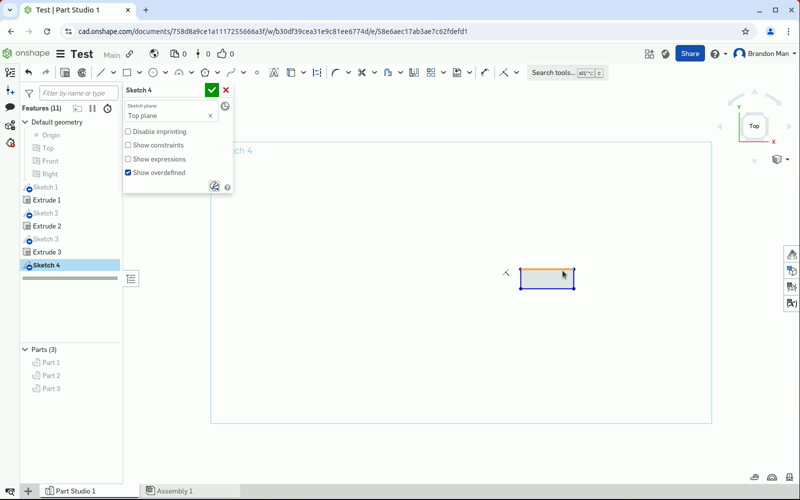
scroll(6)
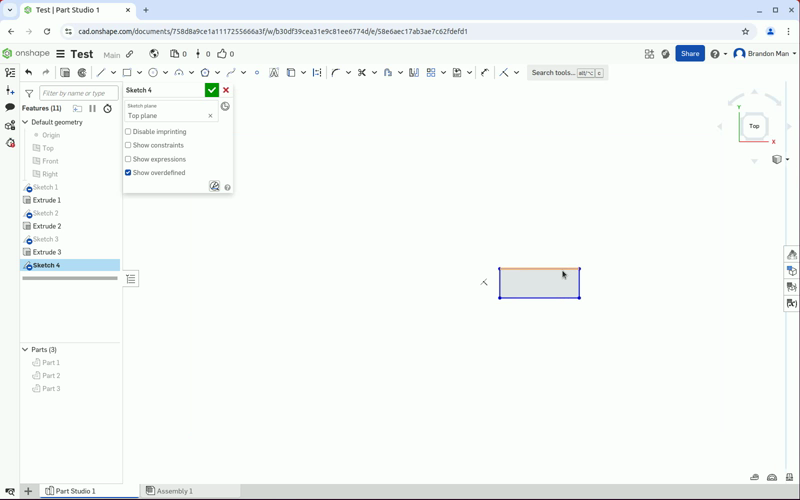
scroll(6)
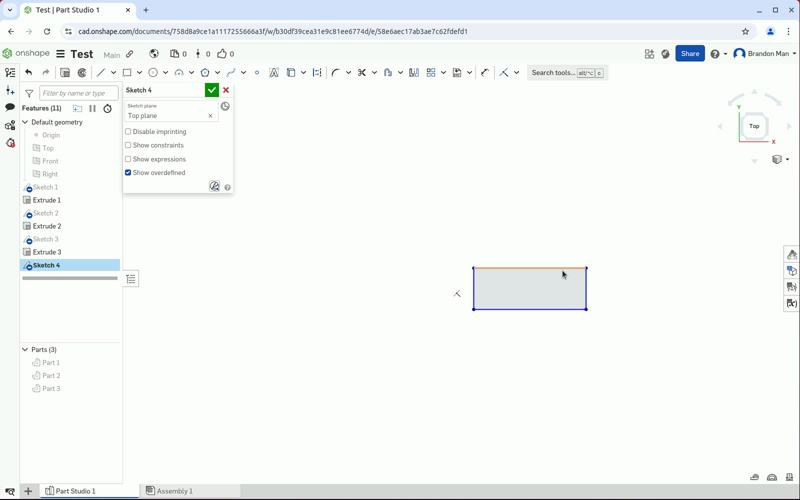
scroll(6)
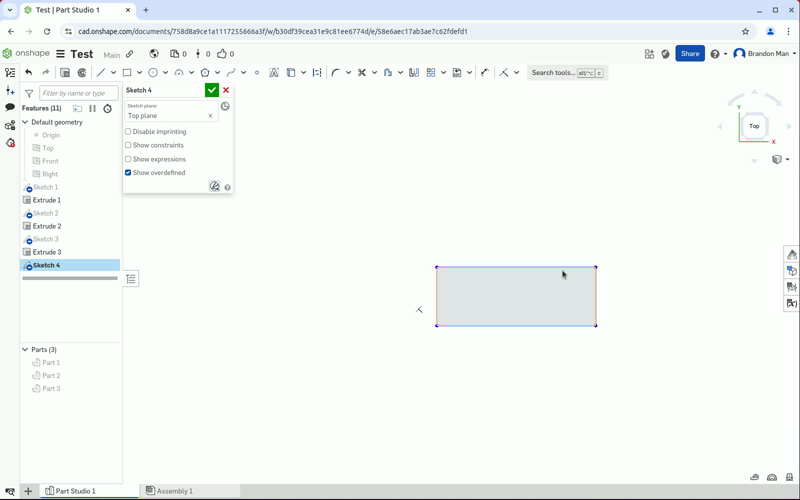
scroll(6)
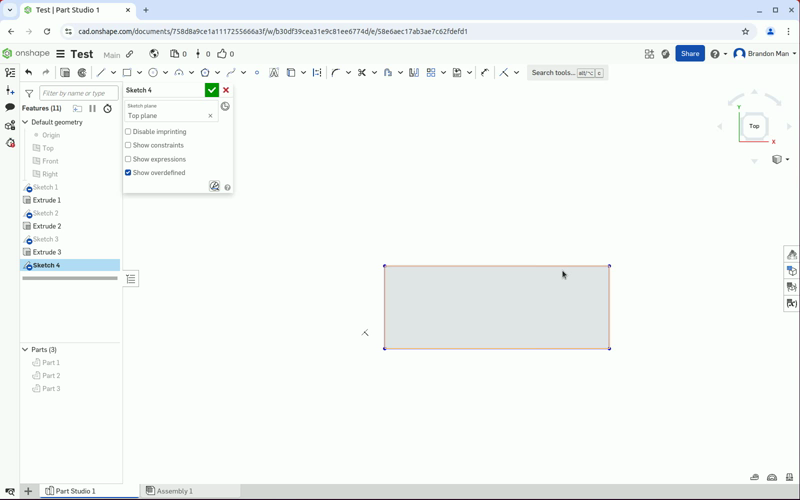
scroll(6)
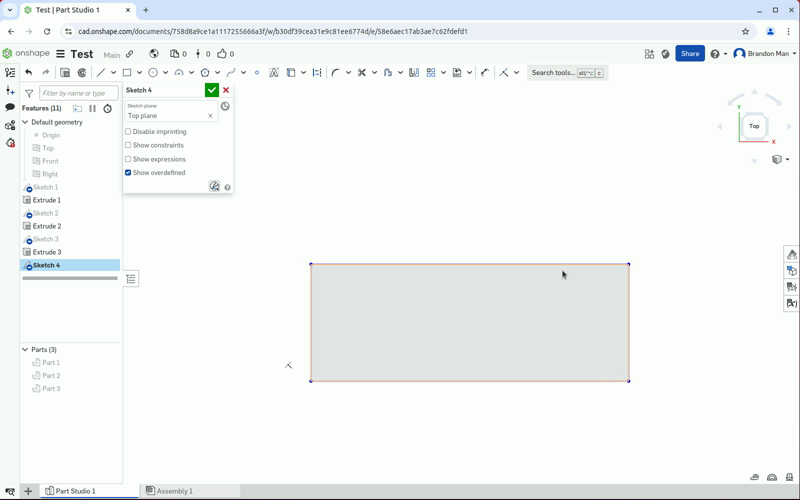
scroll(6)
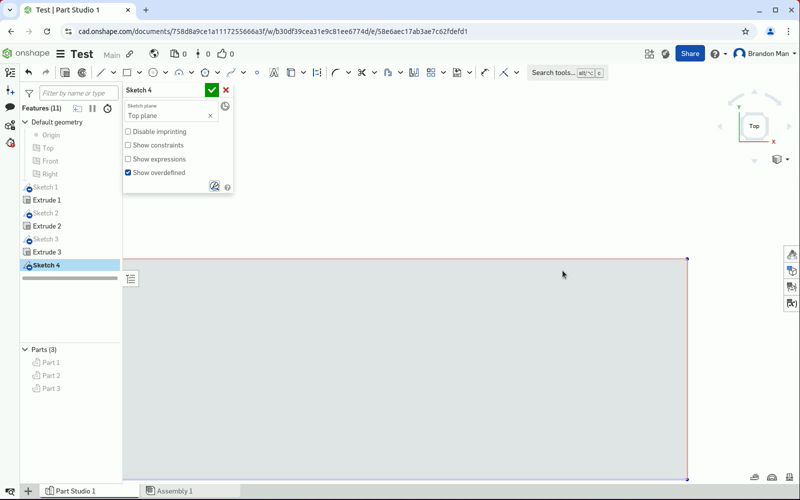
click(562, 270)
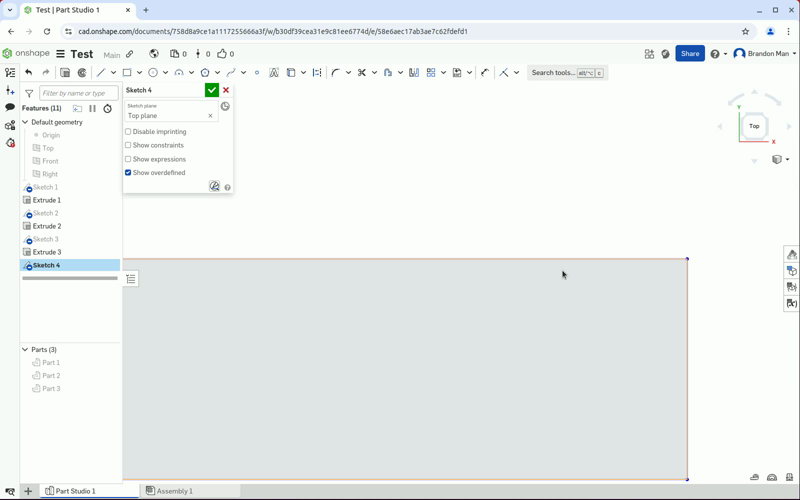
scroll(-6)
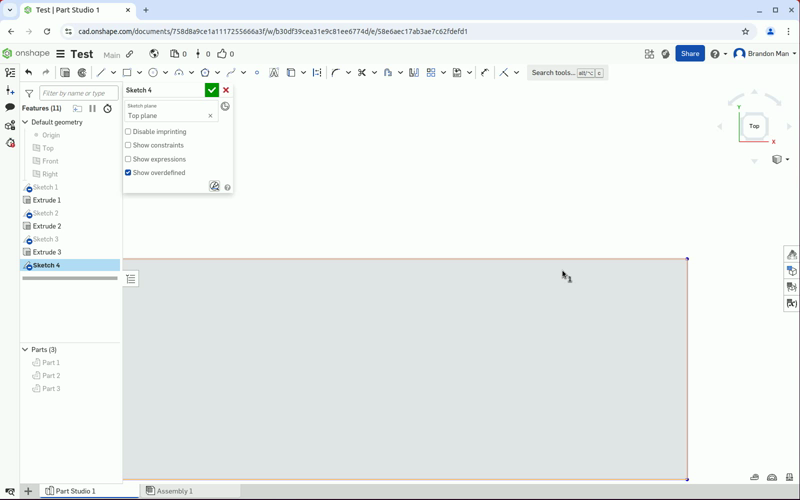
scroll(-6)
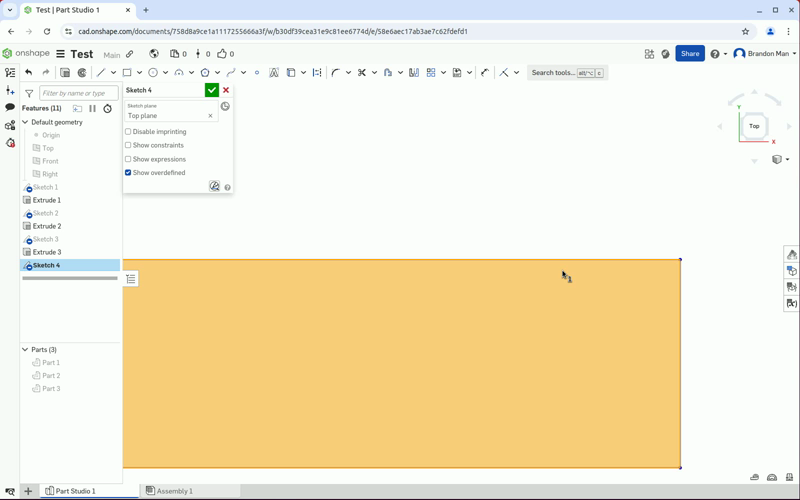
scroll(-6)
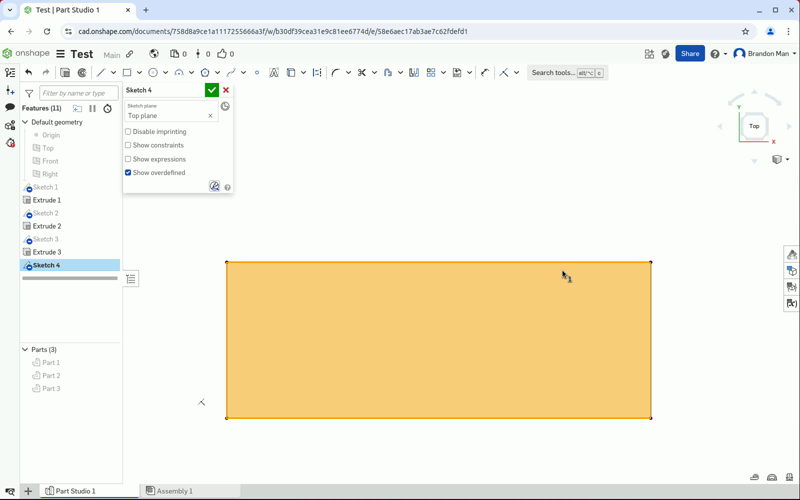
scroll(-6)
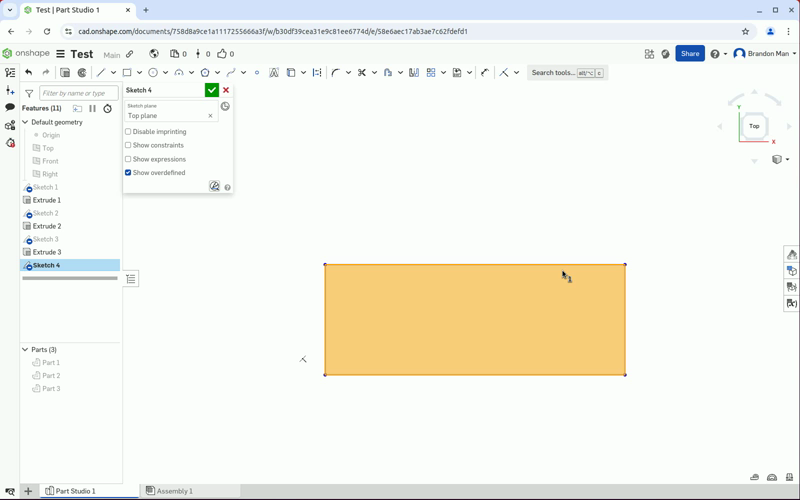
scroll(-6)
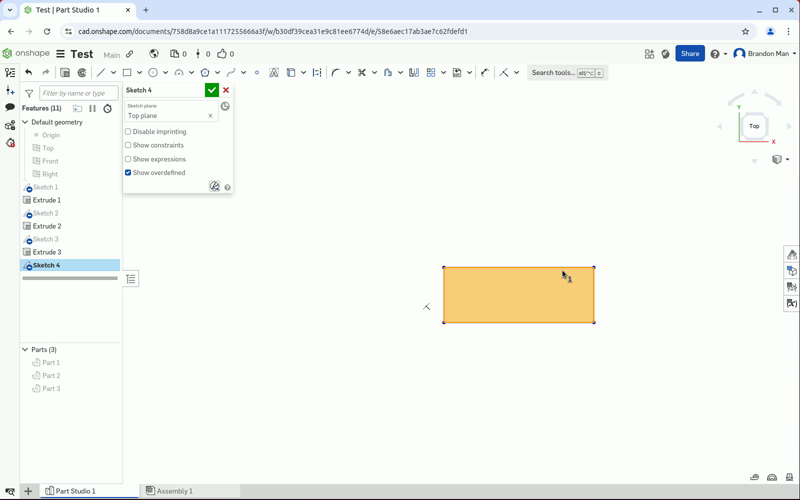
scroll(-6)
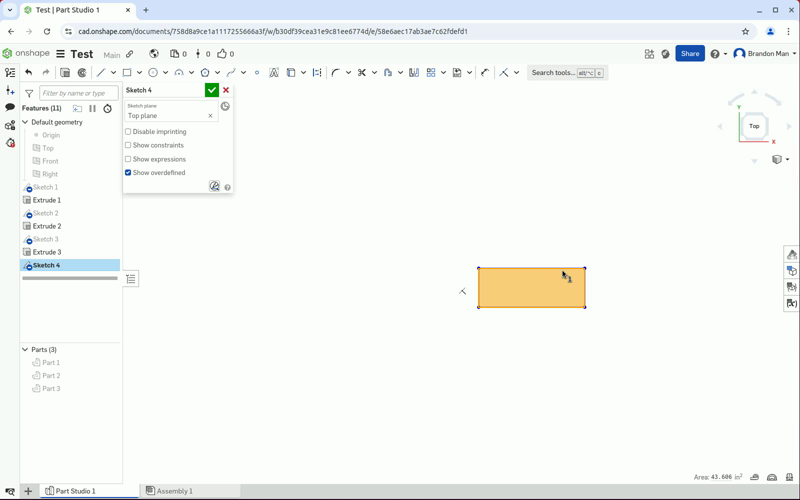
scroll(-6)
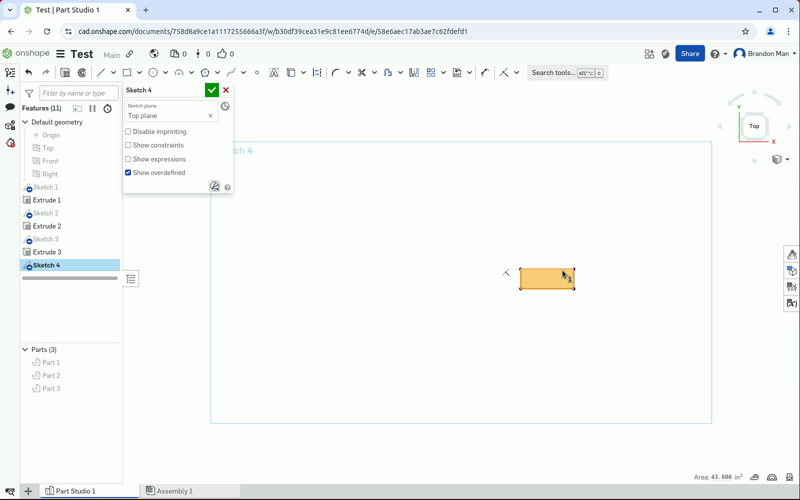
mouse_move(73, 352)
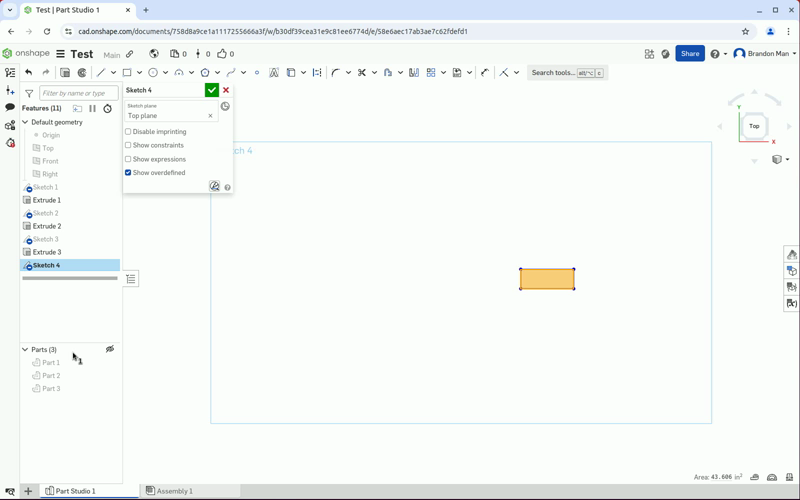
key(shift+y)
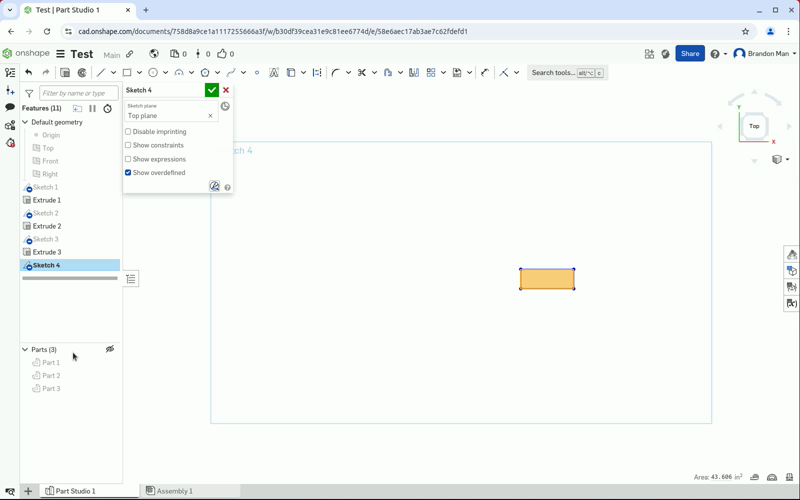
key(shift+e)
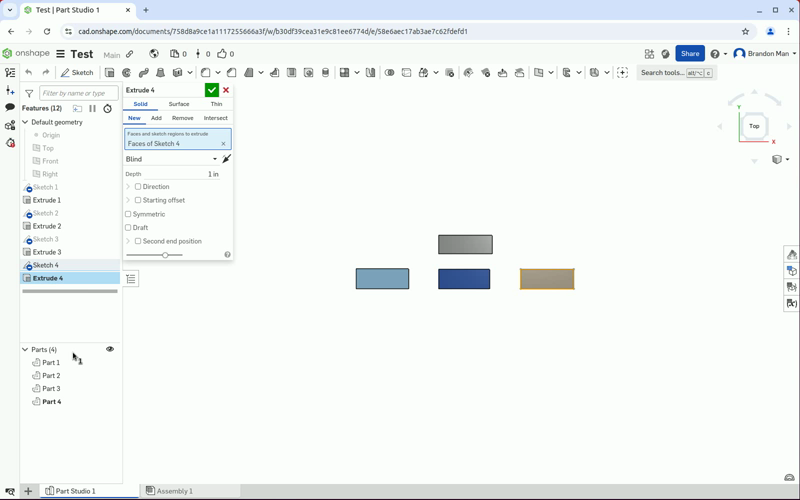
mouse_move(143, 106)
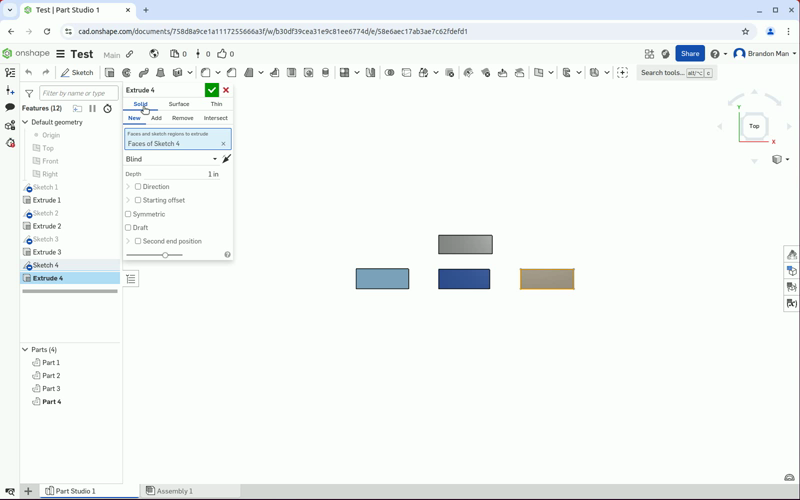
click(143, 106)
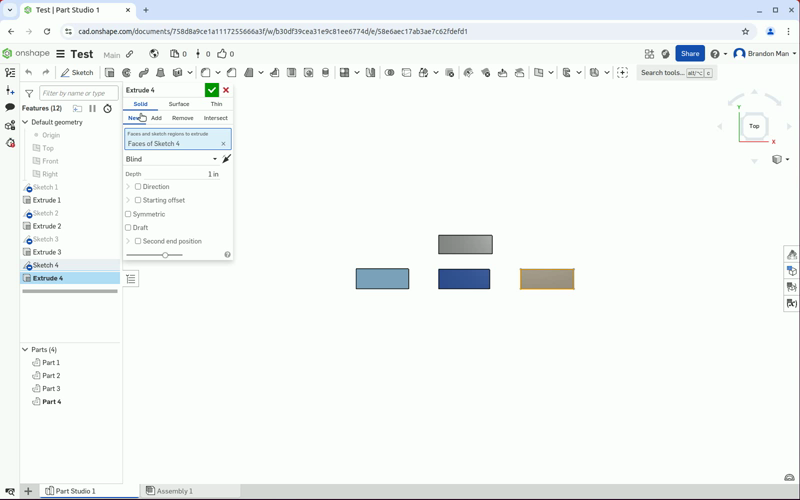
mouse_move(137, 120)
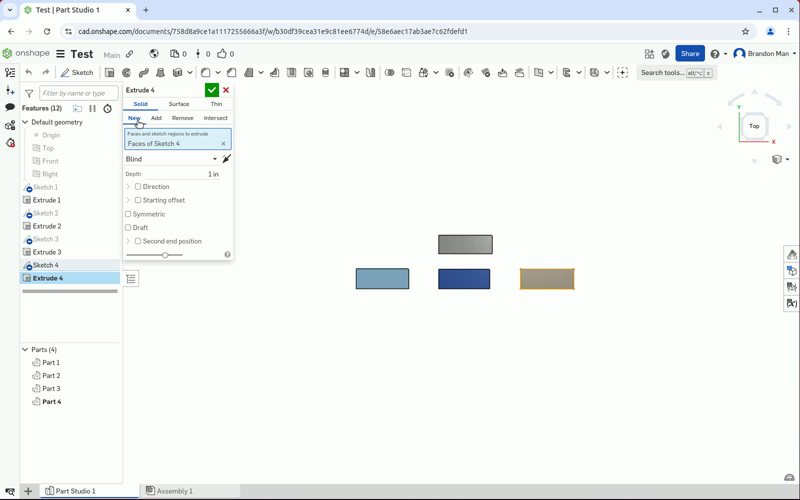
click(137, 120)
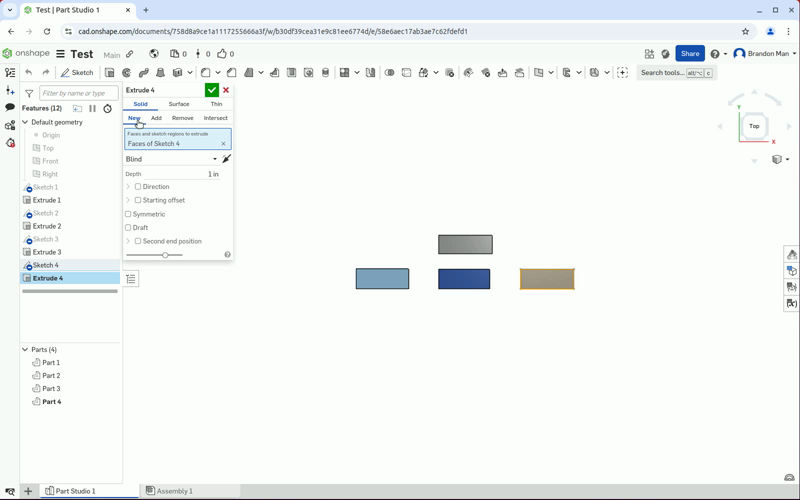
key(tab, 4)
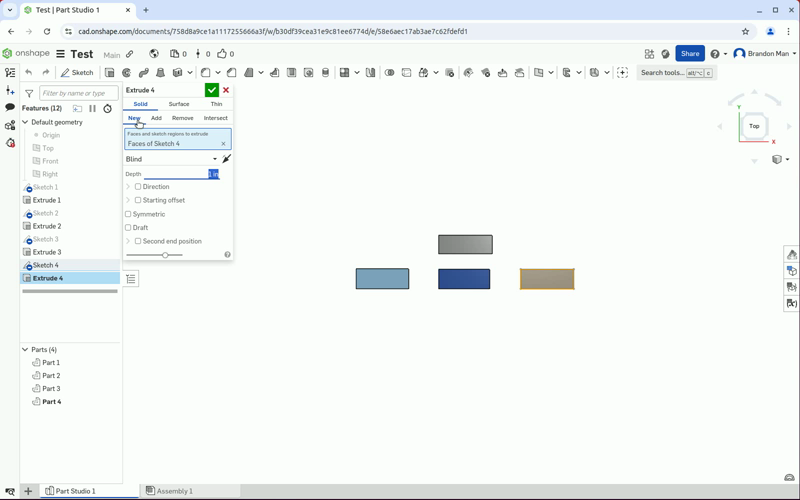
text(0.722)
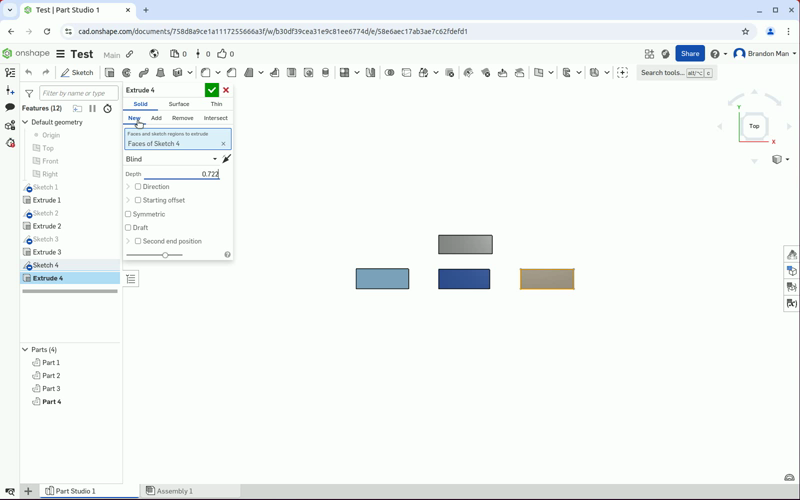
key(enter)
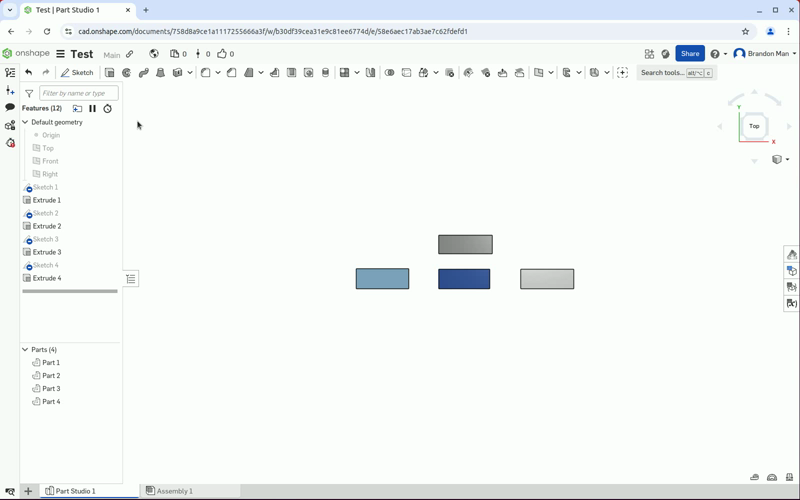
key(shift+h)
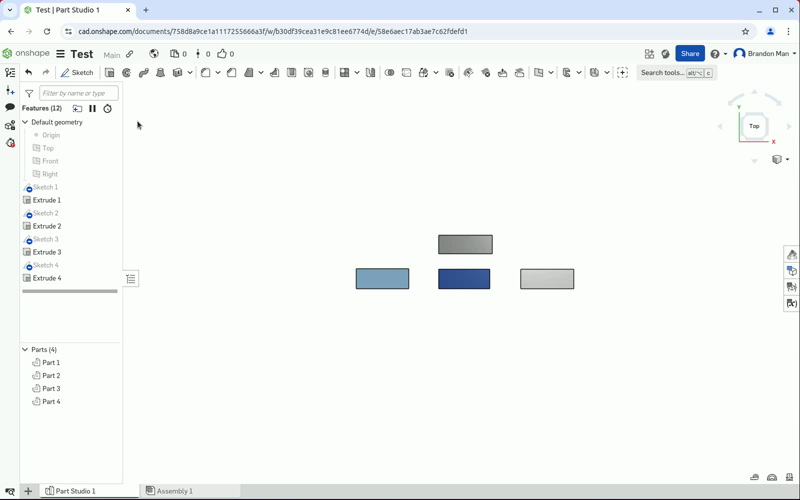
key(shift+h)
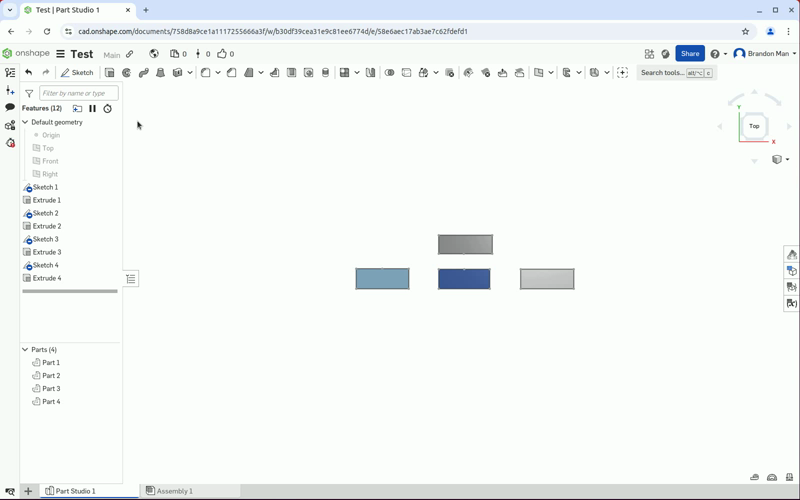
key(shift+7)
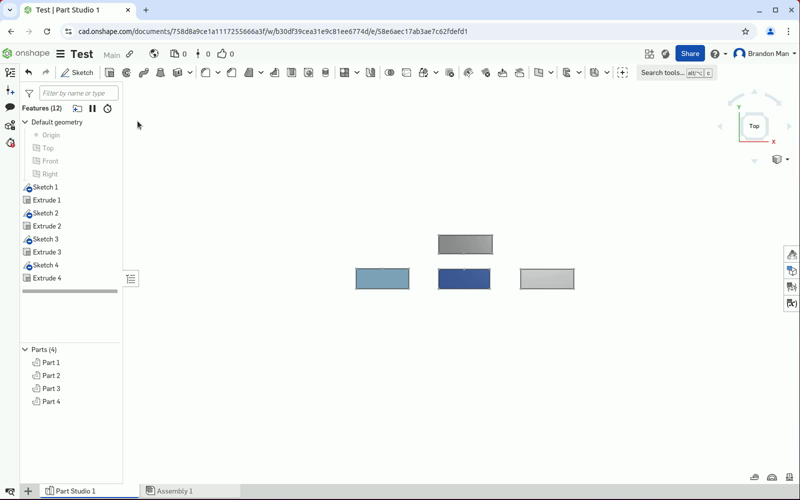
key(up, 3)
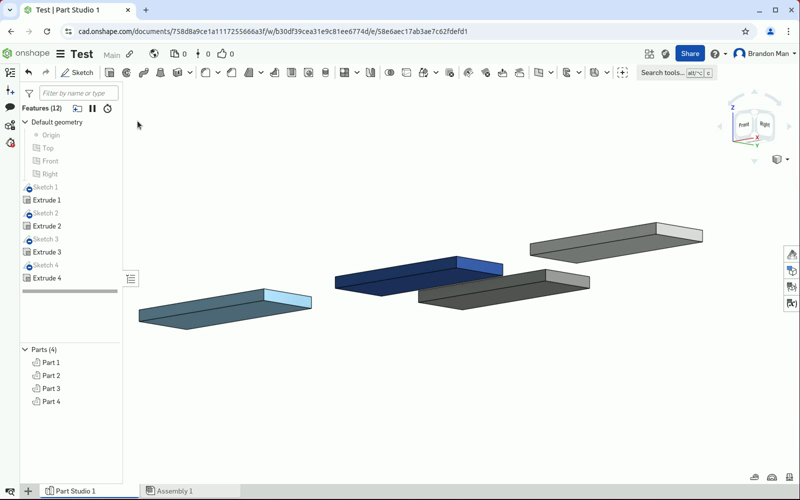
key(left, 3)
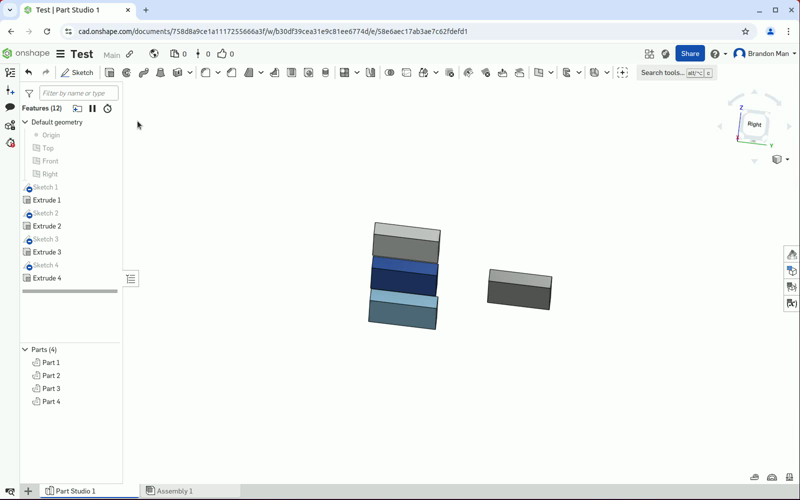
key(right, 3)
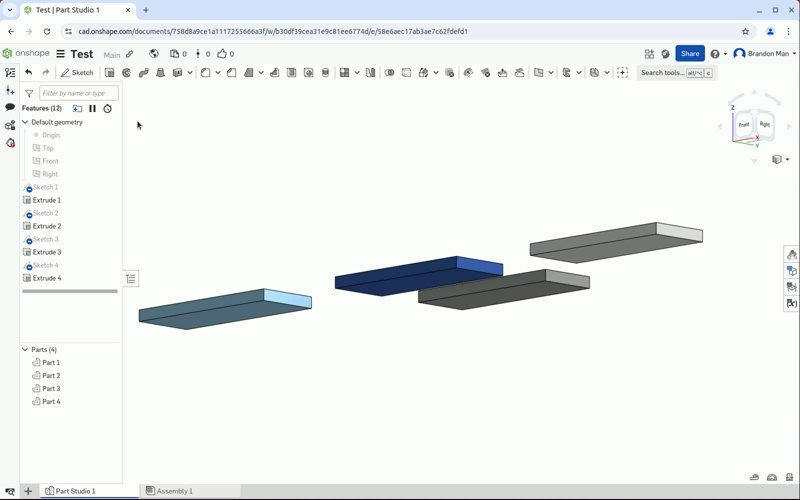
key(down, 3)
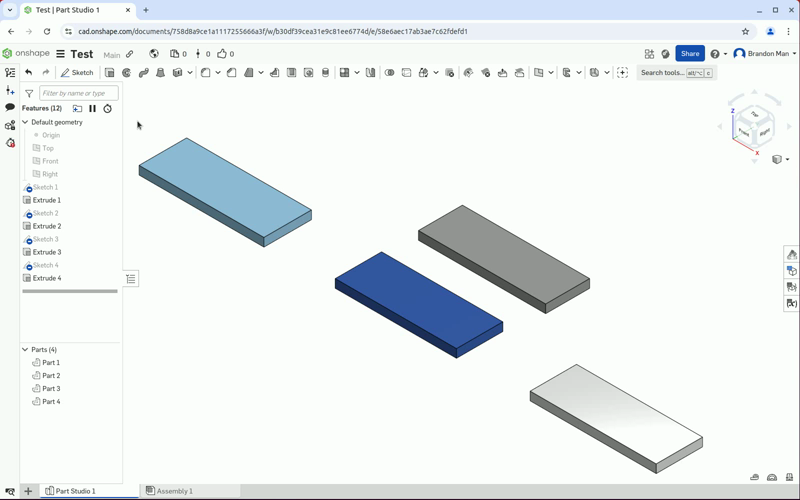
mouse_move(73, 189)
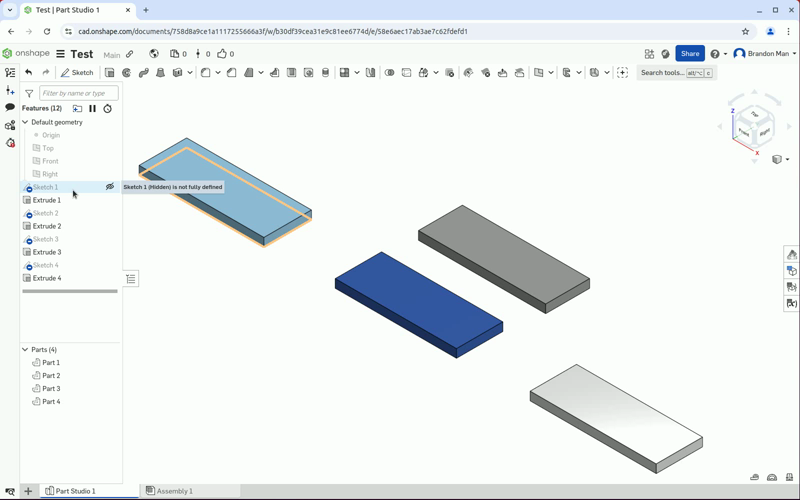
click(73, 189)